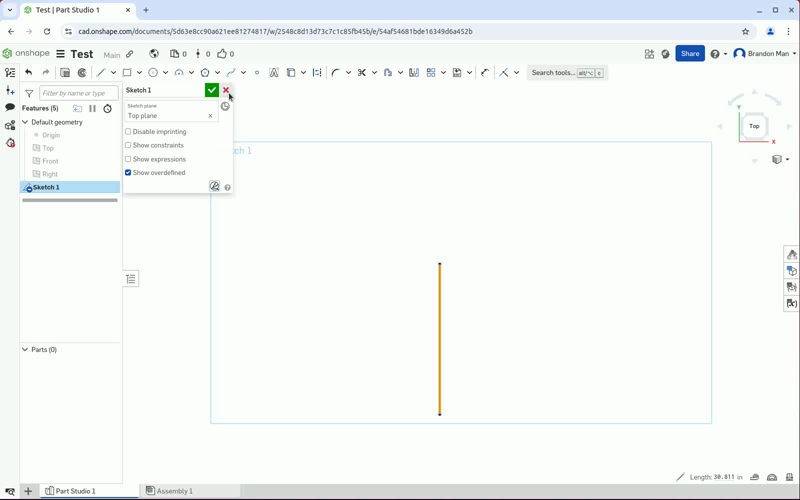
key(shift+h)
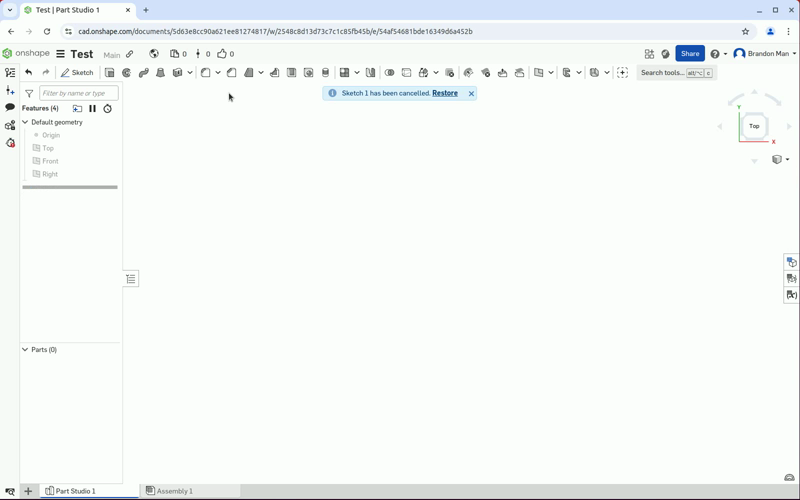
mouse_move(73, 352)
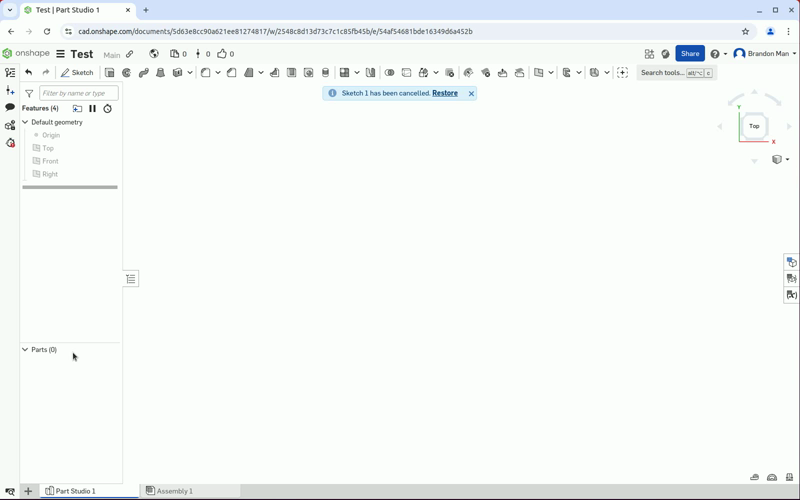
key(y)
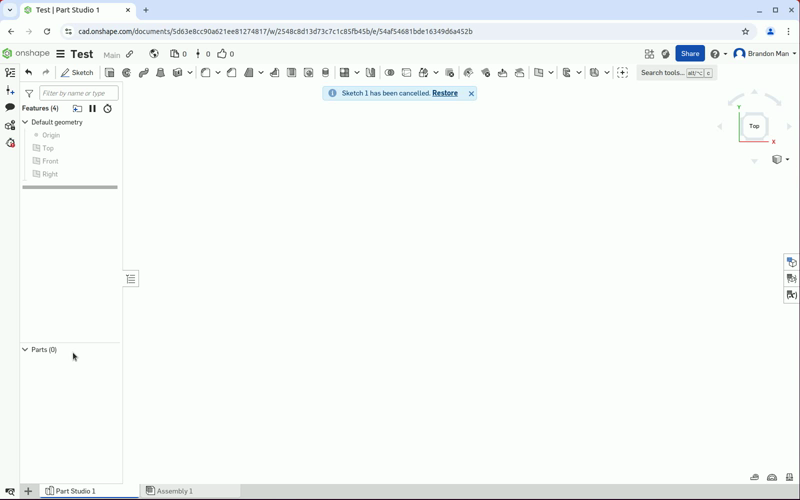
key(shift+p)
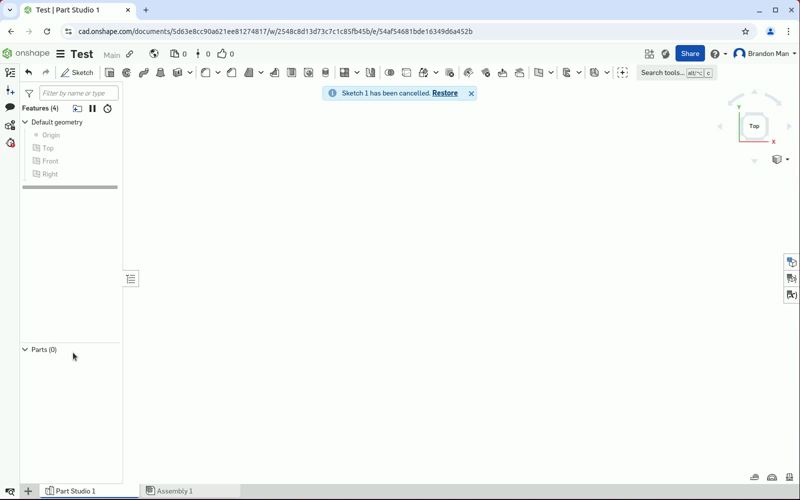
key(space)
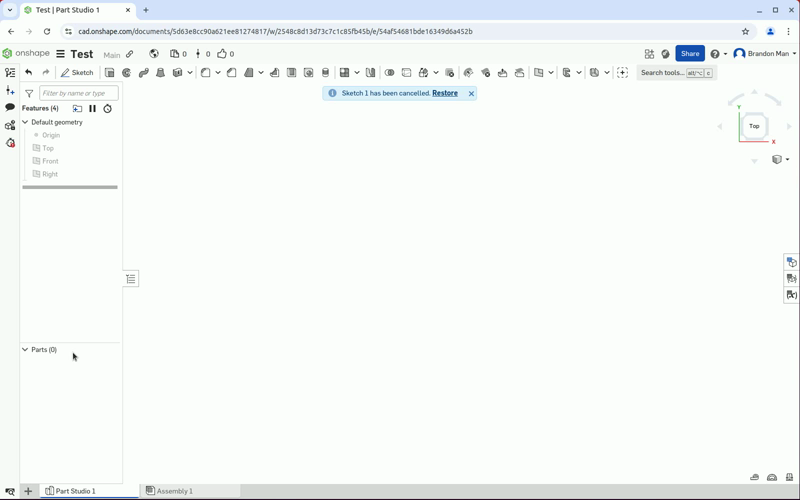
key_down(shift)
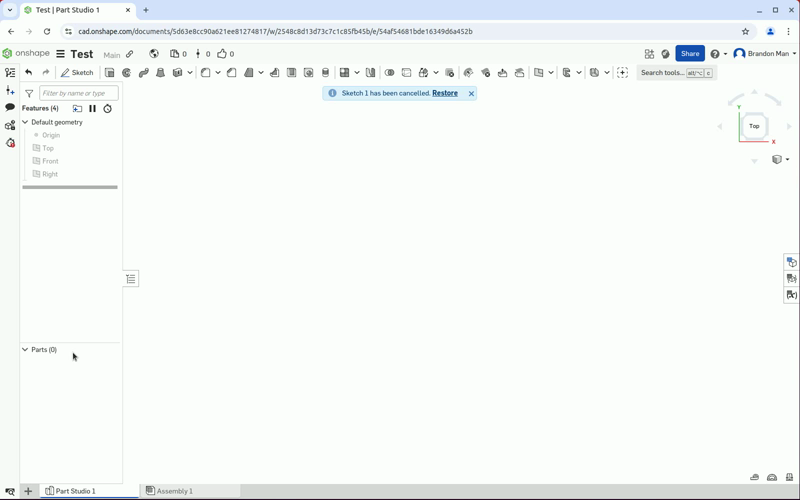
key(up)
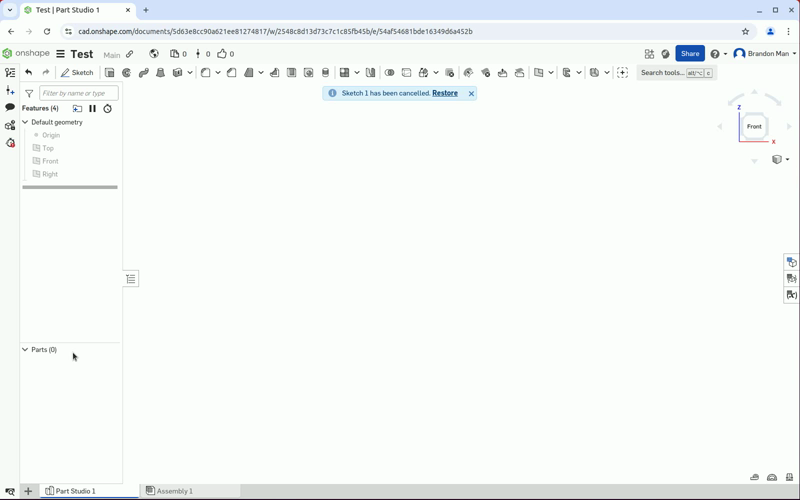
key_up(shift)
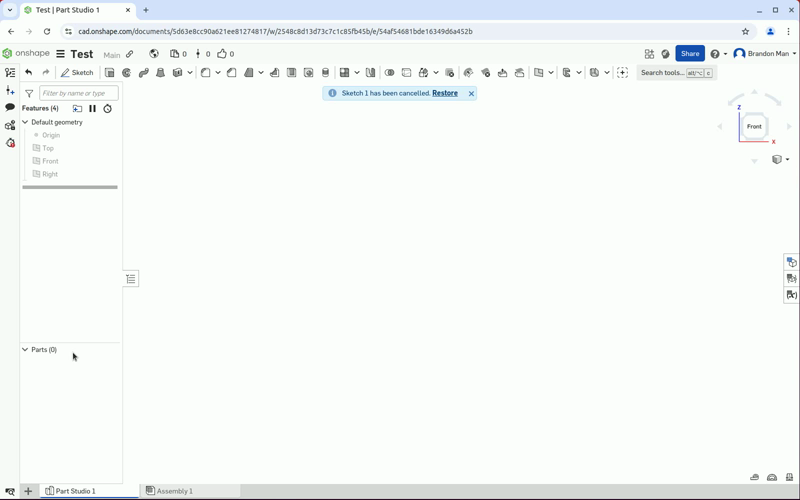
mouse_move(73, 352)
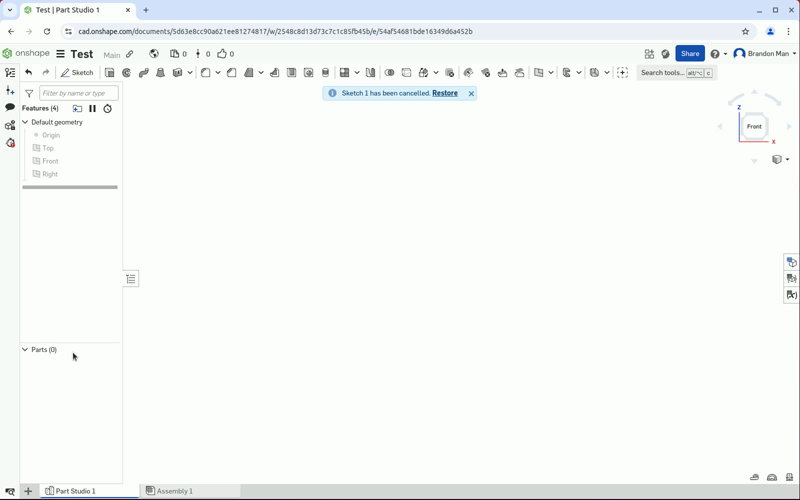
key(shift+y)
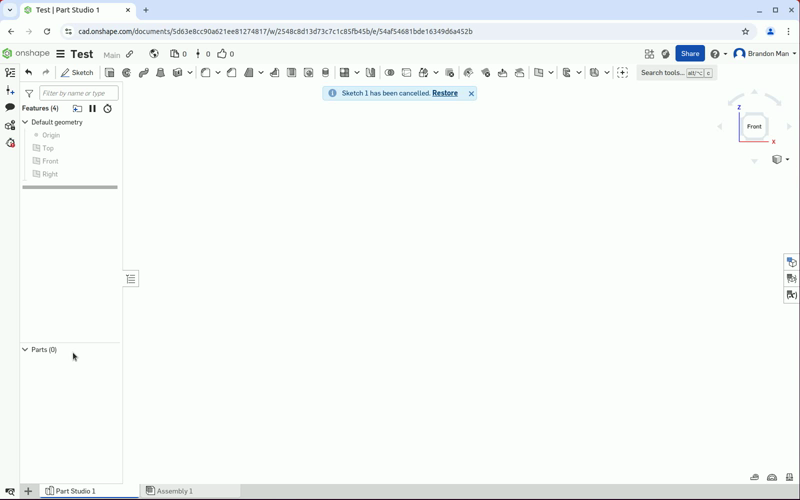
key(shift+s)
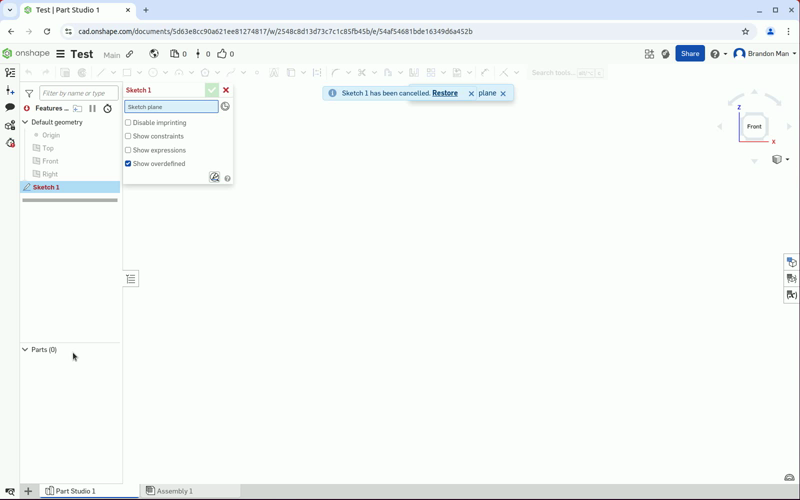
mouse_move(73, 163)
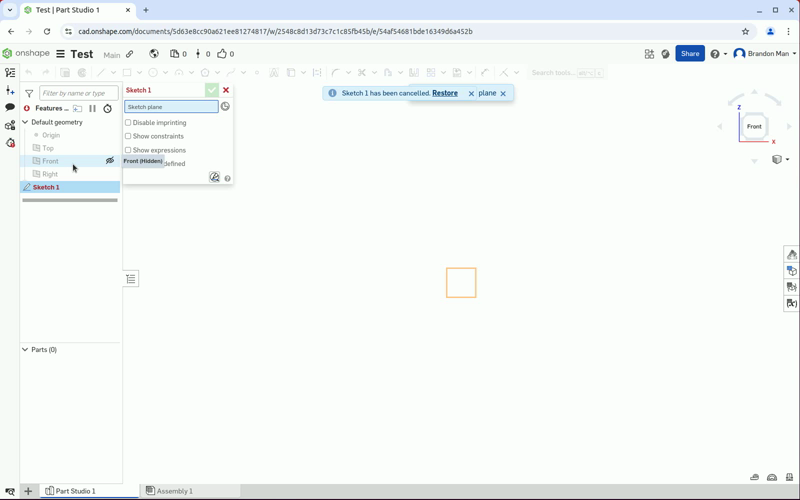
click(73, 163)
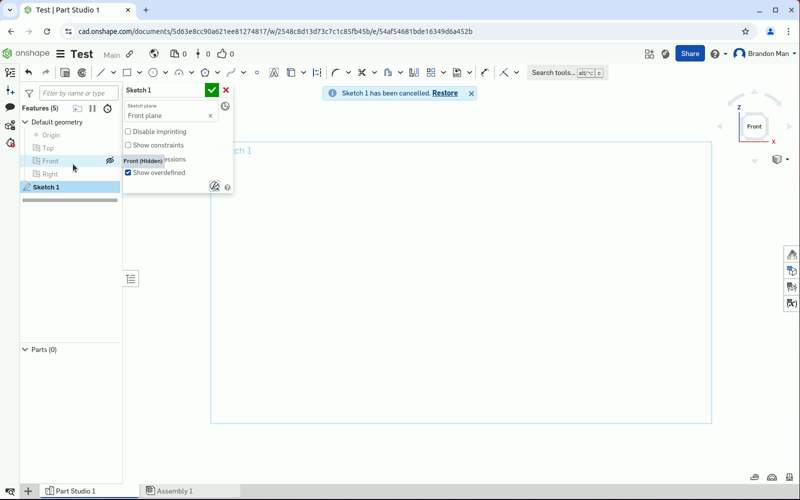
mouse_move(73, 352)
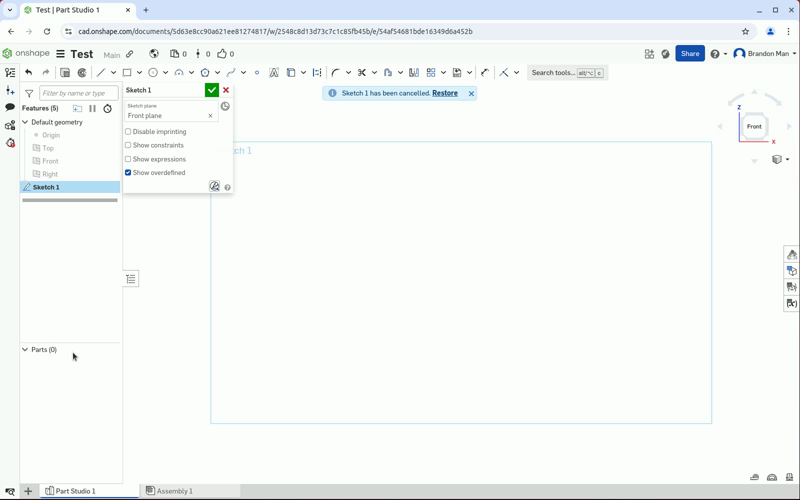
key(y)
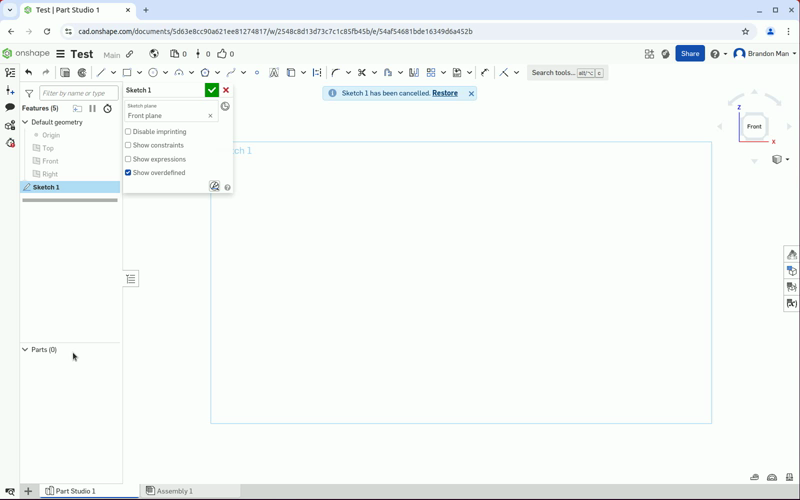
key(l)
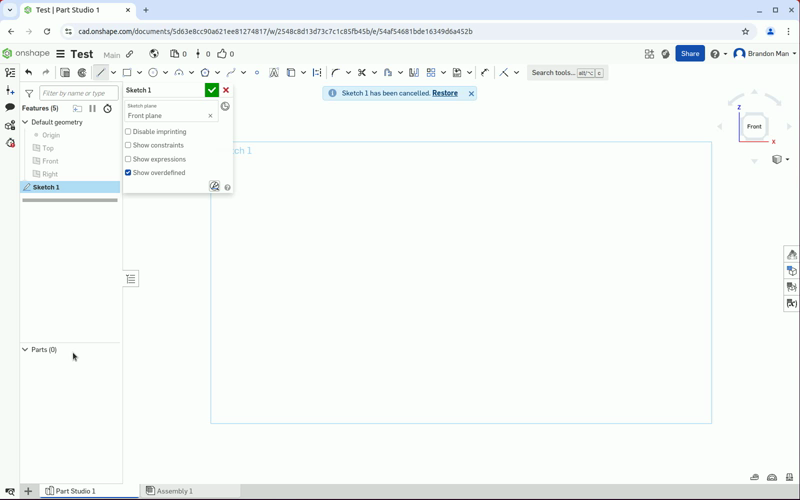
key_down(shift)
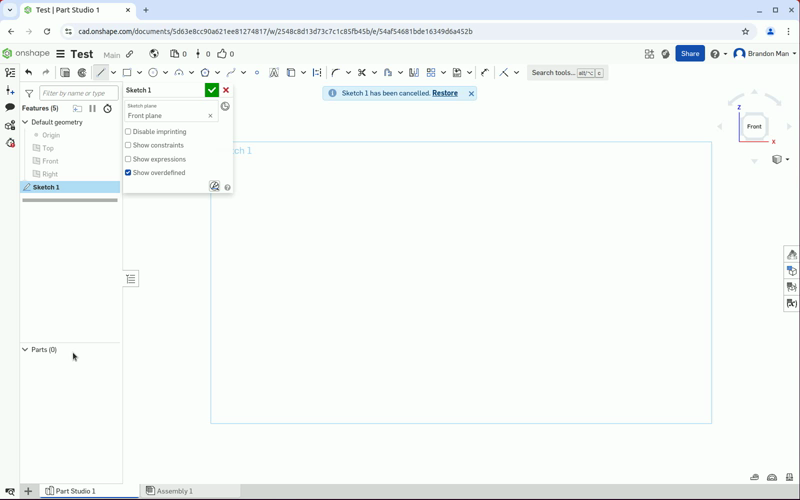
mouse_move(460, 282)
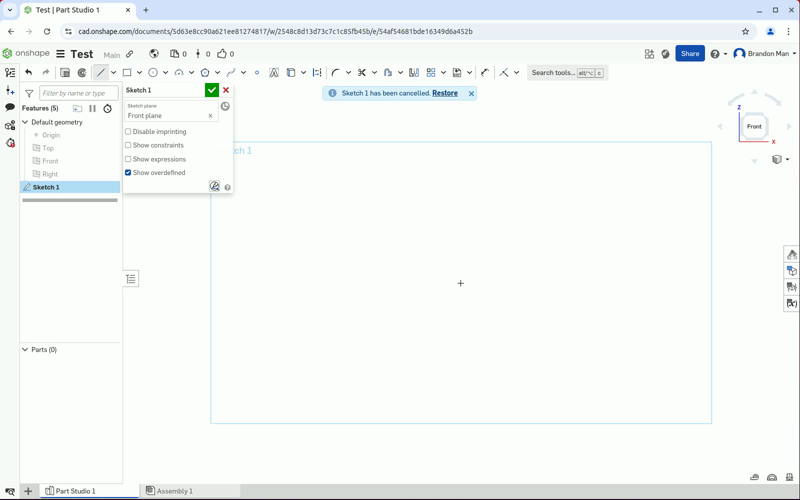
click(460, 282)
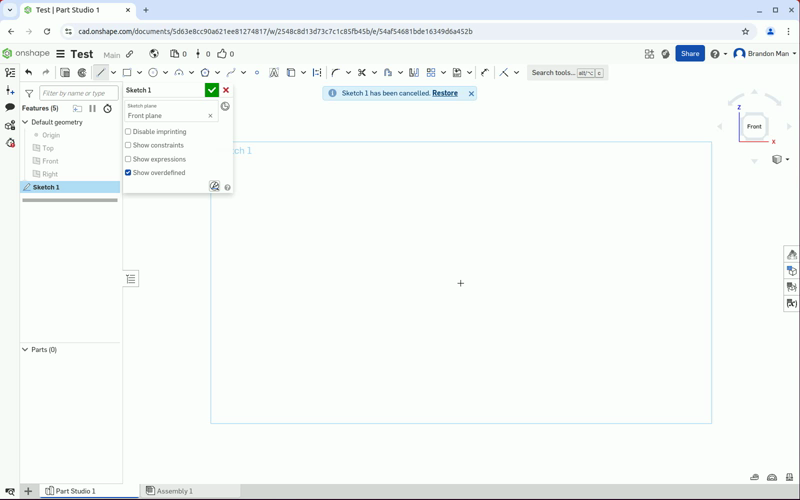
key_up(shift)
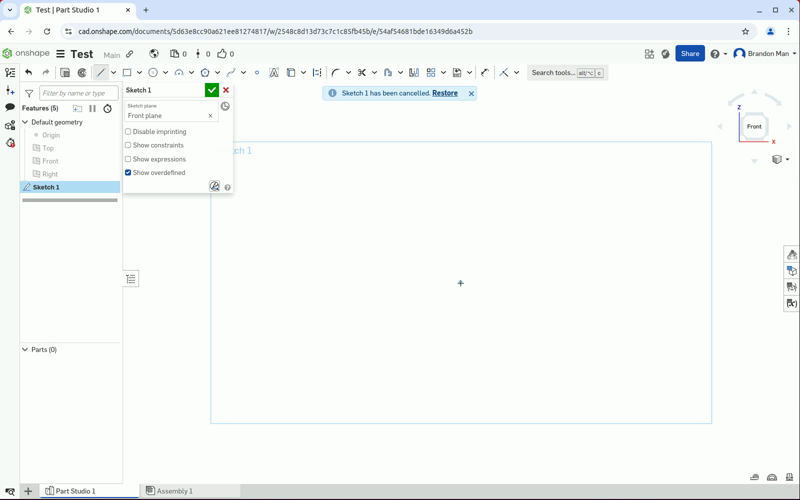
key_down(shift)
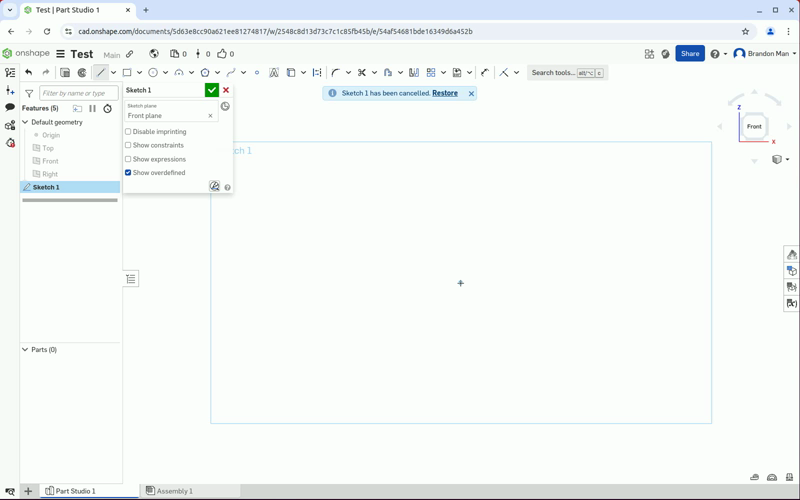
mouse_move(573, 282)
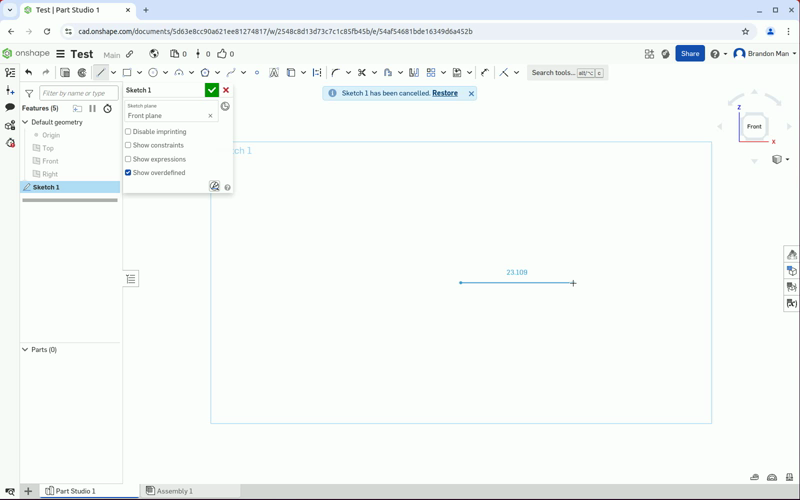
click(573, 282)
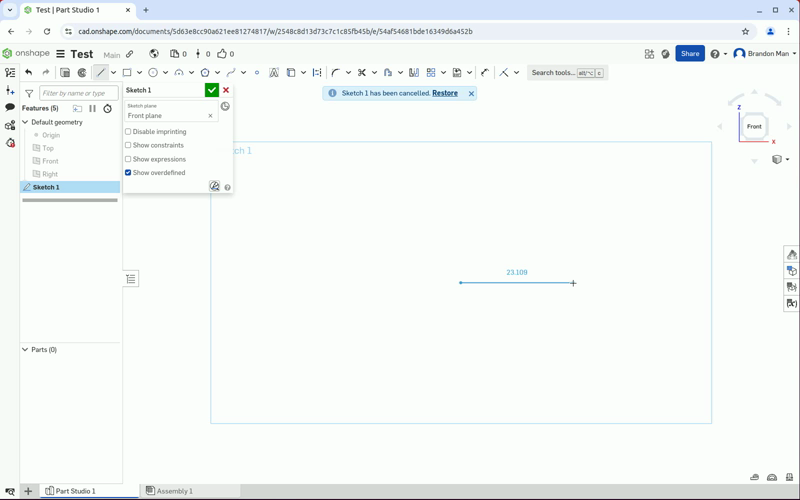
key_up(shift)
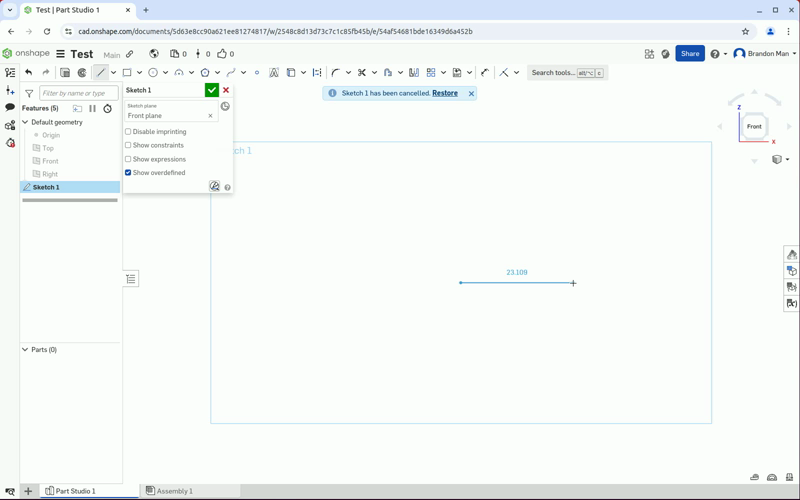
key_down(shift)
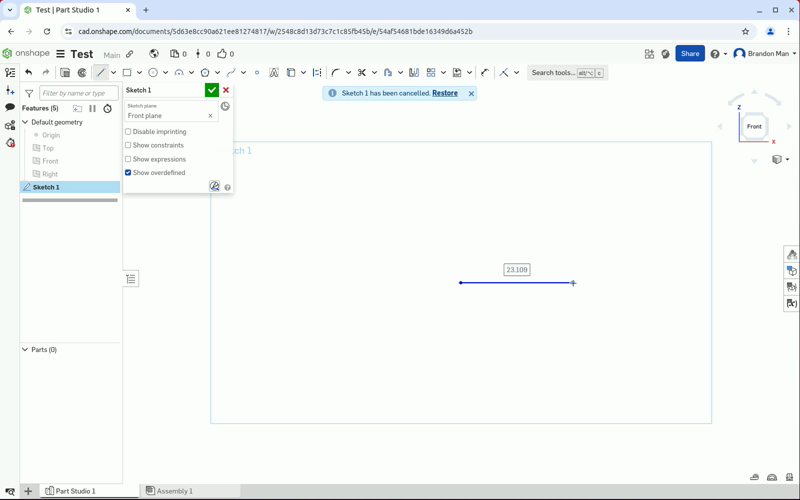
mouse_move(573, 208)
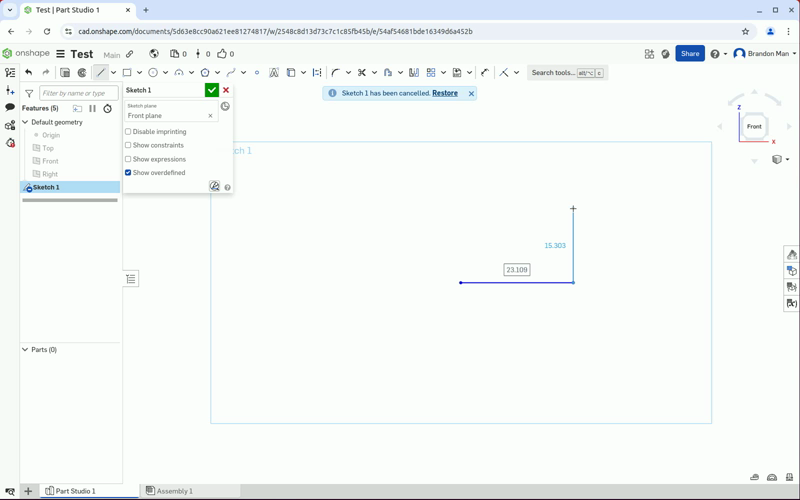
click(573, 208)
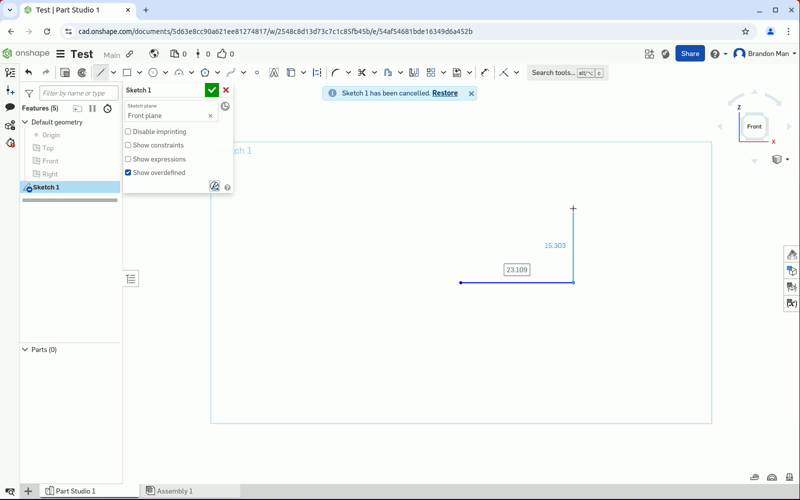
key_up(shift)
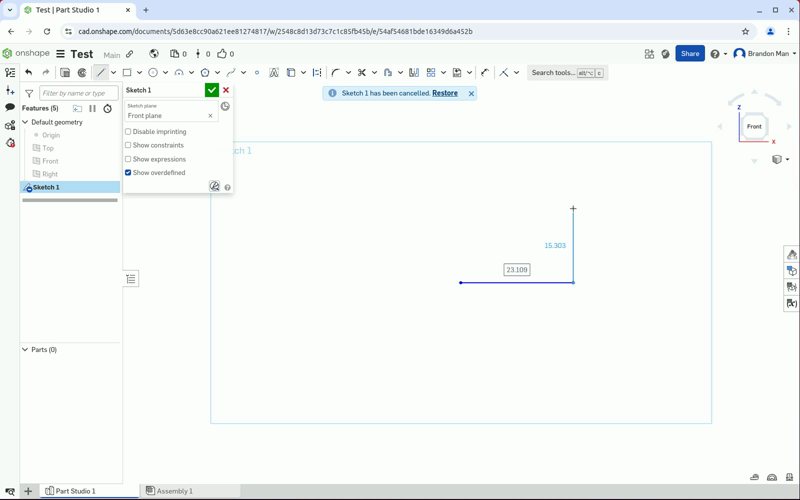
key_down(shift)
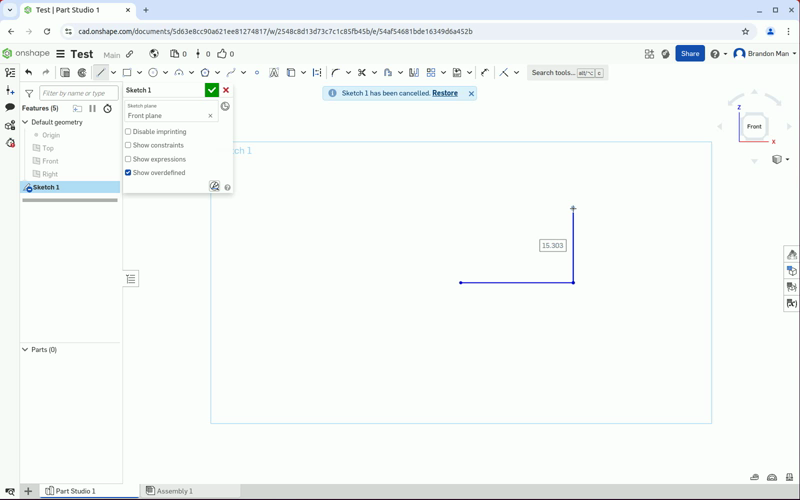
mouse_move(460, 208)
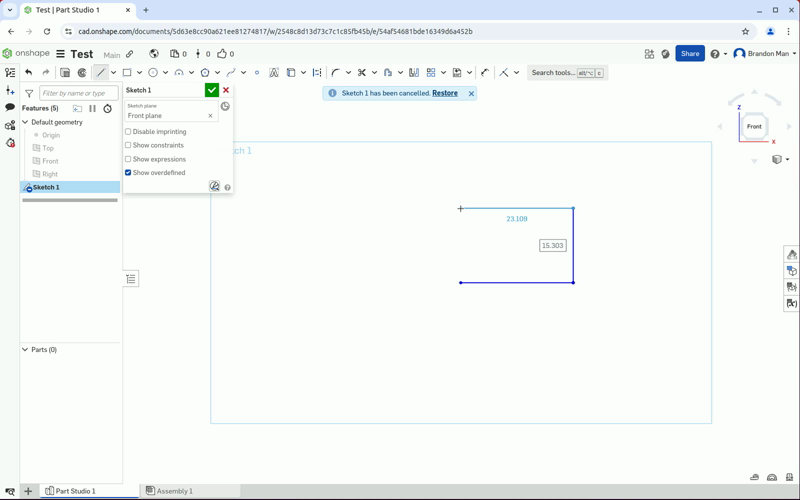
click(460, 208)
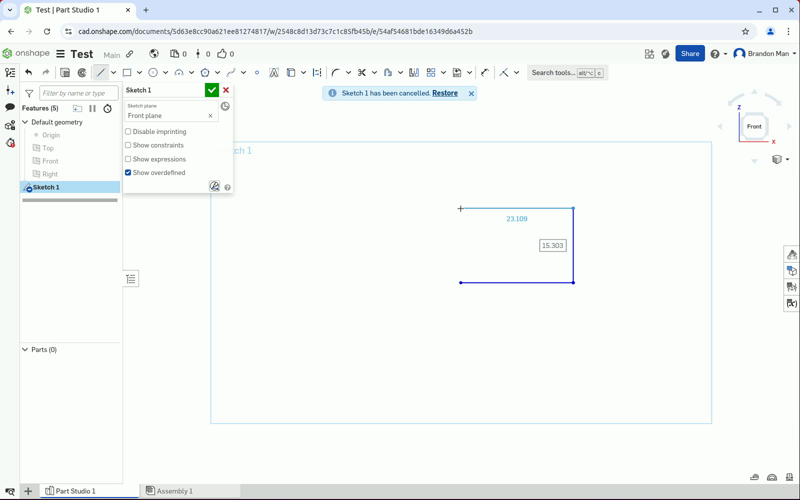
key_up(shift)
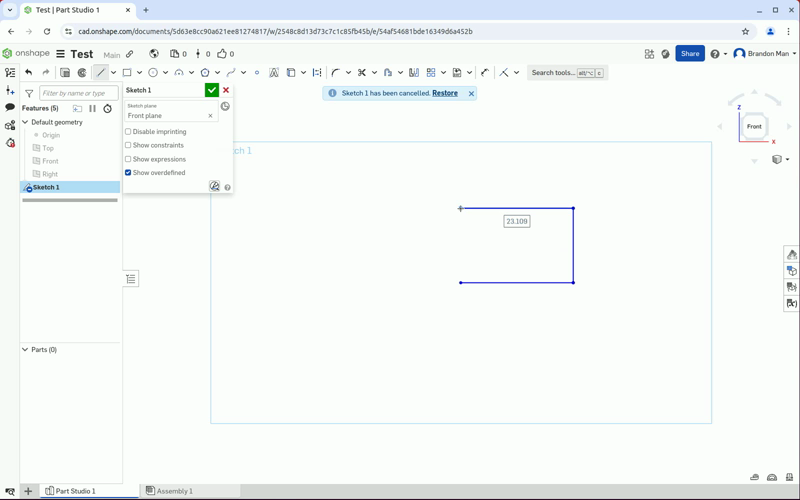
key_down(shift)
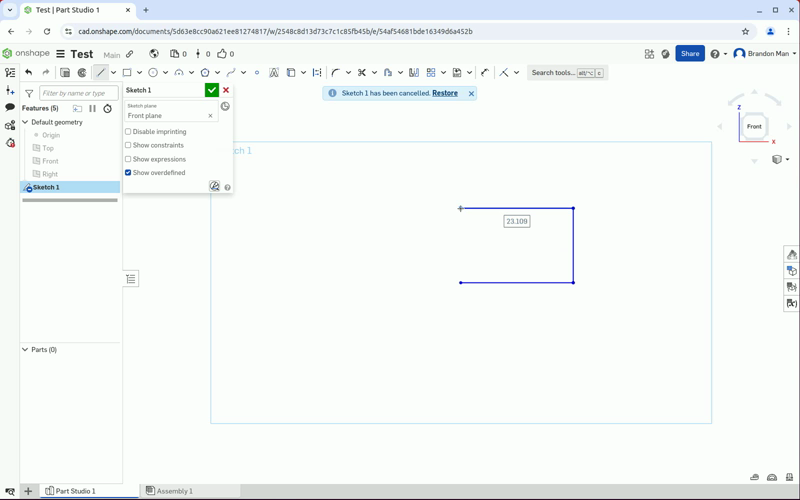
mouse_move(460, 282)
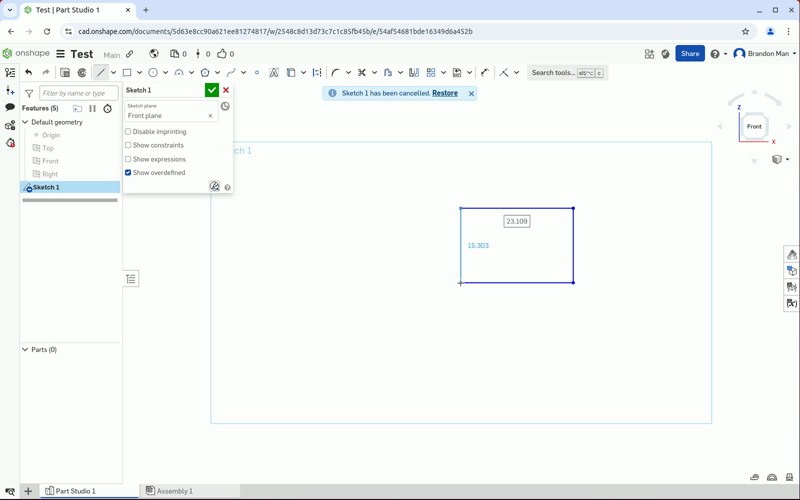
key_up(shift)
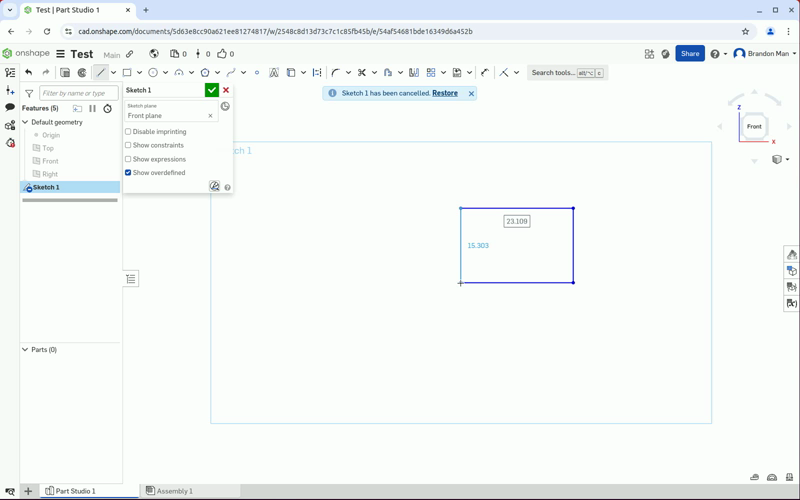
click(460, 282)
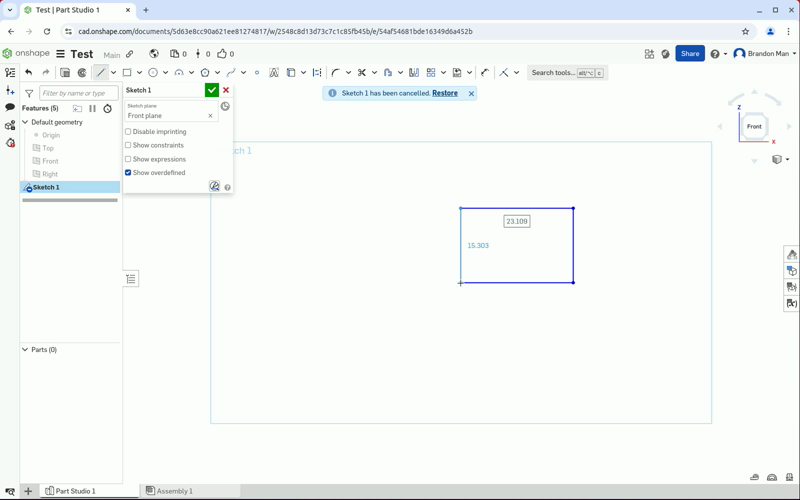
key(esc)
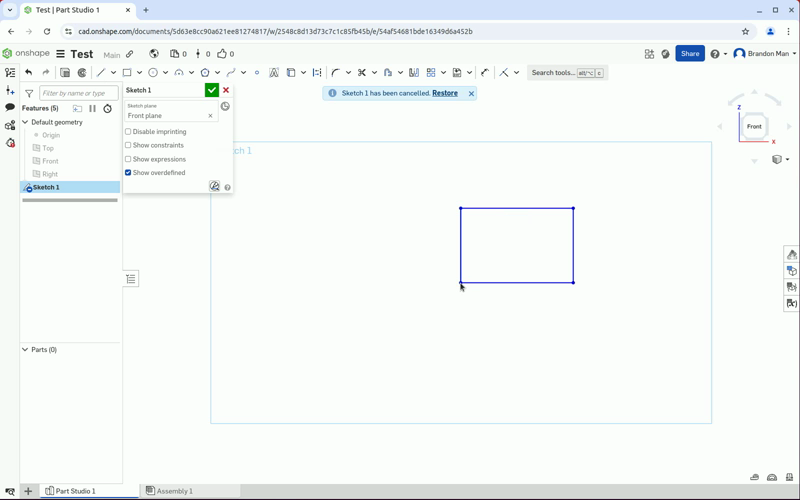
mouse_move(500, 259)
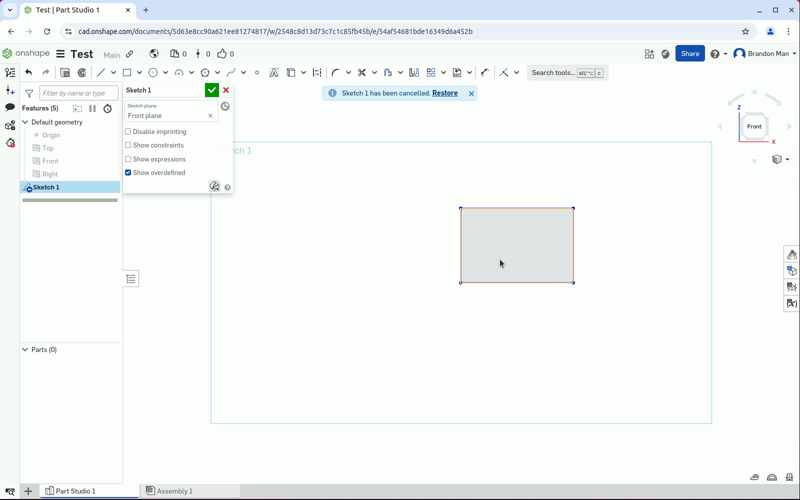
click(500, 259)
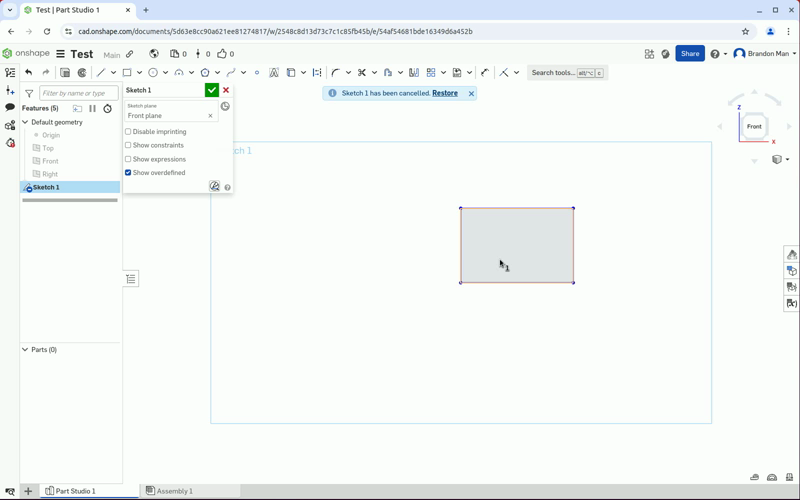
mouse_move(73, 352)
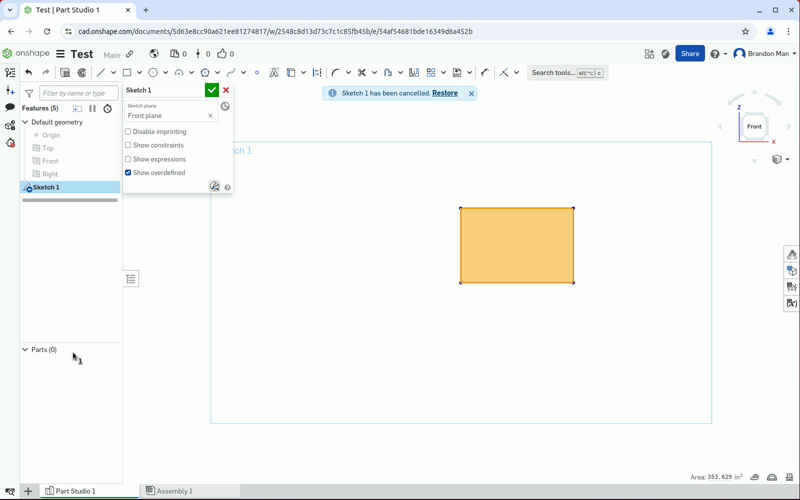
key(shift+y)
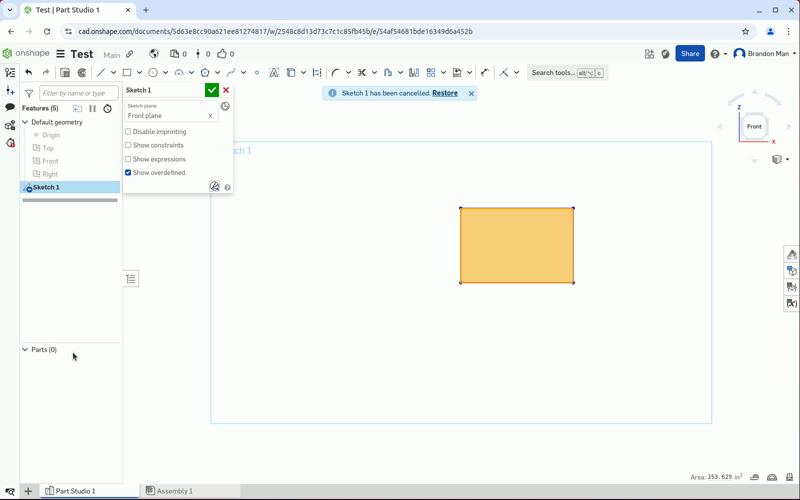
key(shift+e)
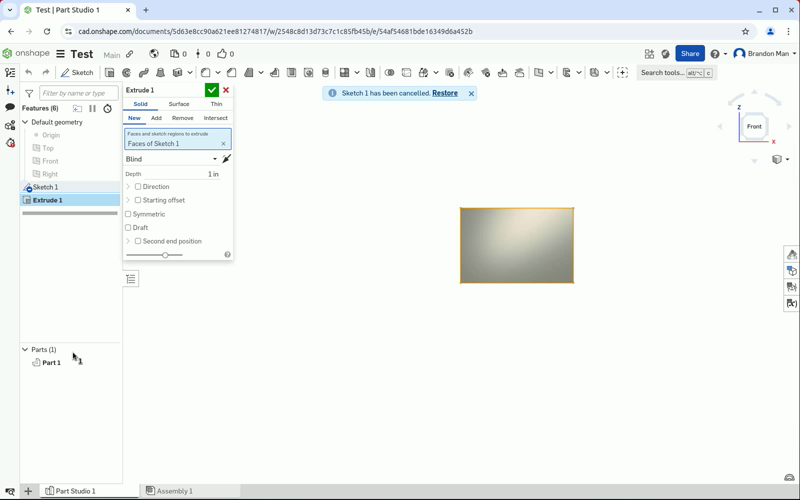
mouse_move(143, 106)
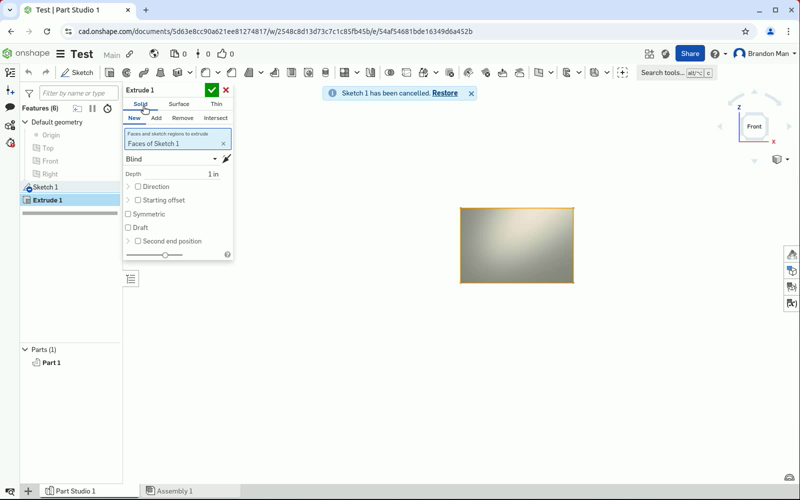
click(143, 106)
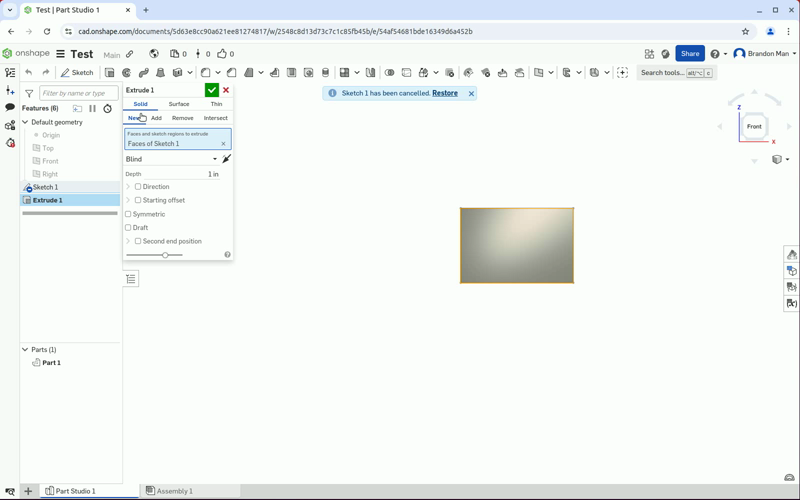
mouse_move(137, 120)
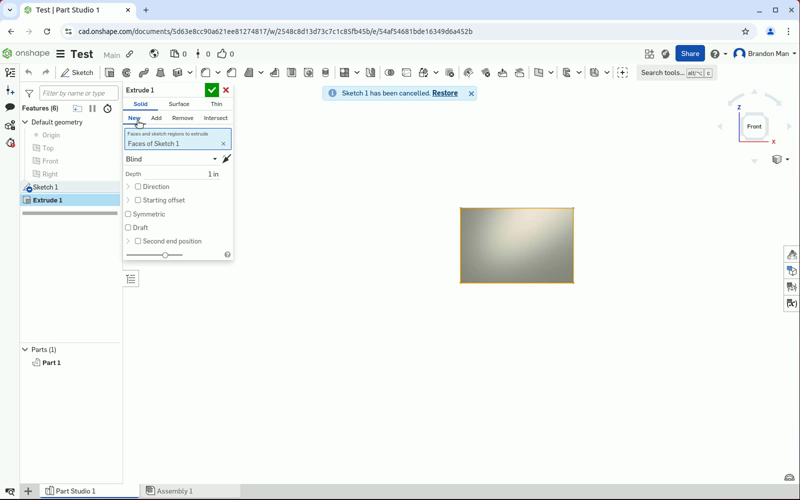
click(137, 120)
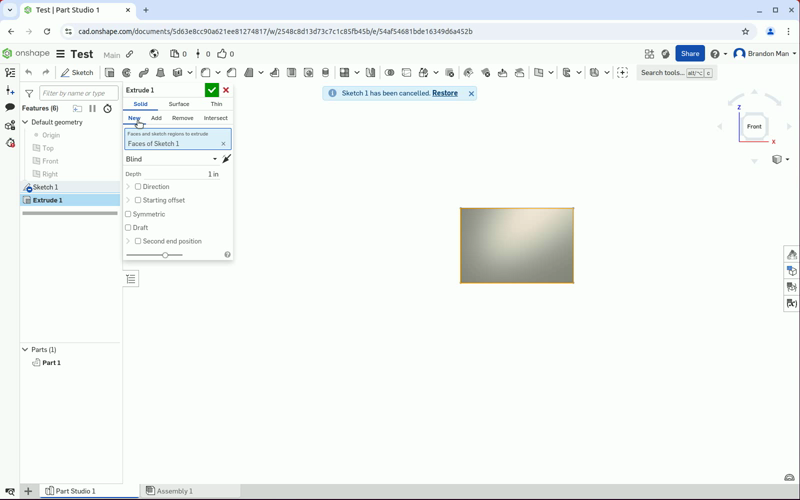
key(tab, 4)
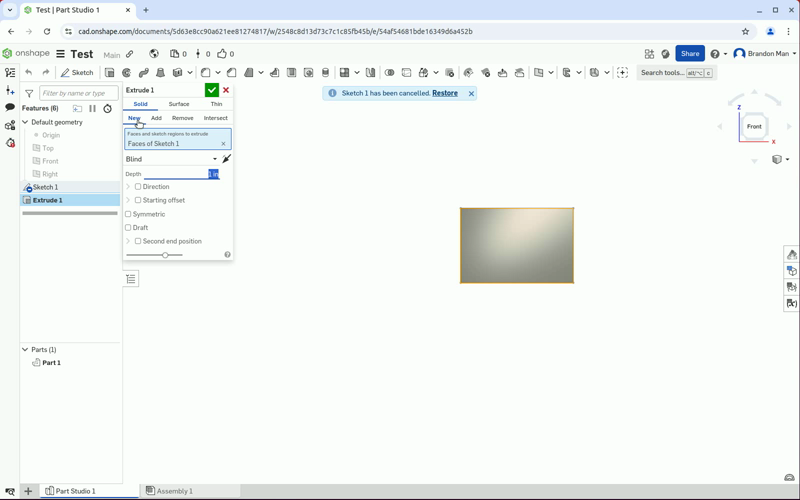
text(15.406)
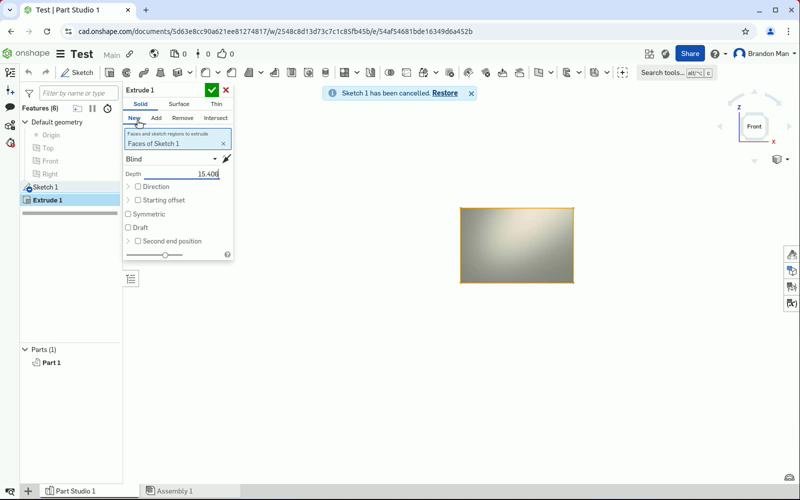
key(tab, 3)
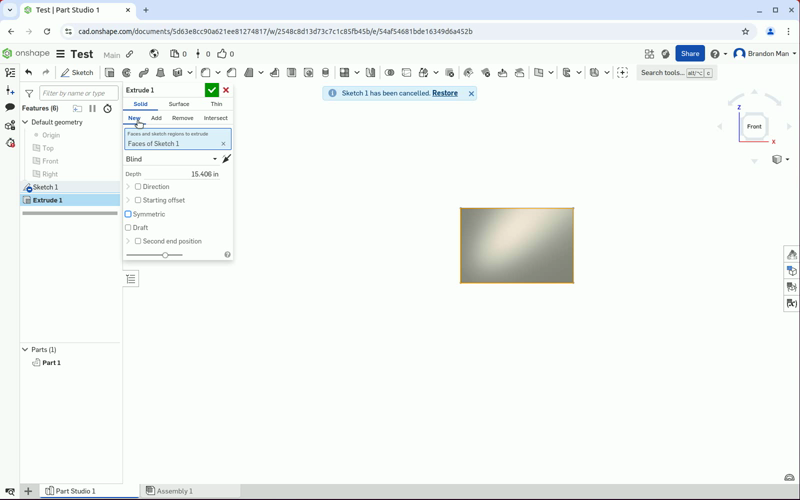
key(space)
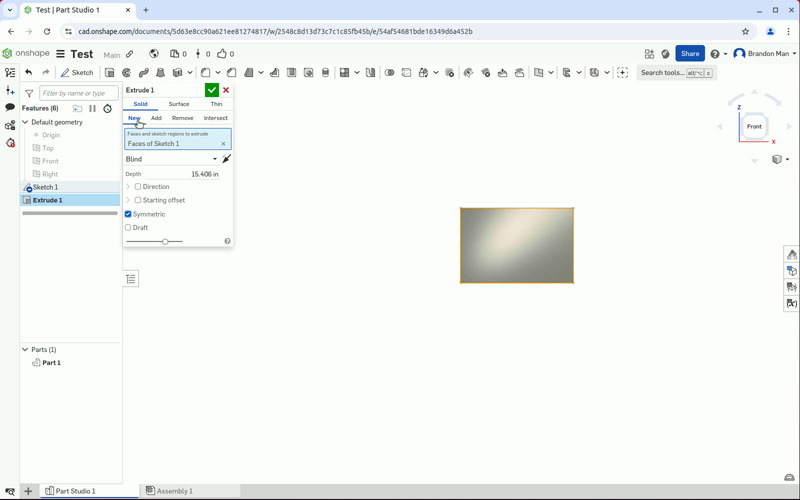
key(enter)
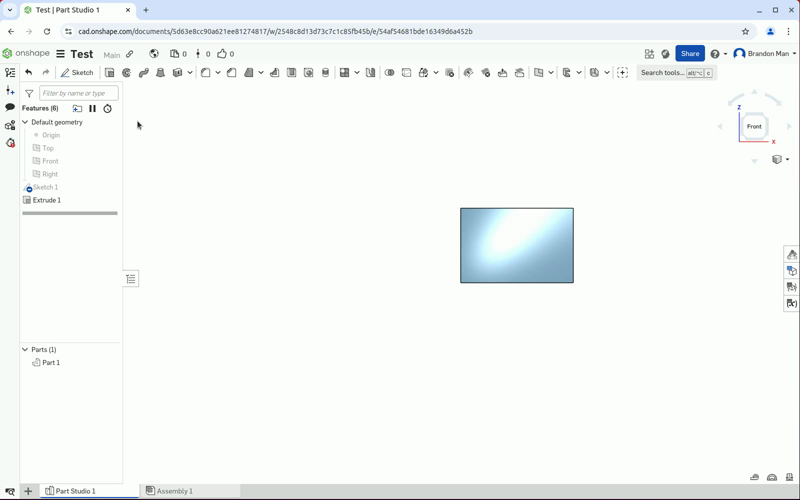
key(shift+h)
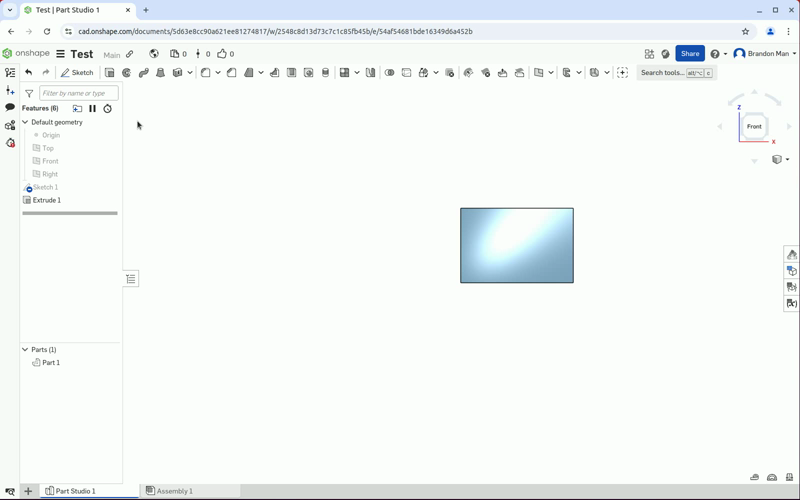
key(shift+h)
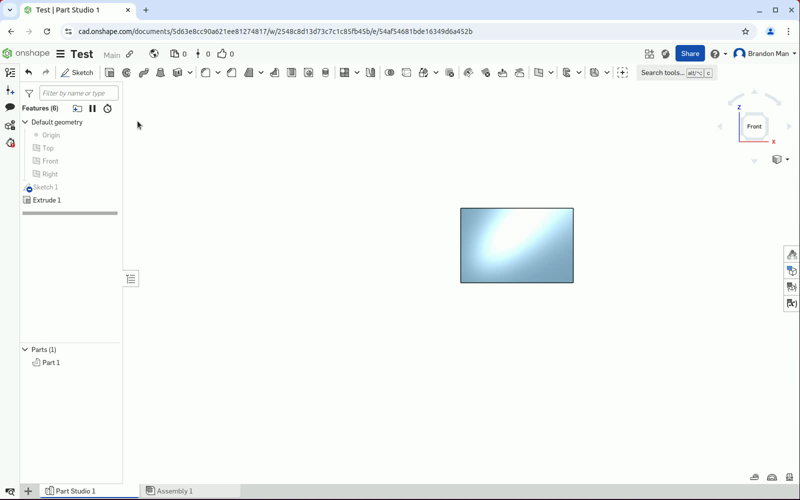
mouse_move(73, 189)
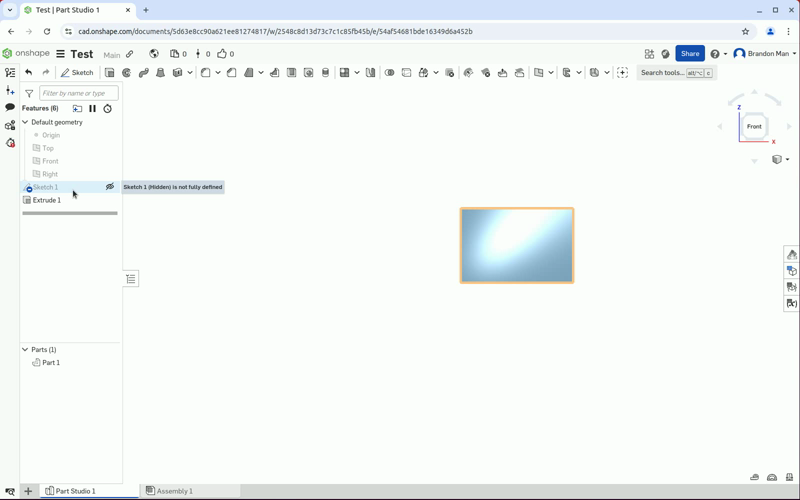
click(73, 189)
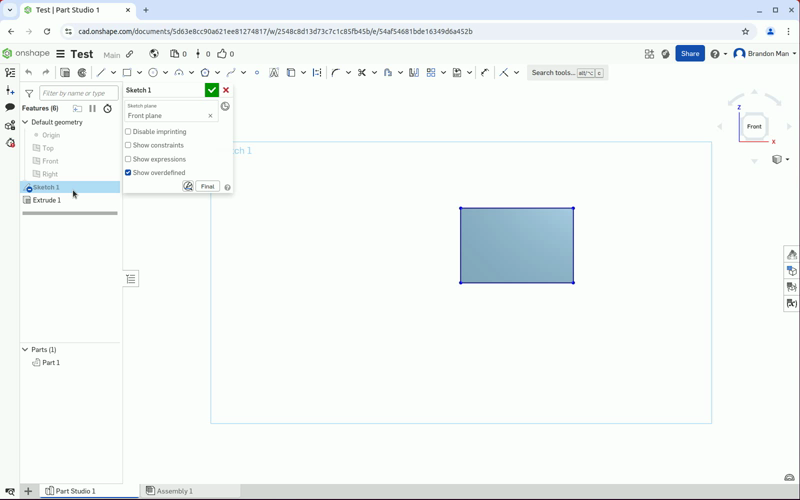
mouse_move(229, 92)
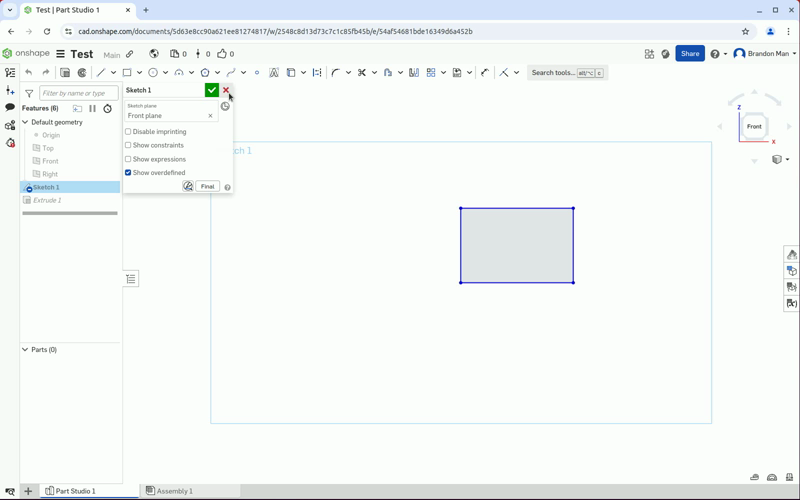
click(229, 92)
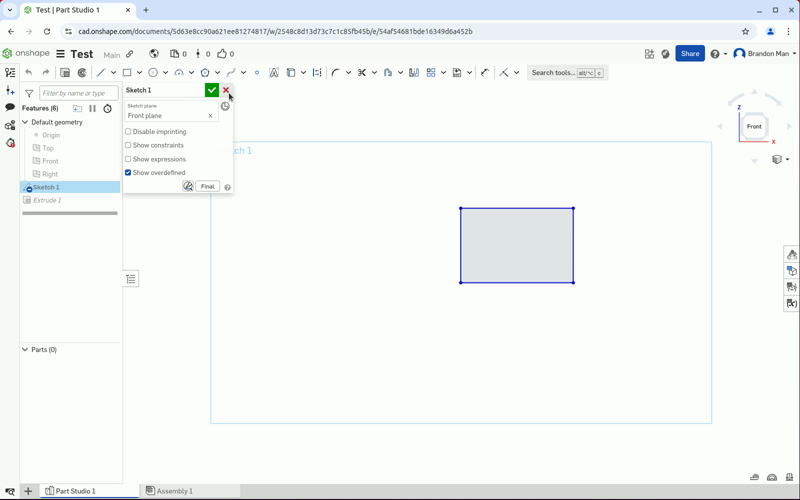
key(shift+s)
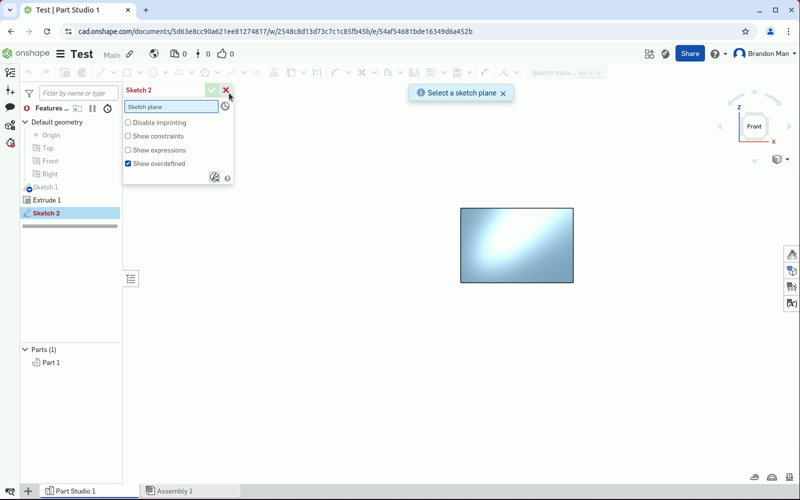
mouse_move(73, 163)
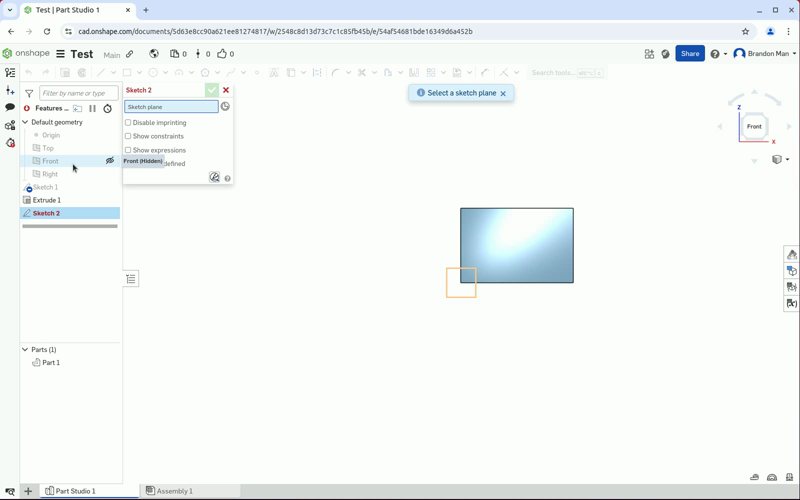
click(73, 163)
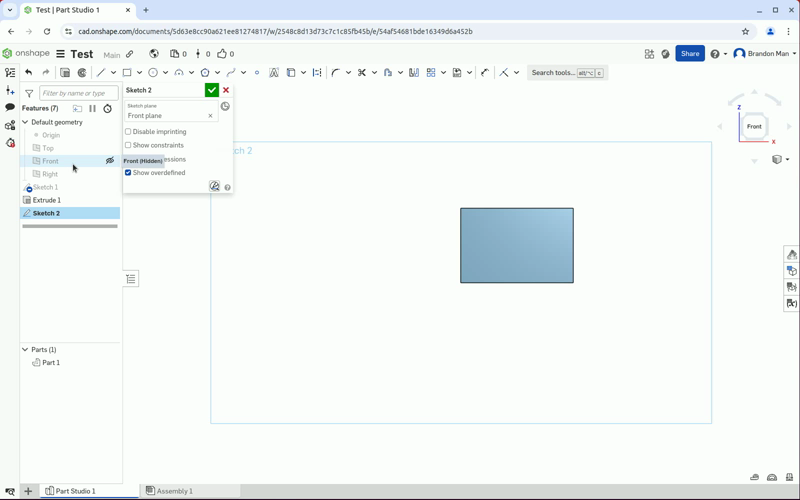
mouse_move(73, 352)
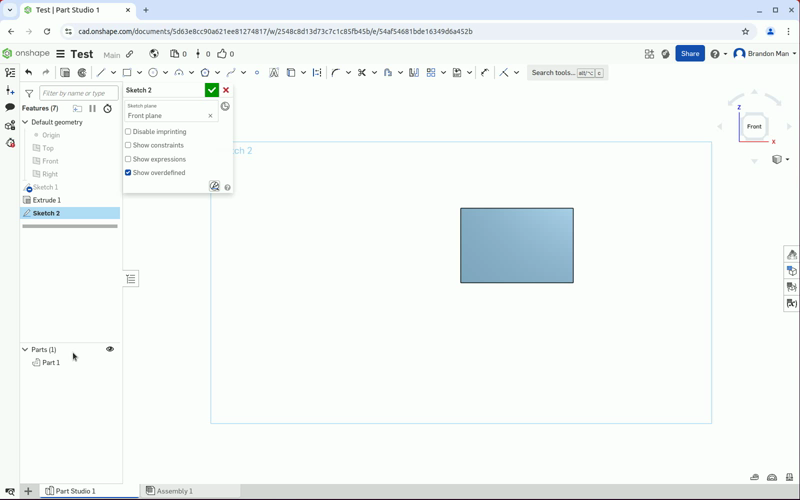
key(y)
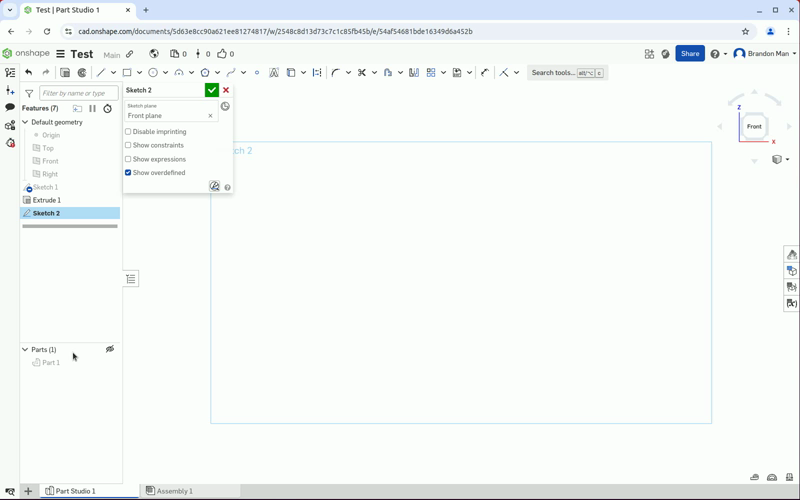
key(l)
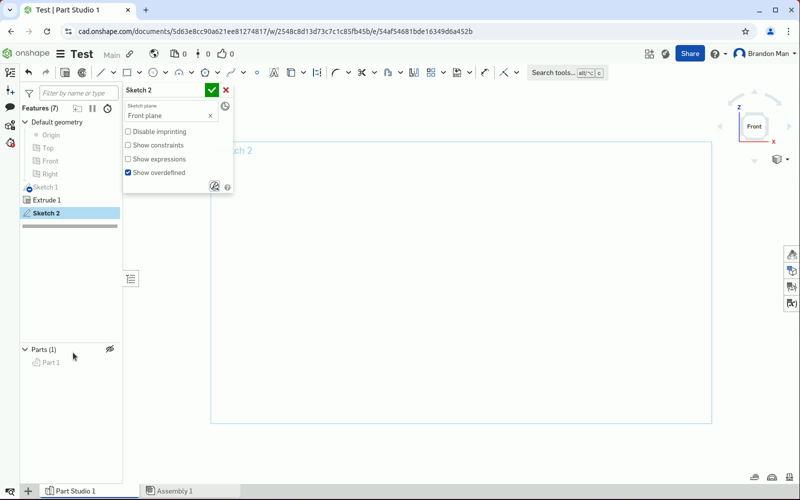
key_down(shift)
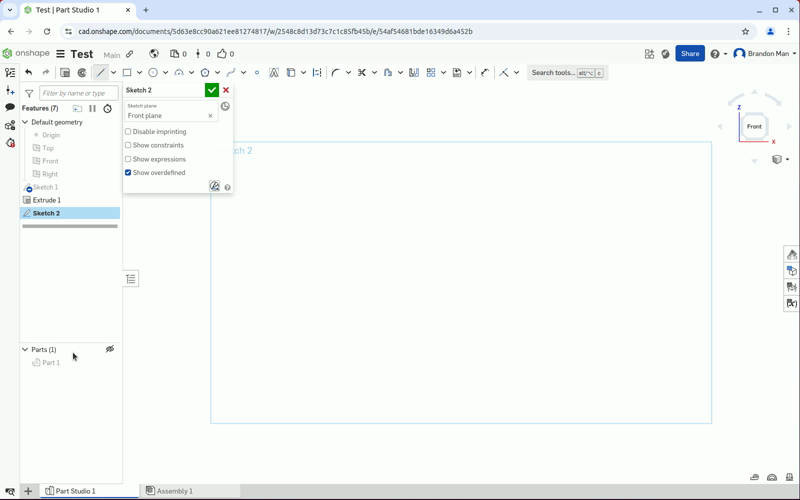
mouse_move(479, 245)
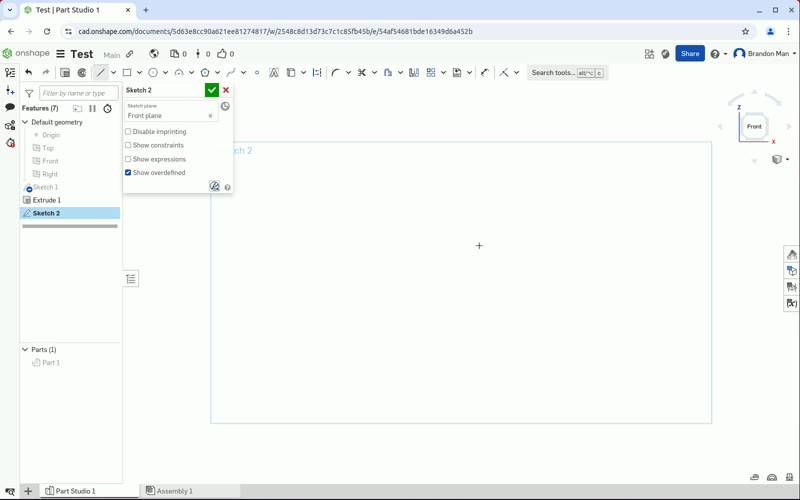
click(479, 245)
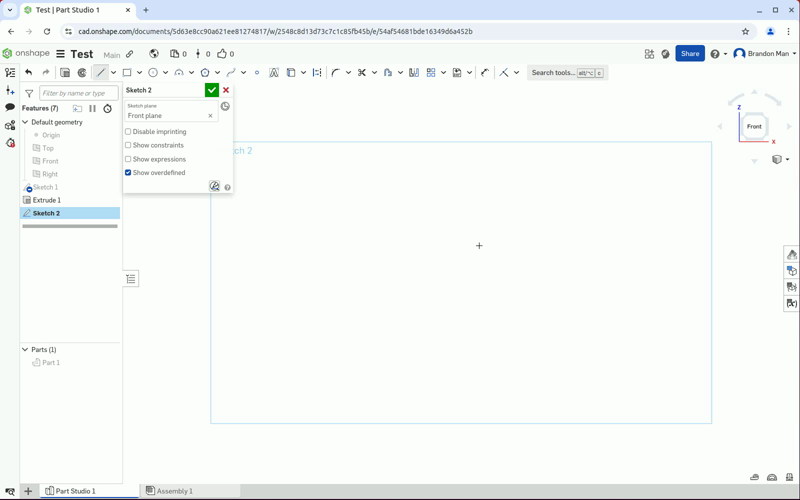
key_up(shift)
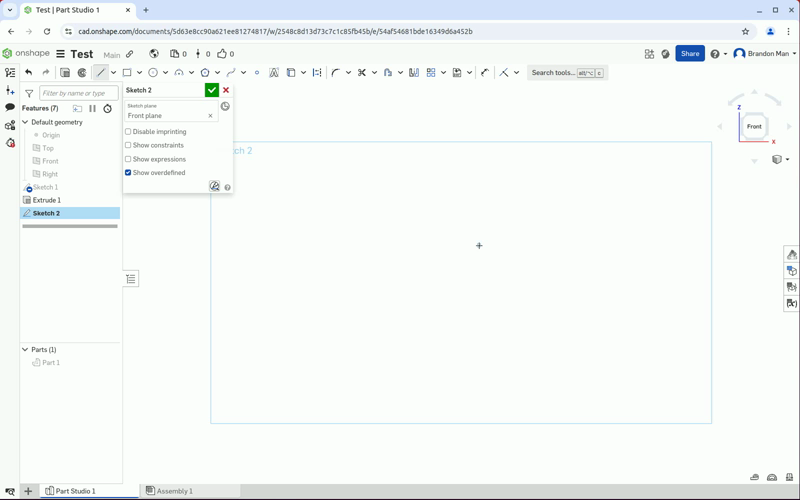
key_down(shift)
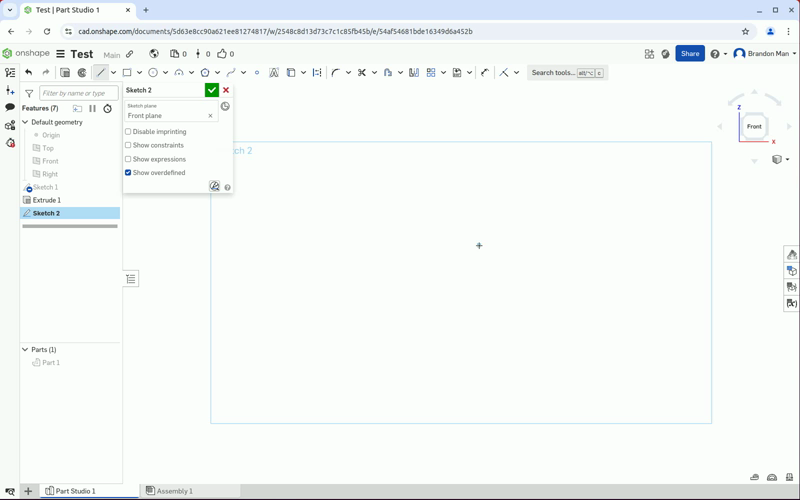
mouse_move(573, 245)
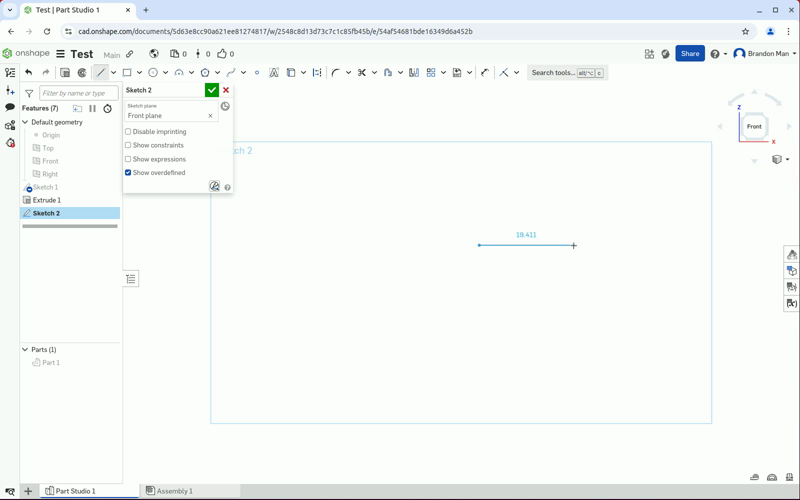
click(573, 245)
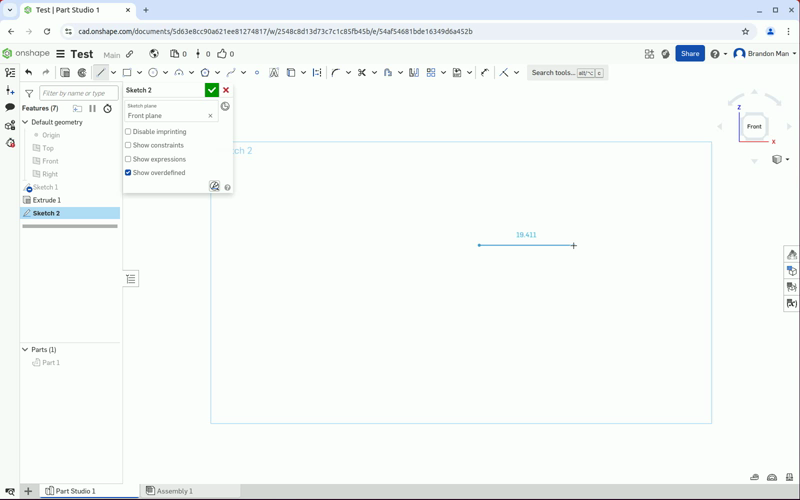
key_up(shift)
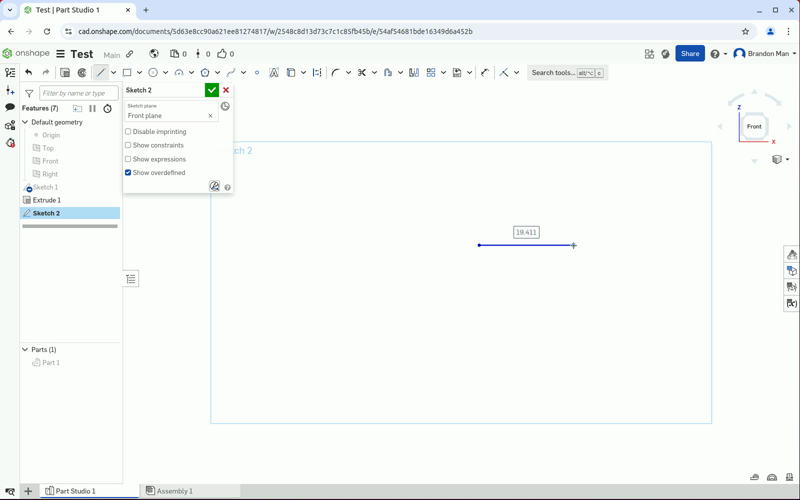
key_down(shift)
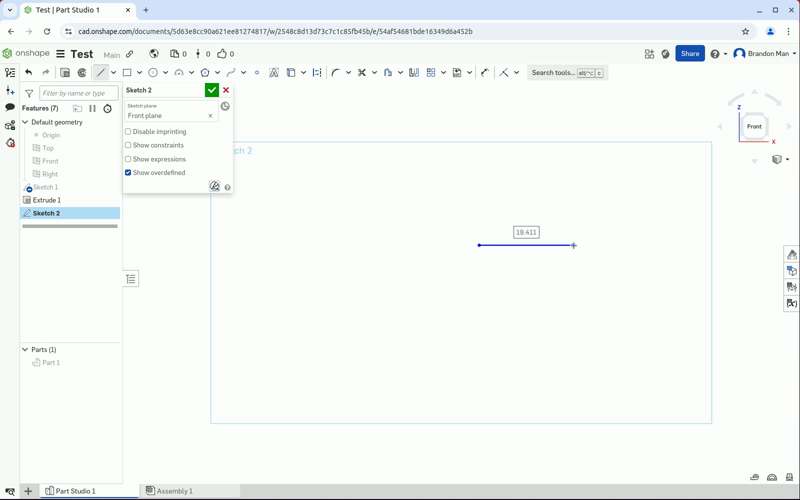
mouse_move(589, 245)
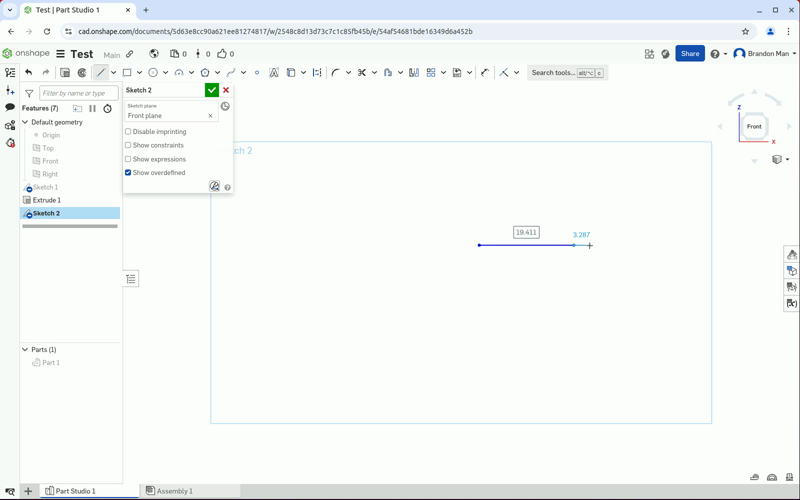
mouse_move(573, 207)
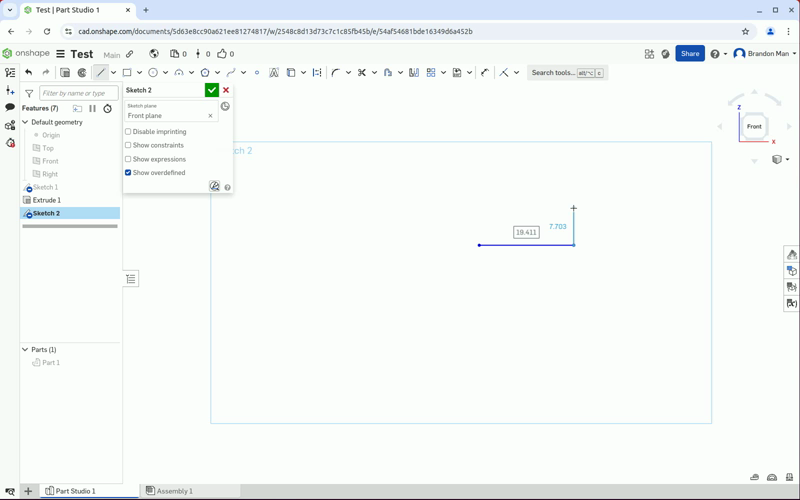
click(573, 207)
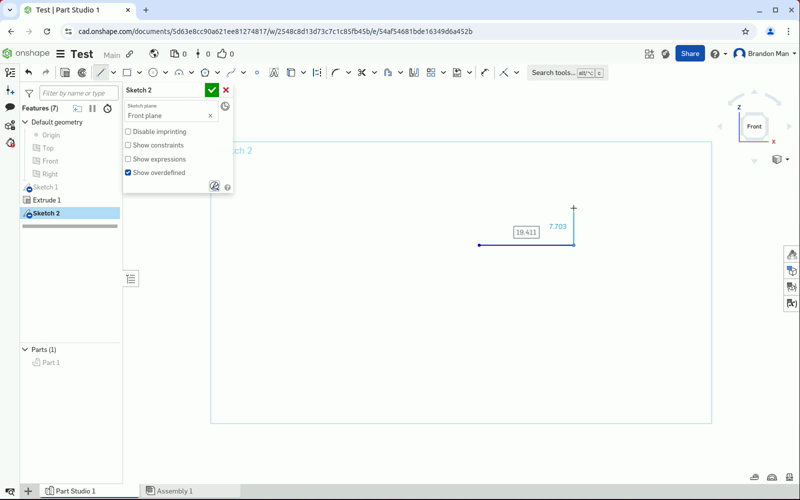
key_up(shift)
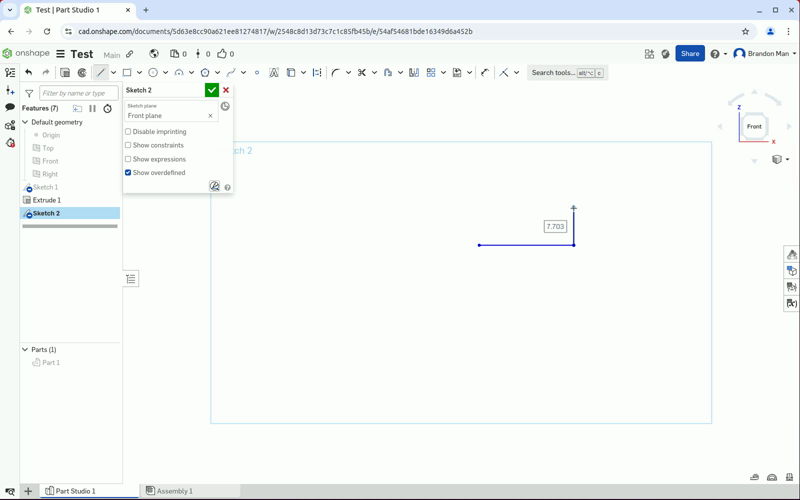
key_down(shift)
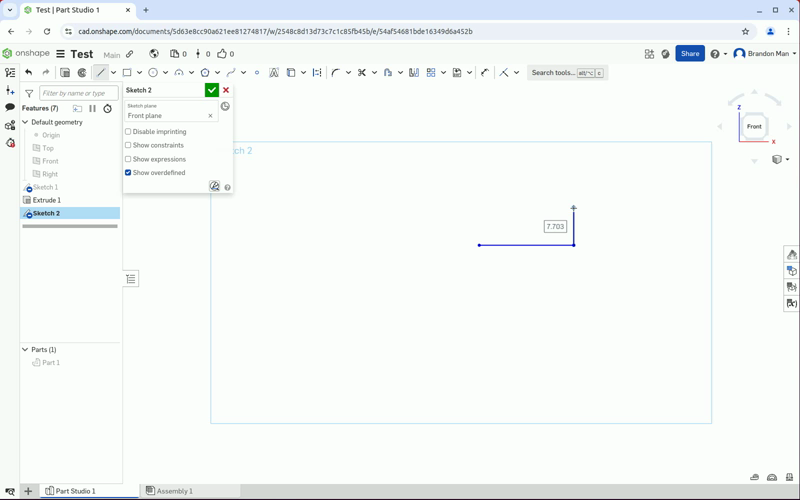
mouse_move(479, 207)
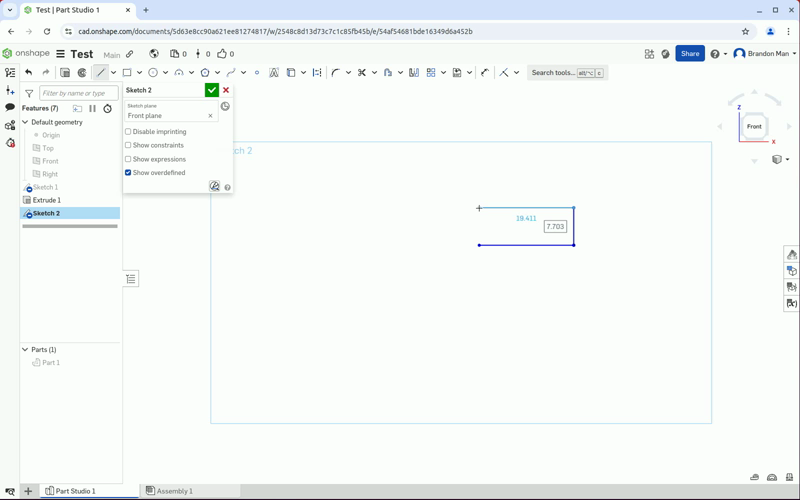
click(479, 207)
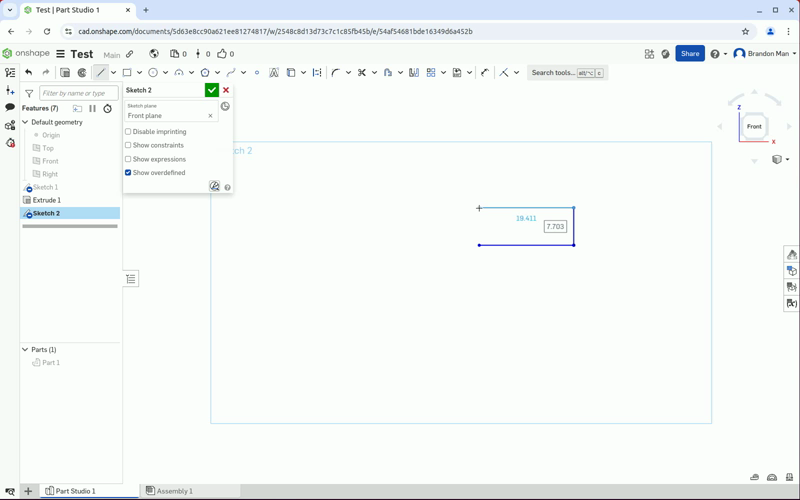
key_up(shift)
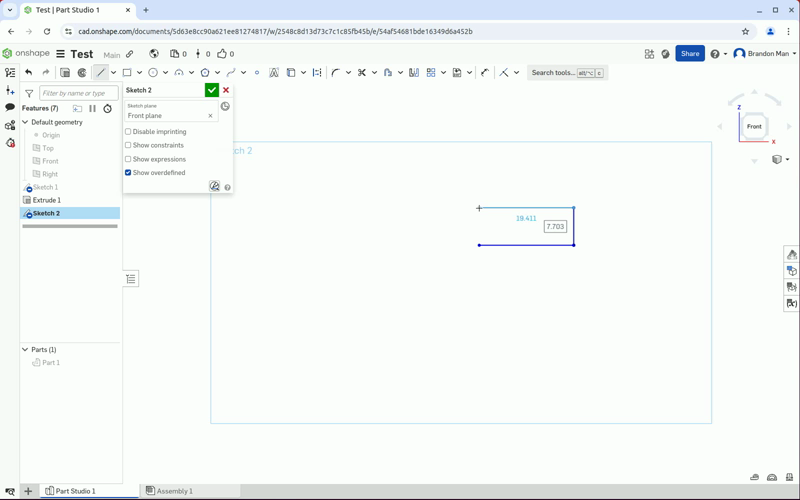
mouse_move(509, 207)
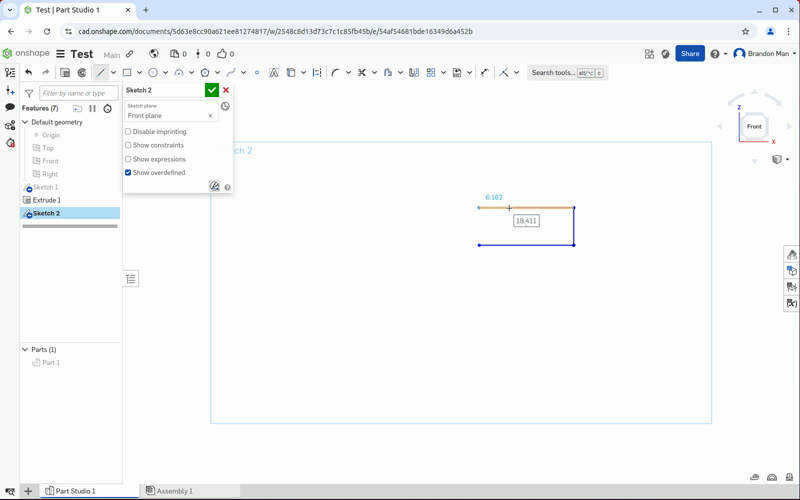
key_down(shift)
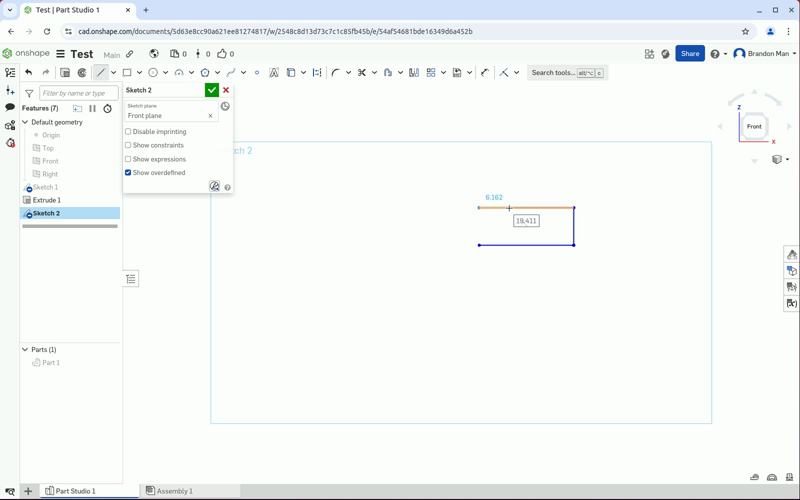
mouse_move(479, 245)
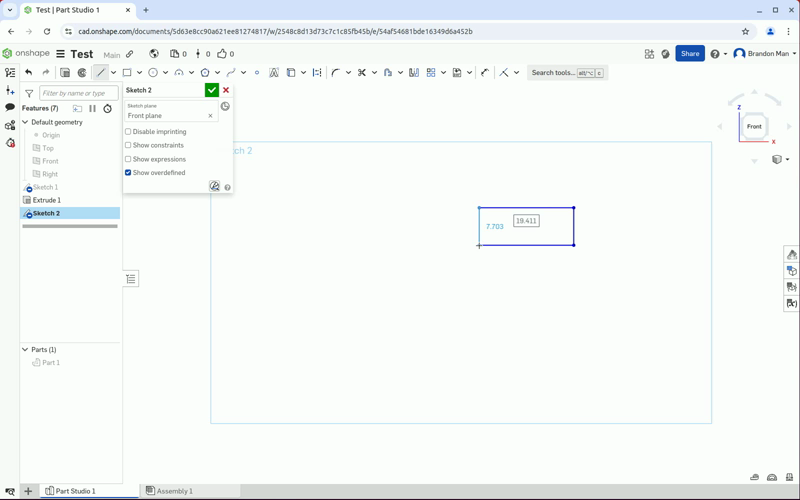
key_up(shift)
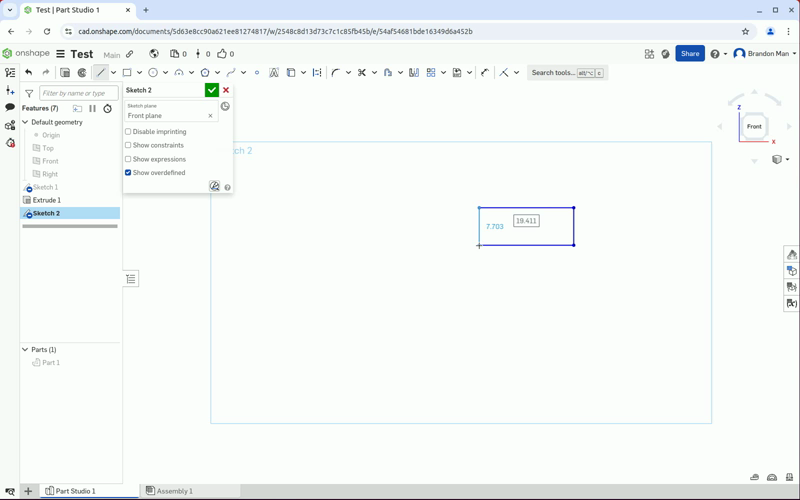
click(479, 245)
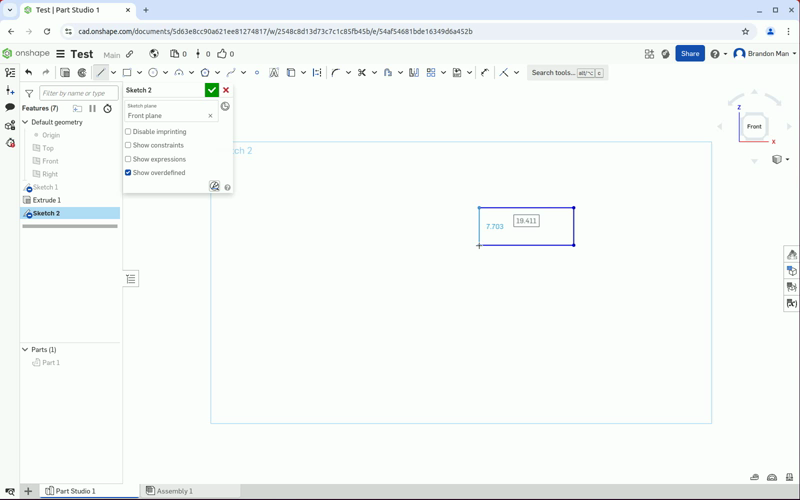
key(esc)
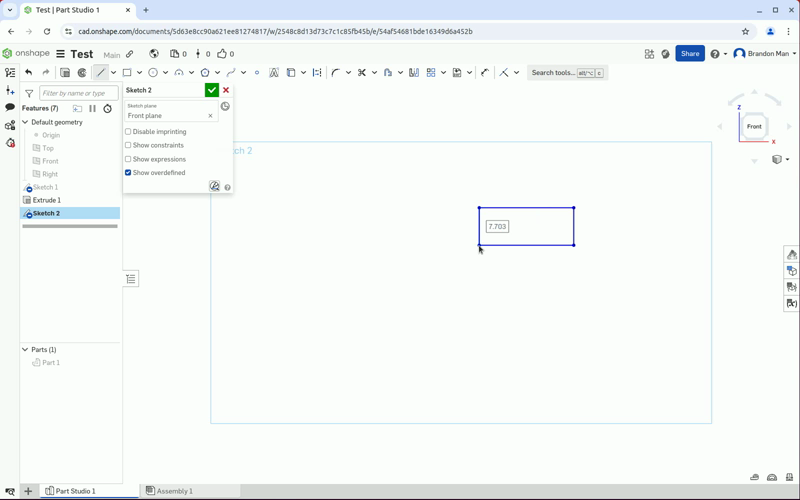
mouse_move(522, 217)
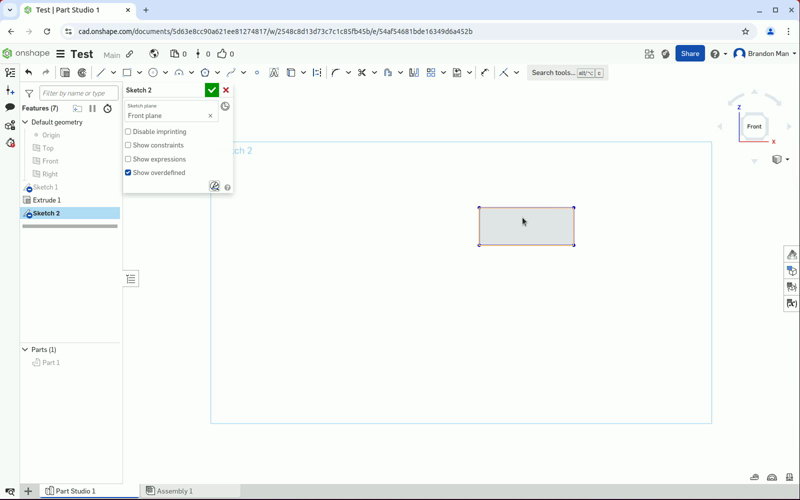
click(522, 217)
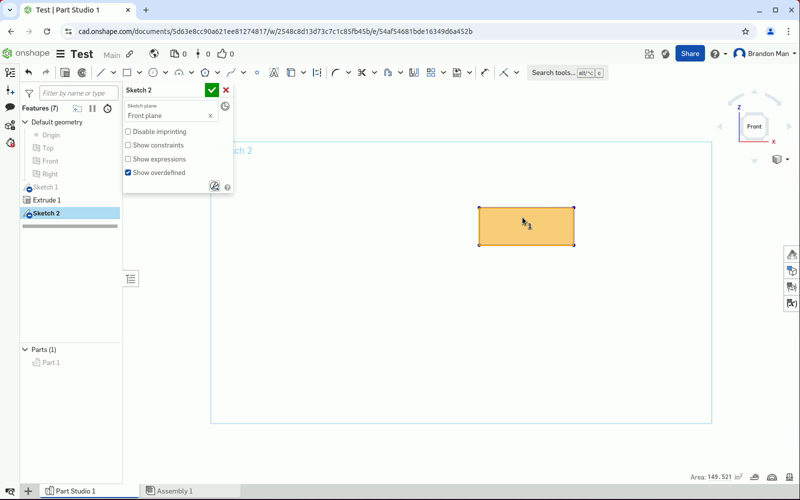
mouse_move(73, 352)
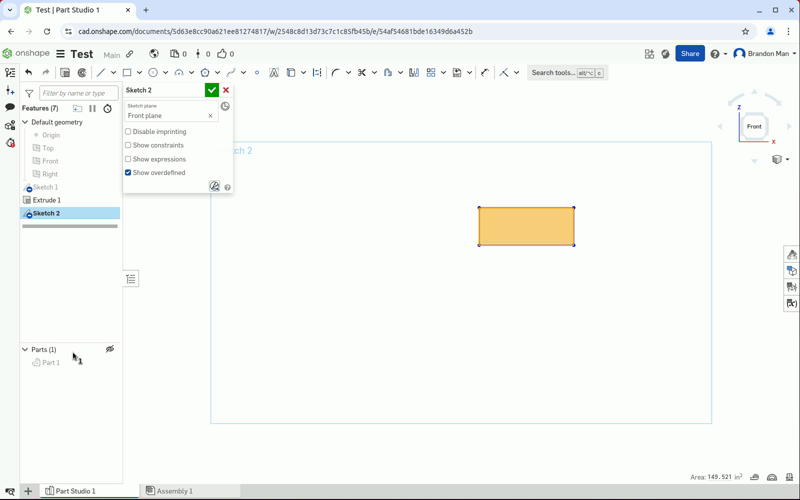
key(shift+y)
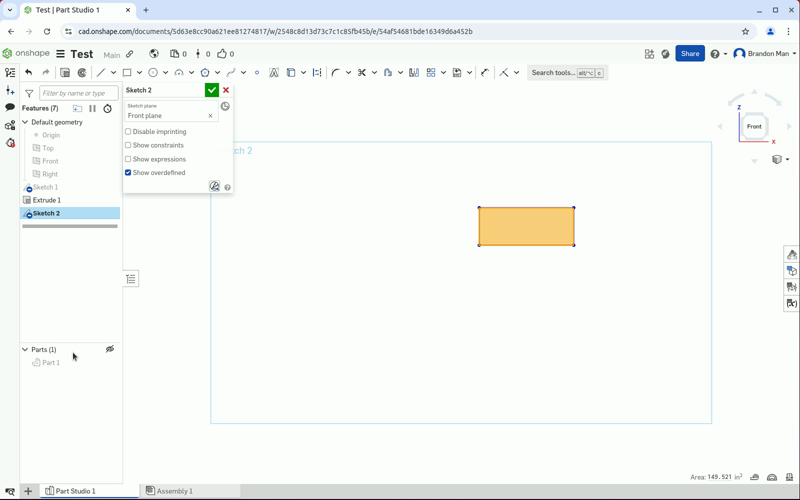
key(shift+e)
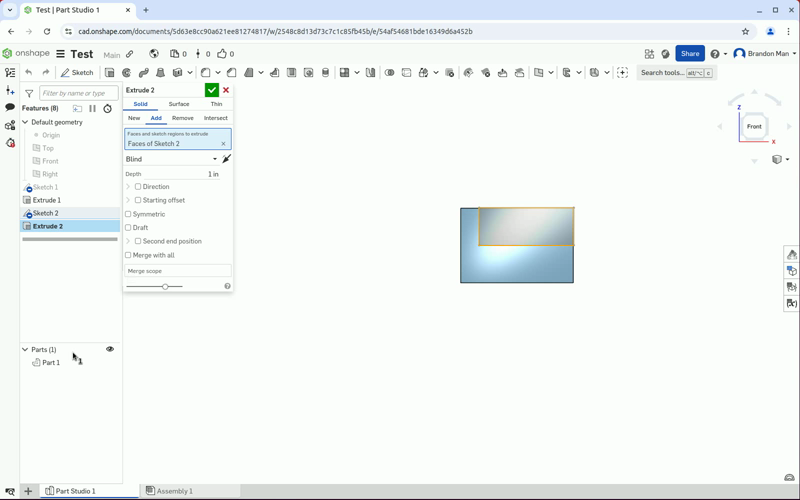
mouse_move(143, 106)
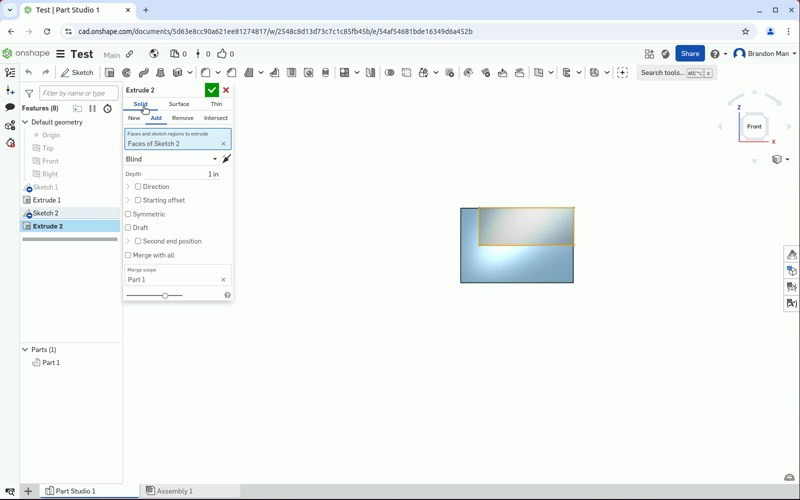
click(143, 106)
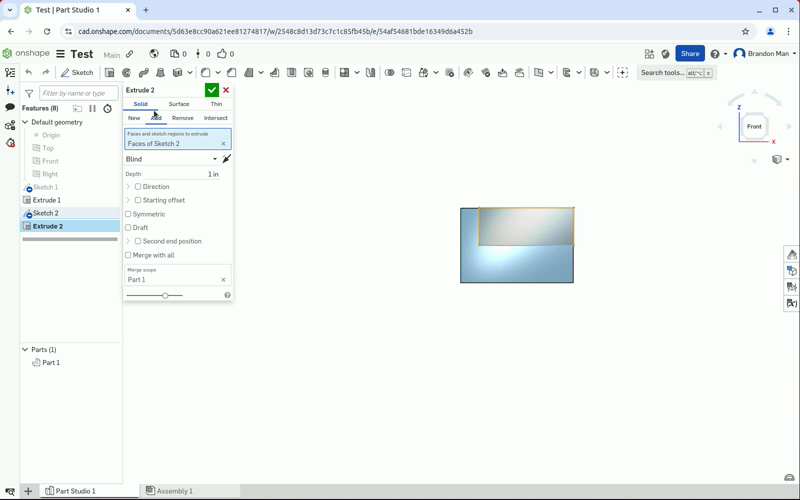
mouse_move(186, 120)
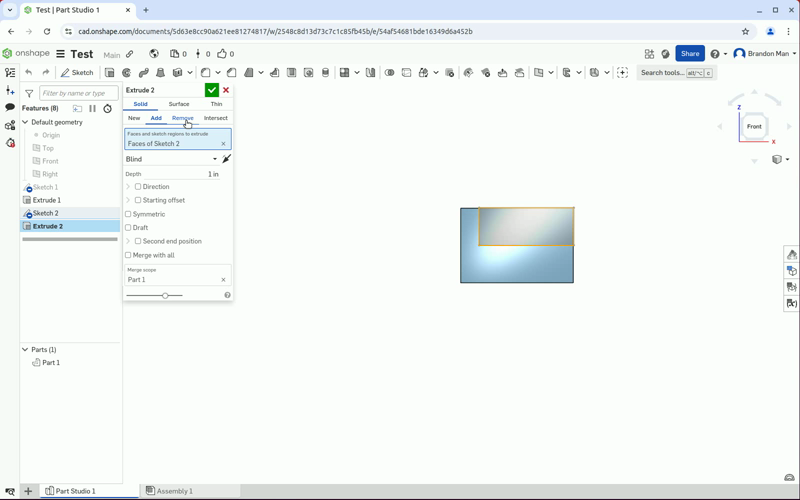
click(186, 120)
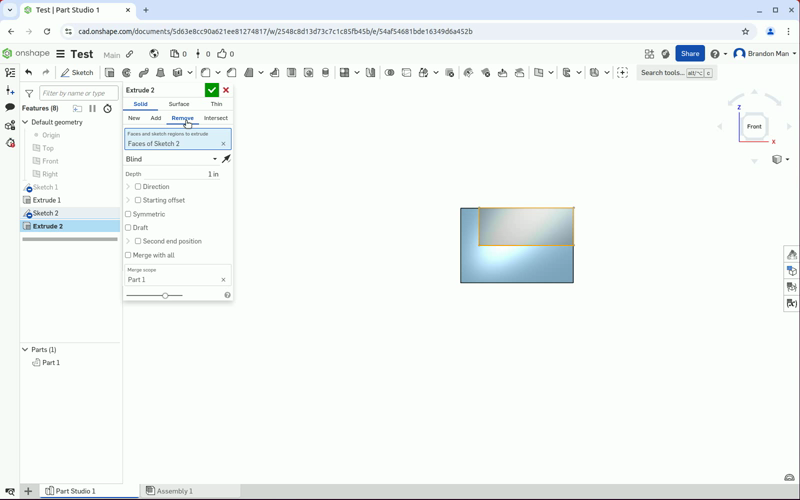
key(tab, 4)
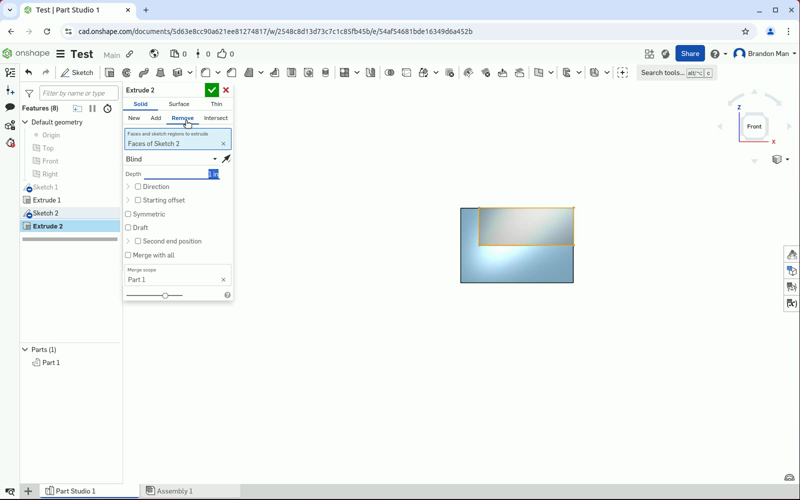
text(15.406)
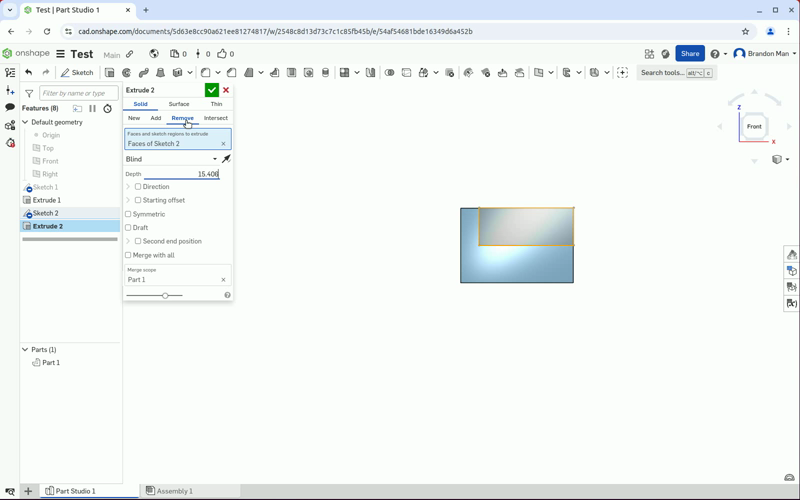
key(tab, 3)
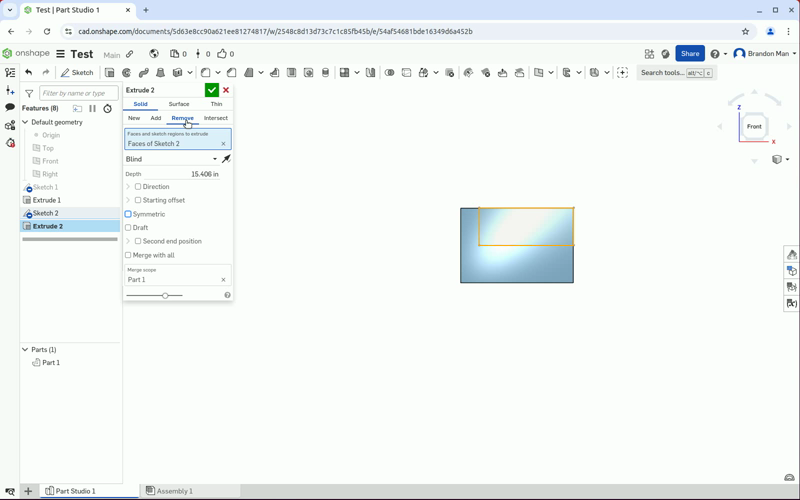
key(space)
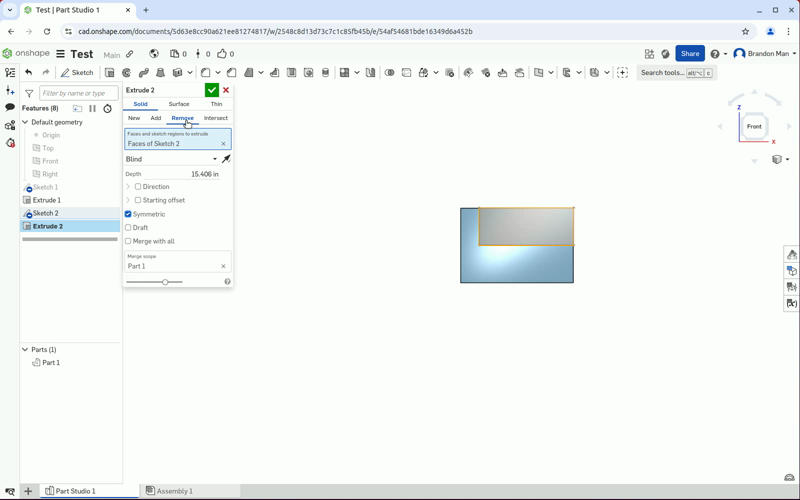
key(tab, 2)
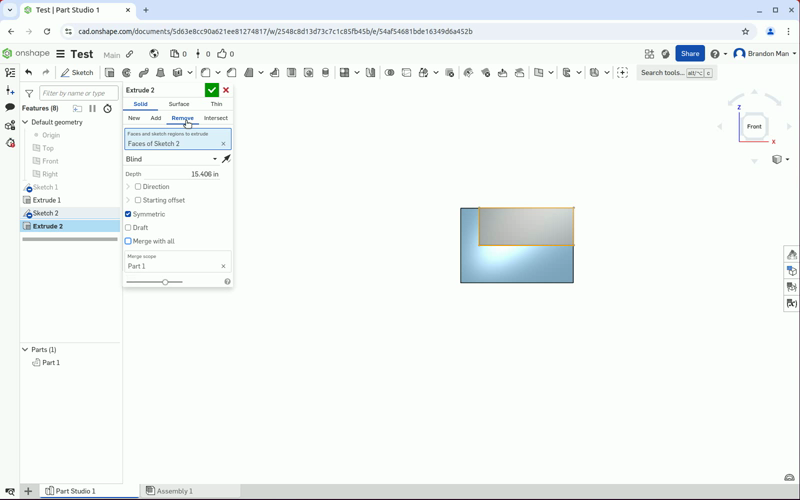
key(space)
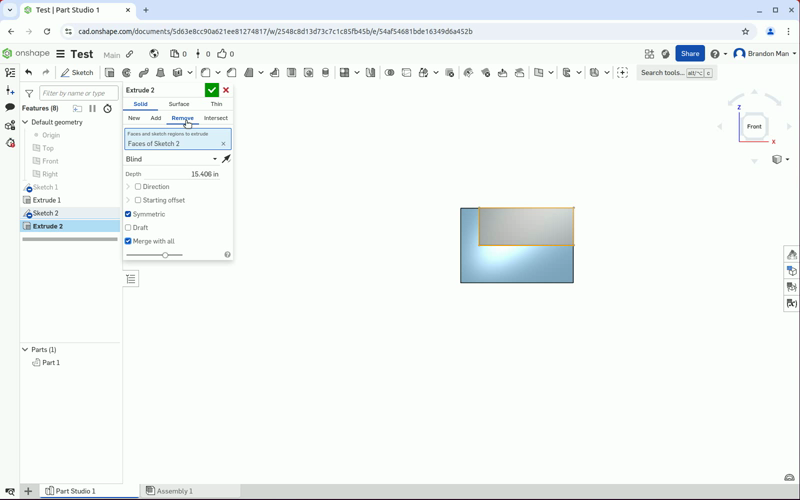
key(enter)
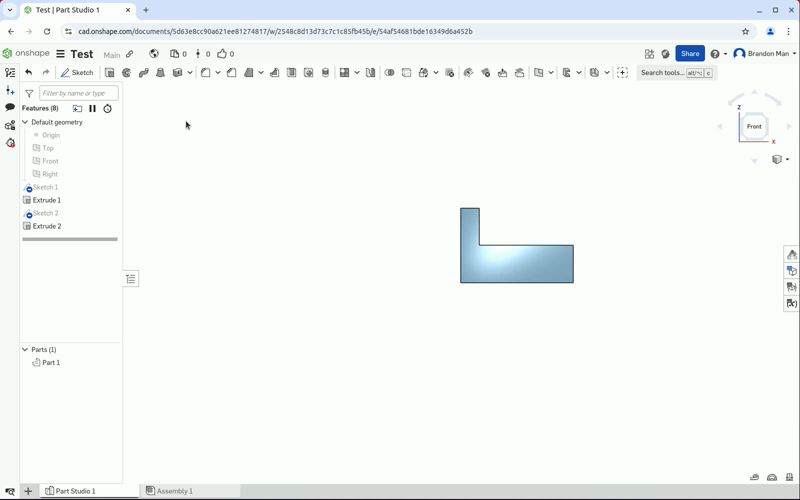
key(shift+h)
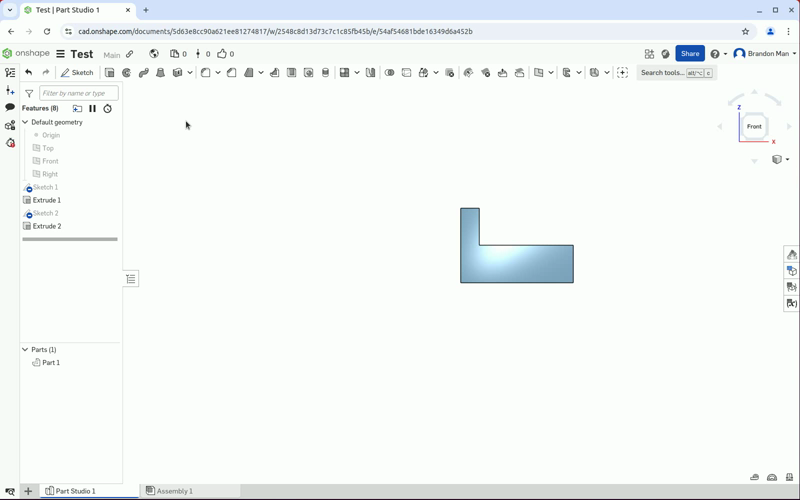
key(shift+h)
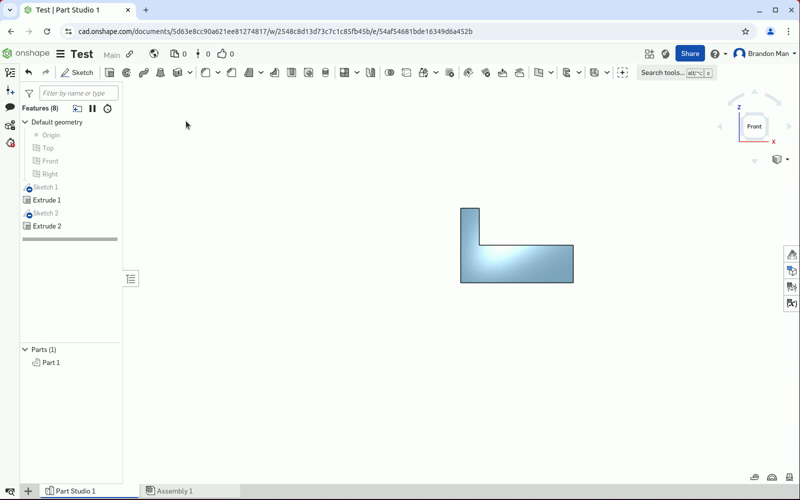
mouse_move(73, 189)
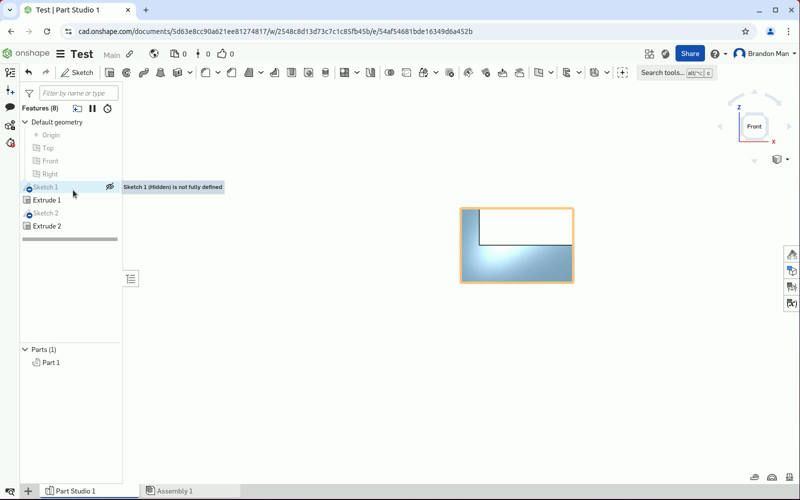
click(73, 189)
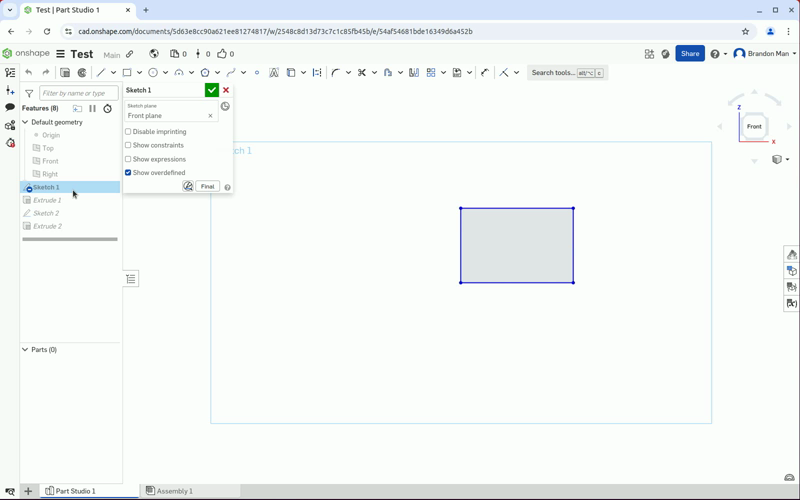
mouse_move(229, 92)
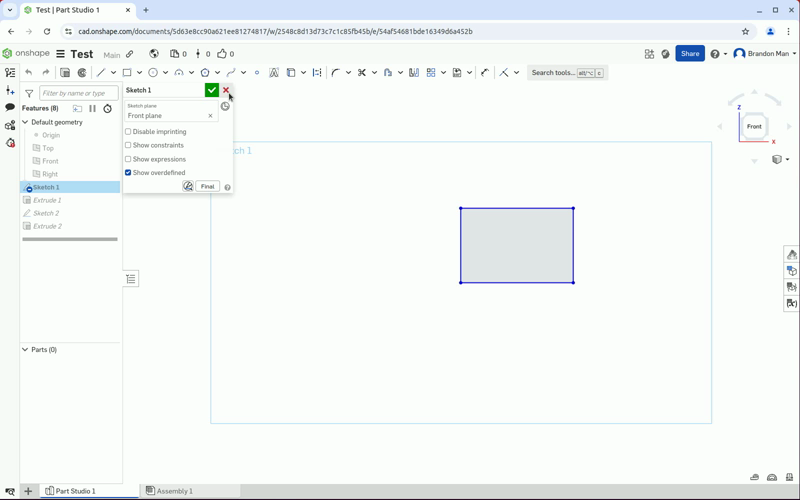
click(229, 92)
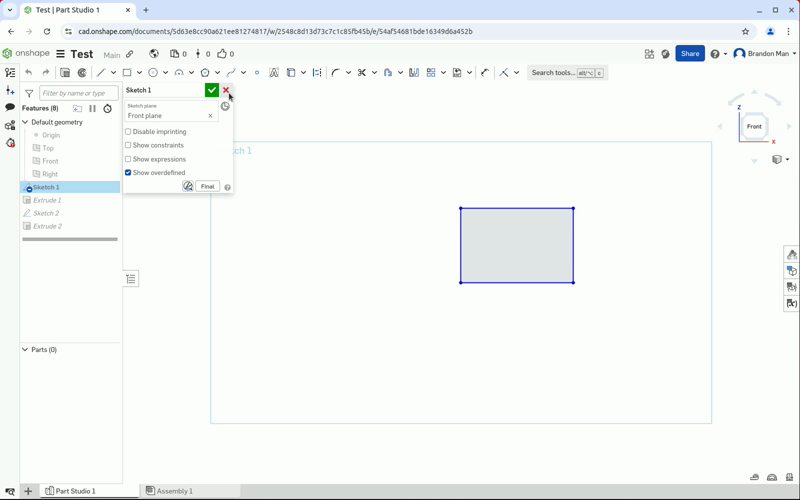
key(shift+s)
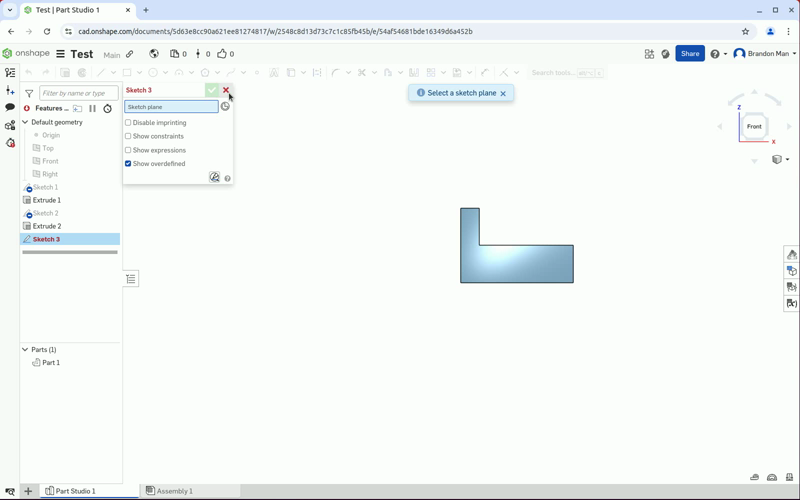
mouse_move(73, 163)
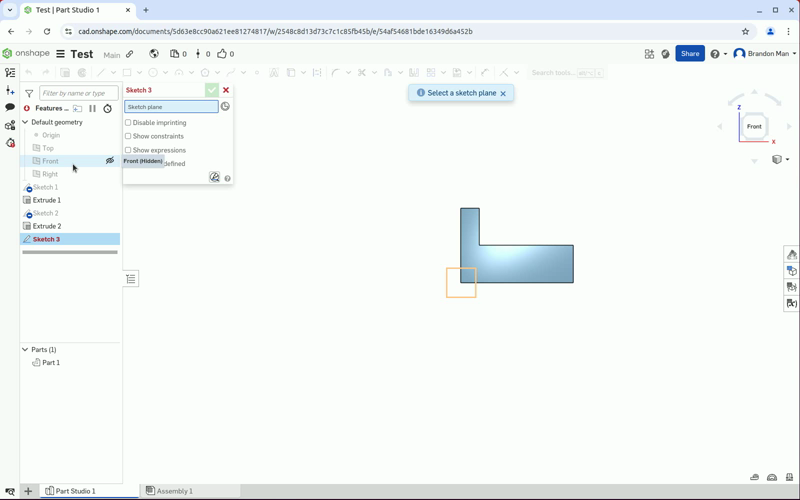
click(73, 163)
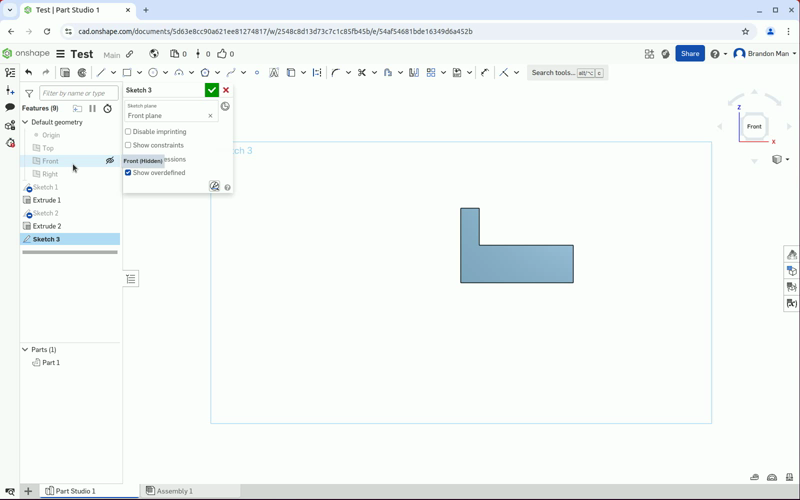
mouse_move(73, 352)
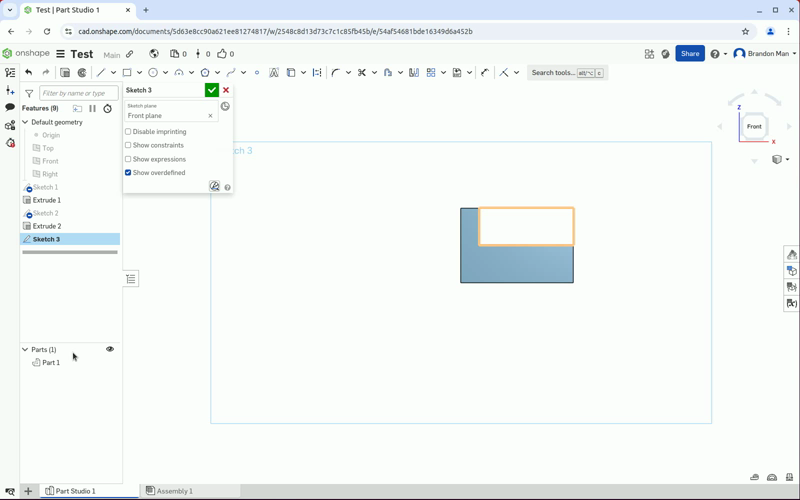
key(y)
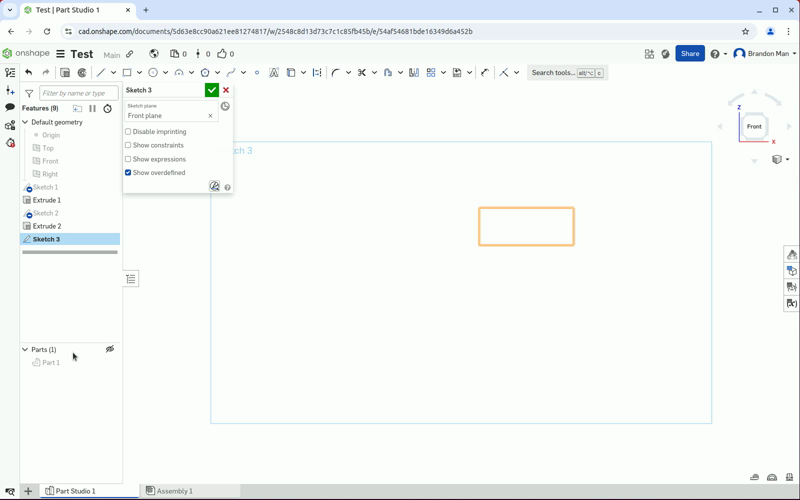
key(l)
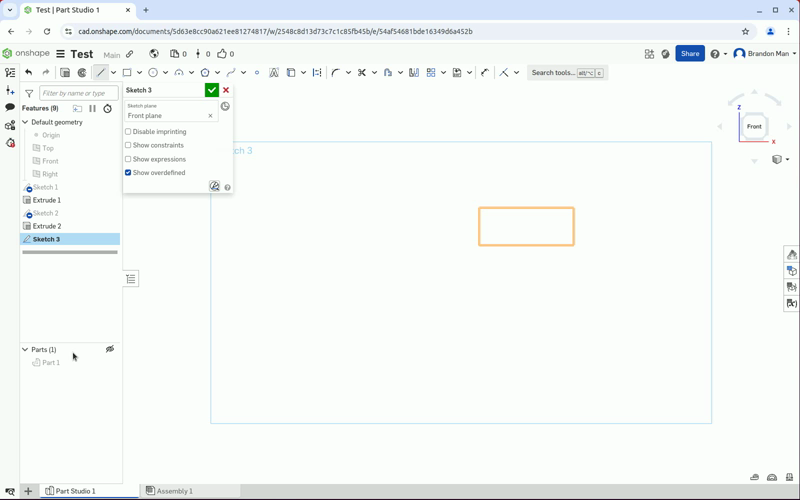
key_down(shift)
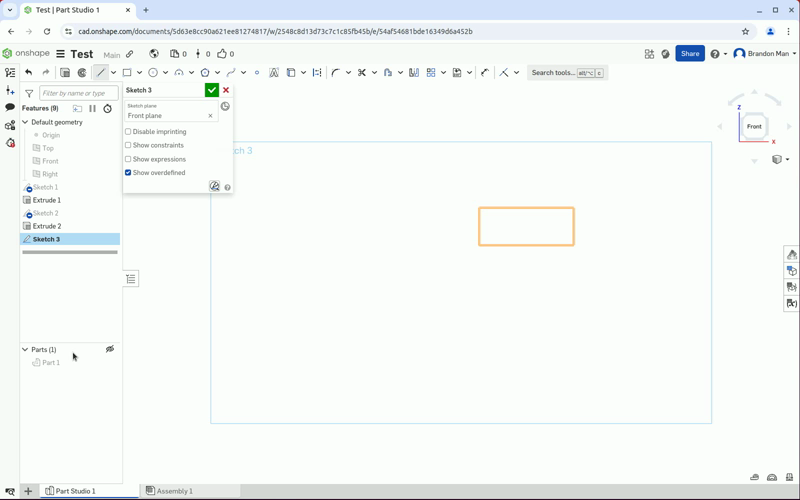
mouse_move(535, 282)
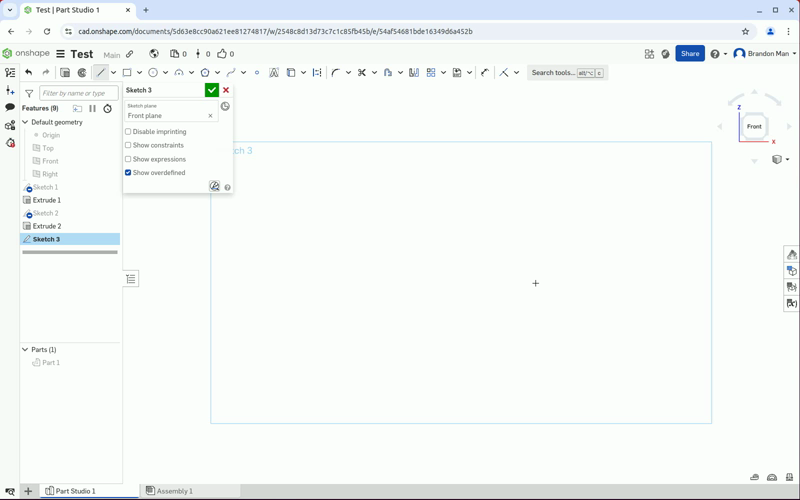
click(535, 282)
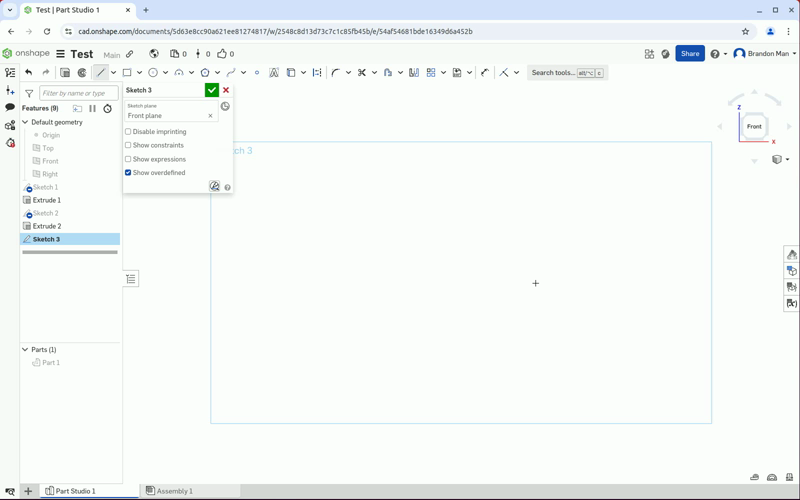
key_up(shift)
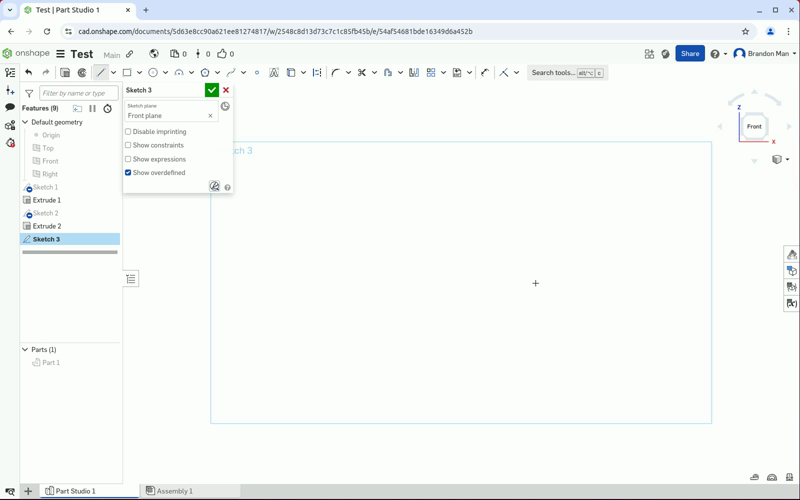
key_down(shift)
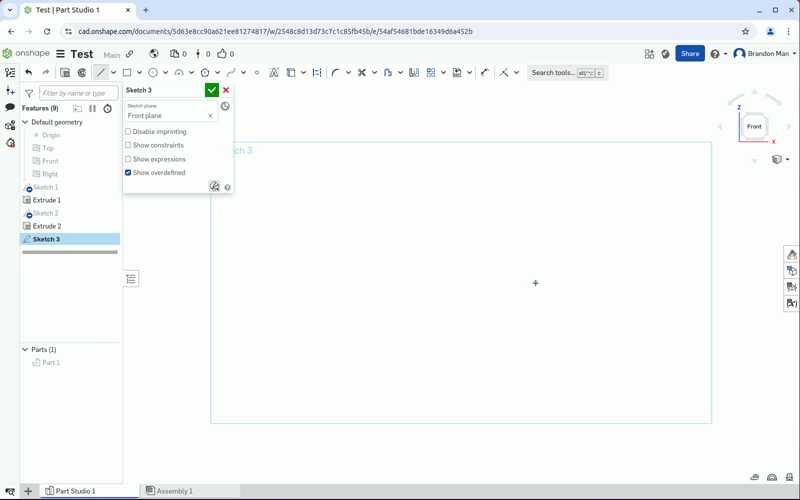
mouse_move(565, 282)
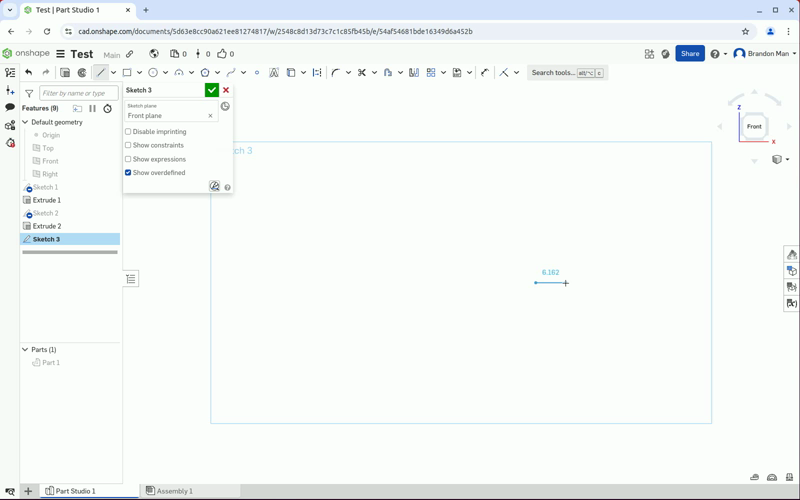
mouse_move(574, 282)
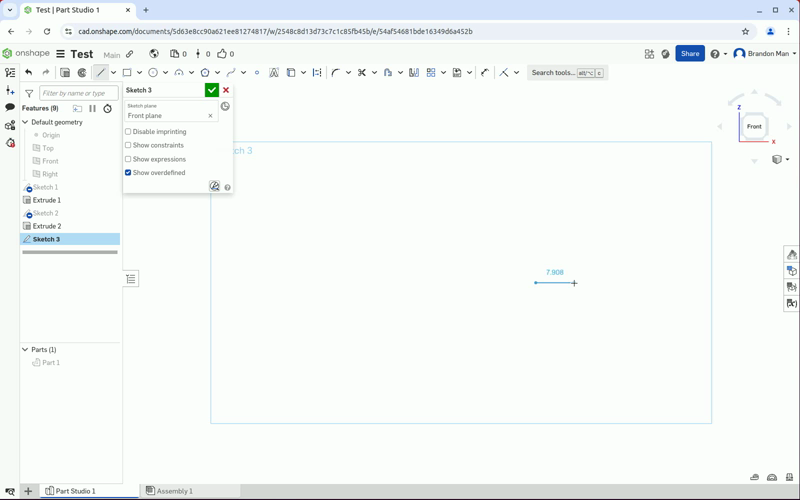
click(574, 282)
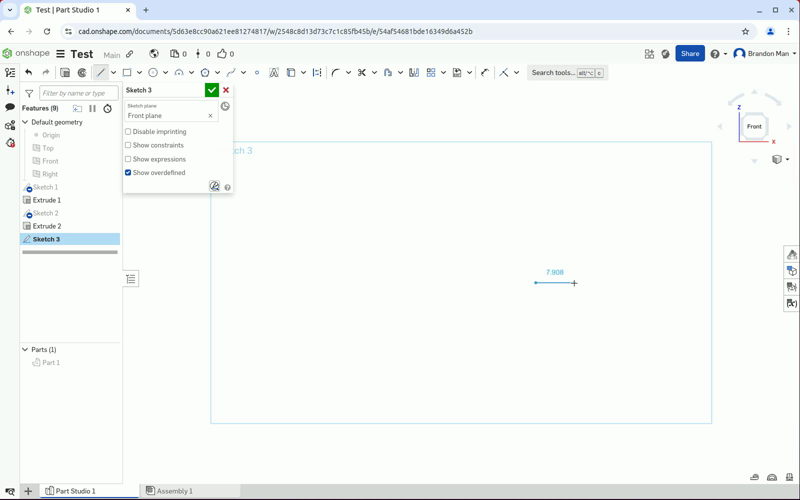
key_up(shift)
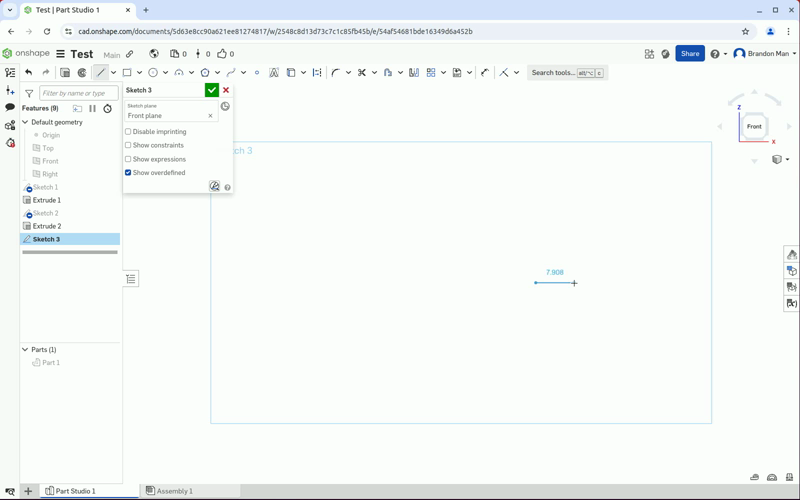
key_down(shift)
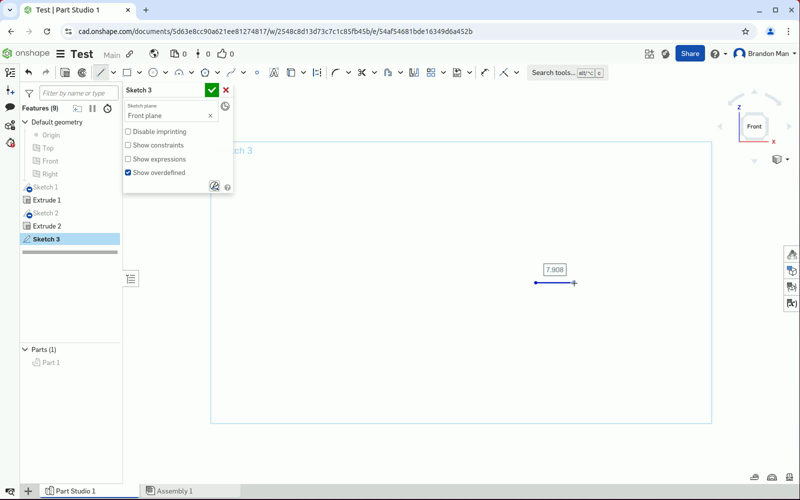
mouse_move(589, 282)
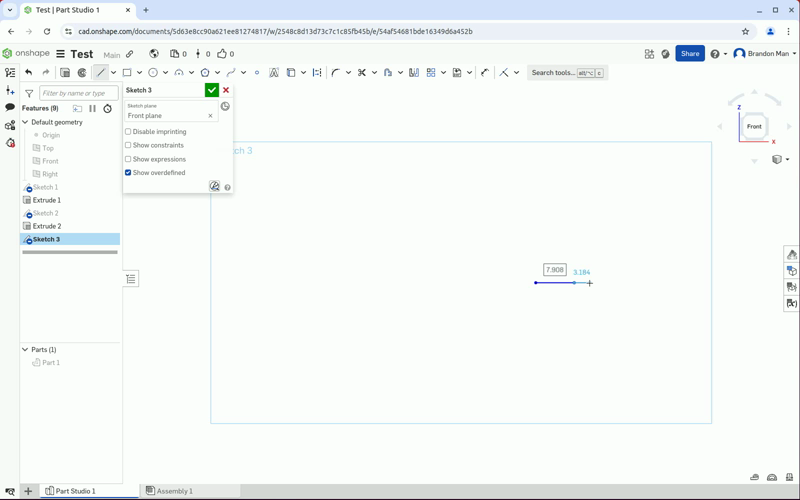
mouse_move(574, 244)
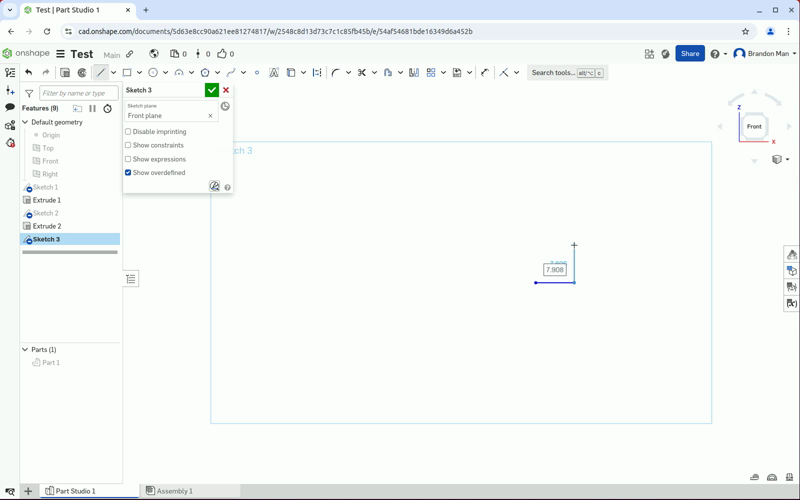
click(574, 244)
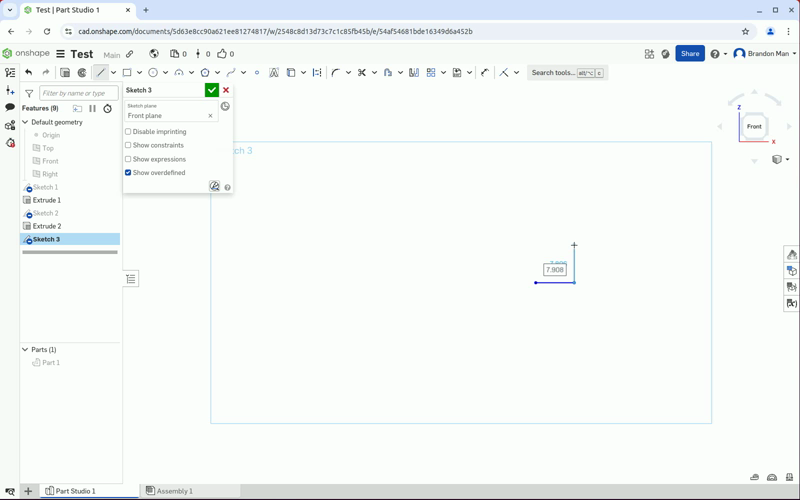
key_up(shift)
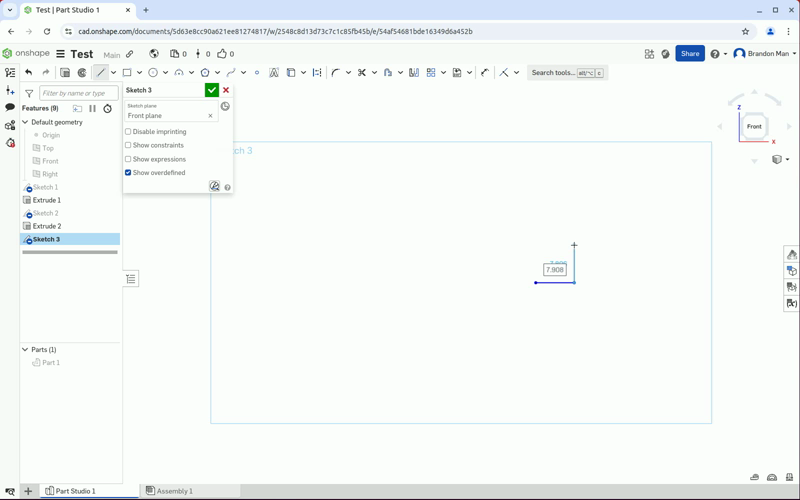
key_down(shift)
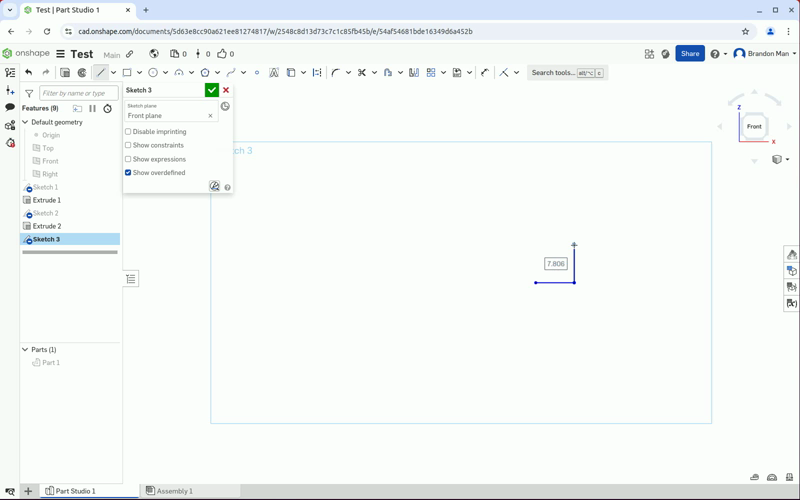
mouse_move(589, 244)
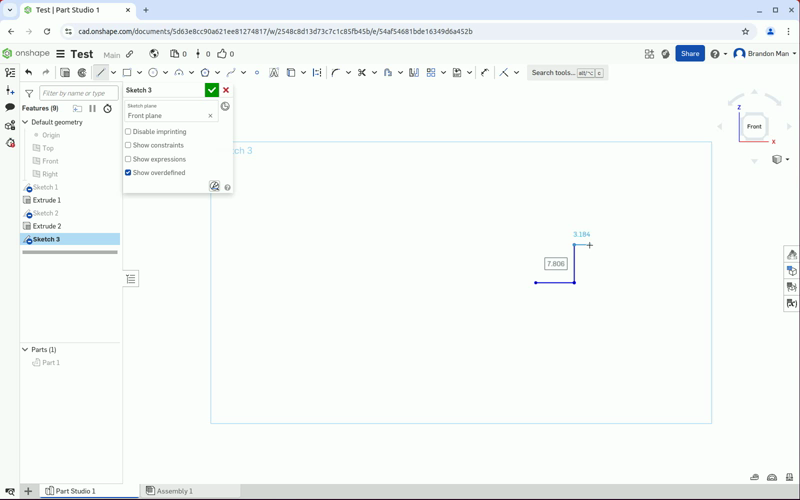
mouse_move(535, 244)
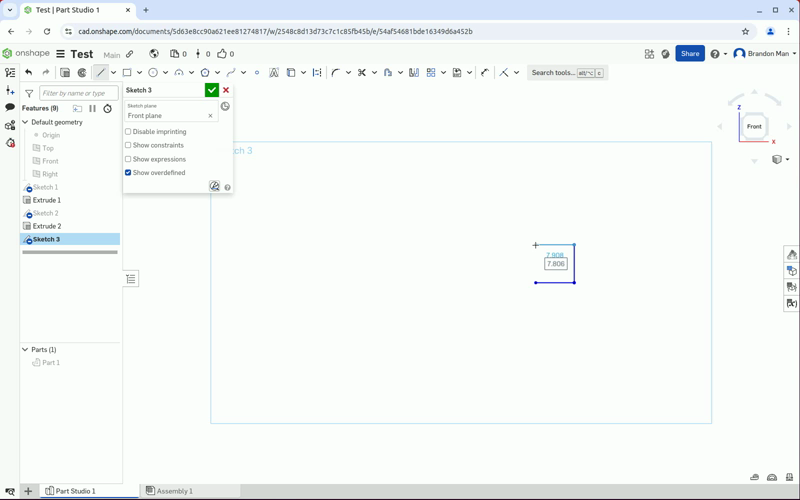
click(535, 244)
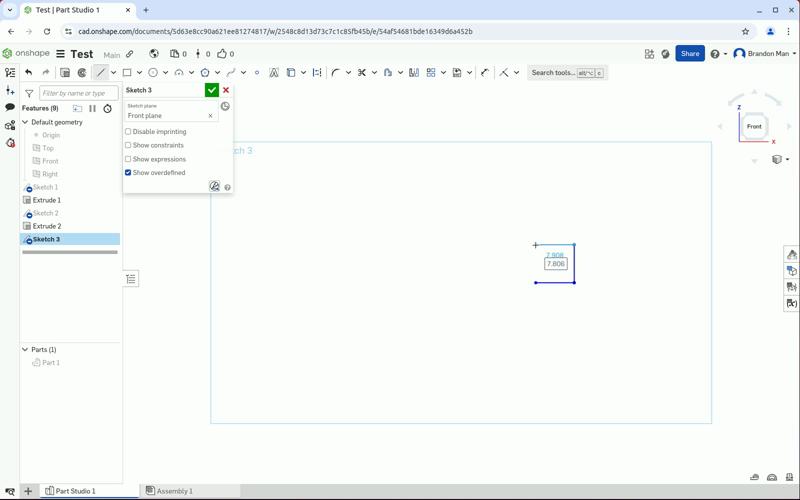
key_up(shift)
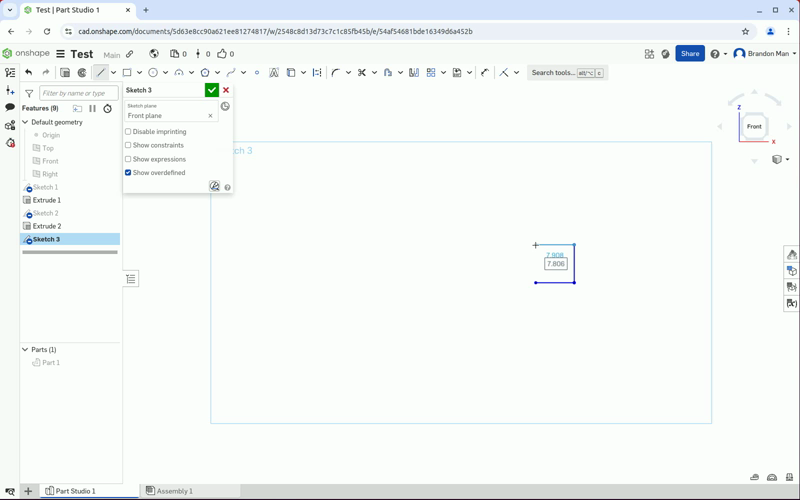
mouse_move(565, 244)
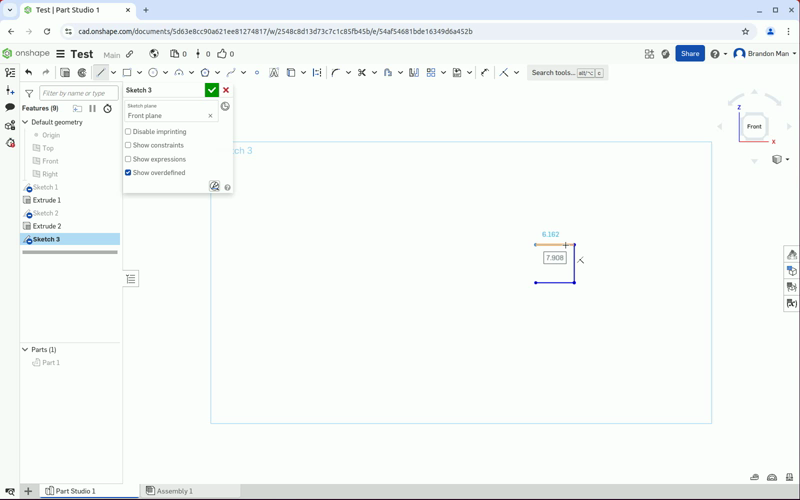
key_down(shift)
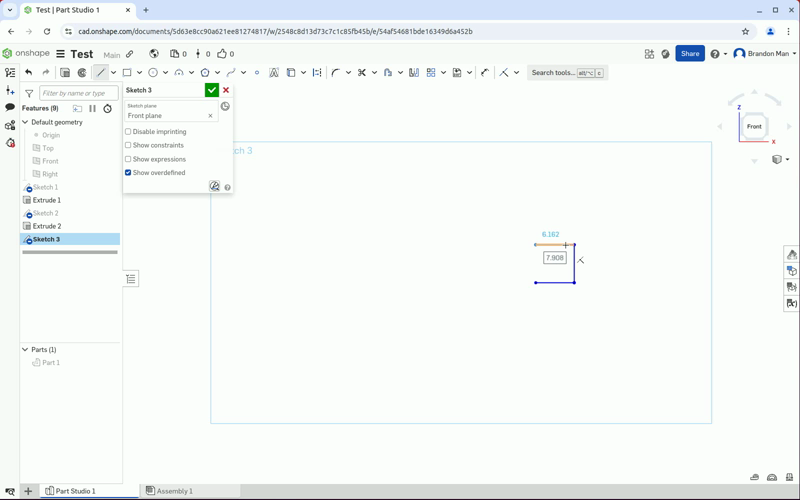
mouse_move(535, 282)
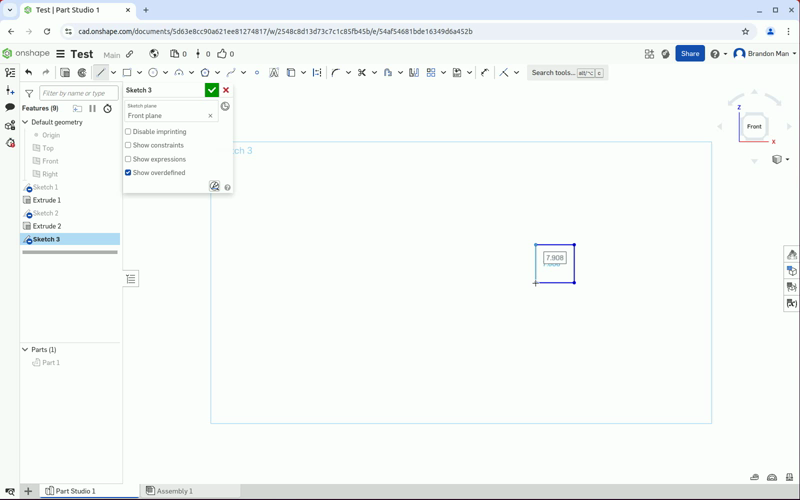
key_up(shift)
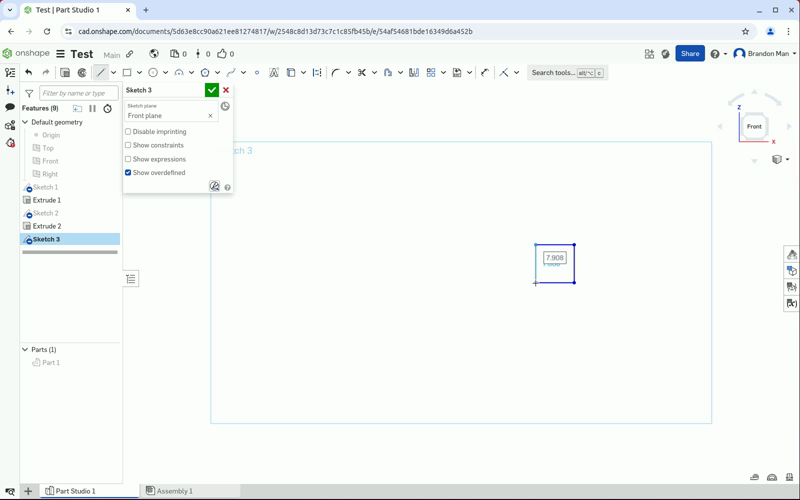
click(535, 282)
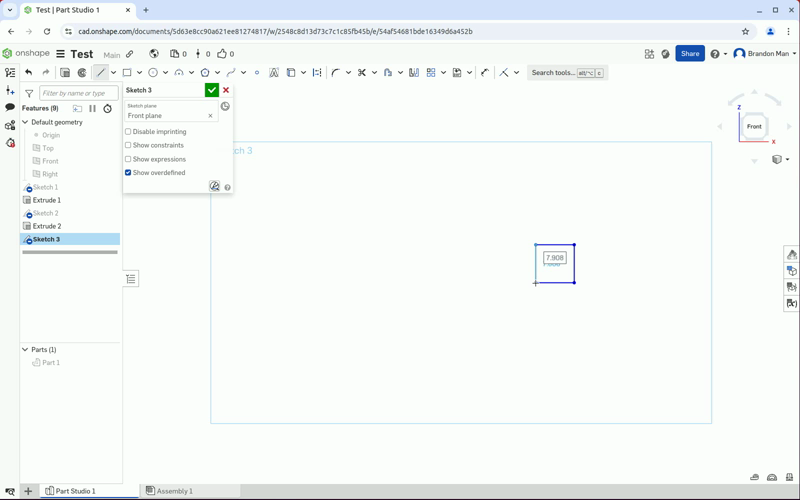
key(esc)
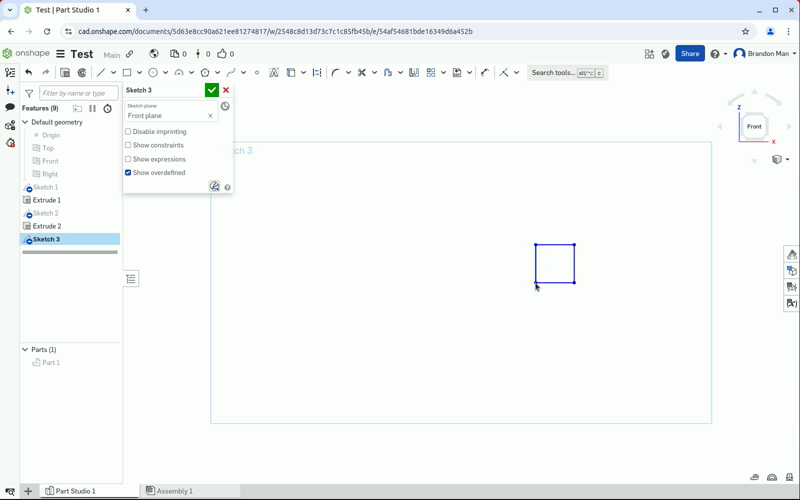
mouse_move(539, 255)
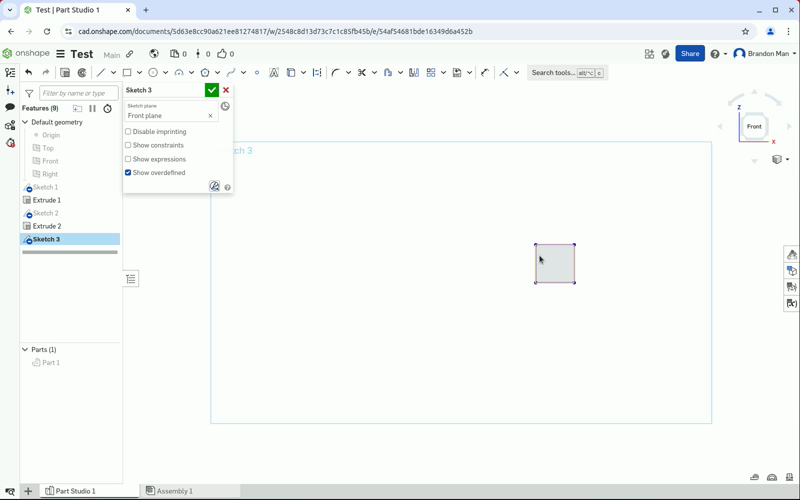
scroll(6)
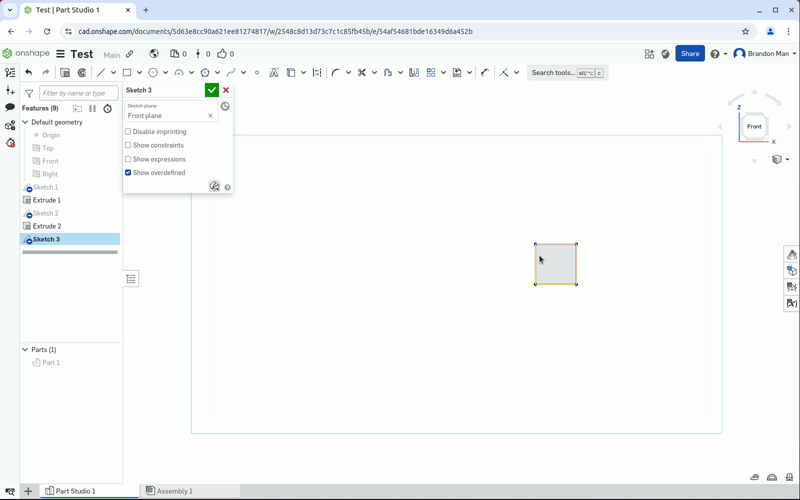
scroll(6)
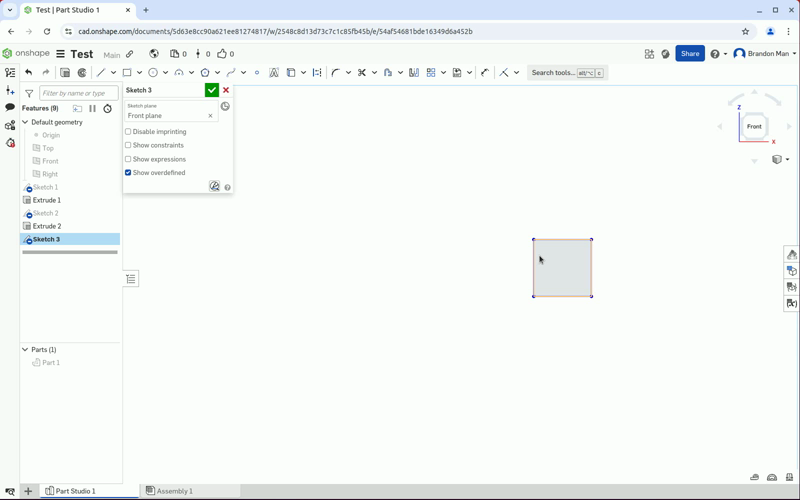
scroll(6)
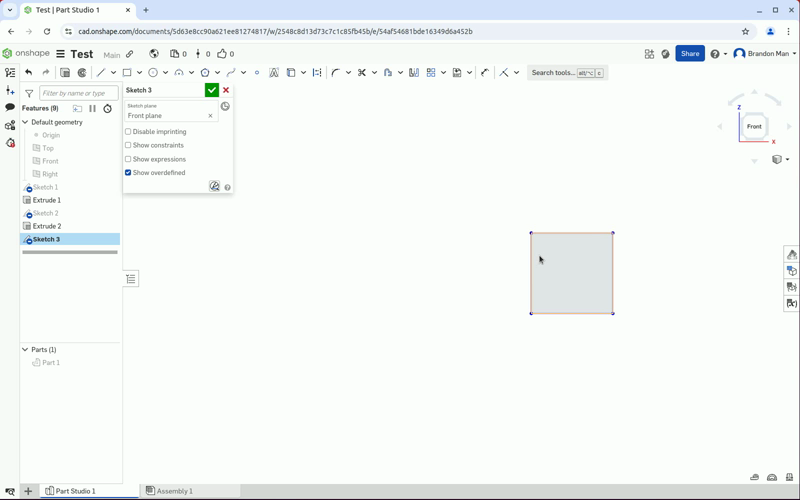
scroll(6)
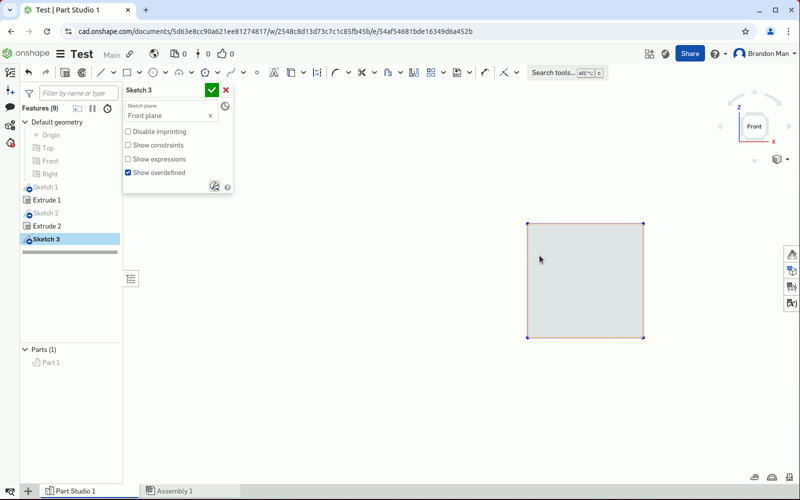
scroll(6)
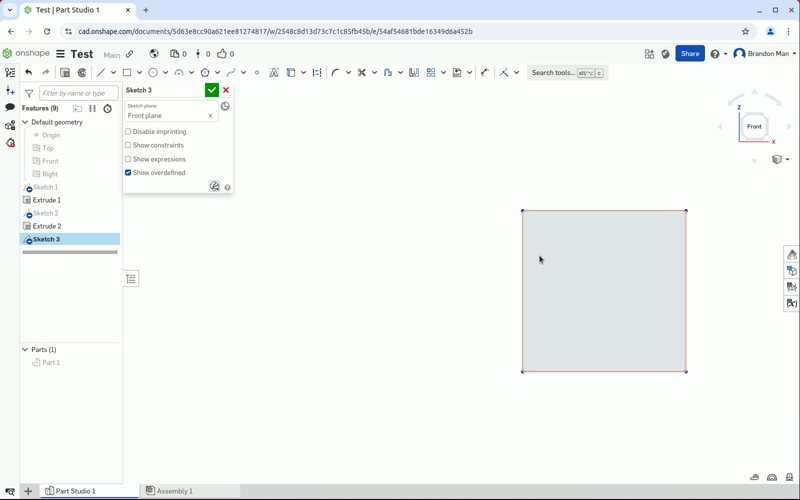
scroll(6)
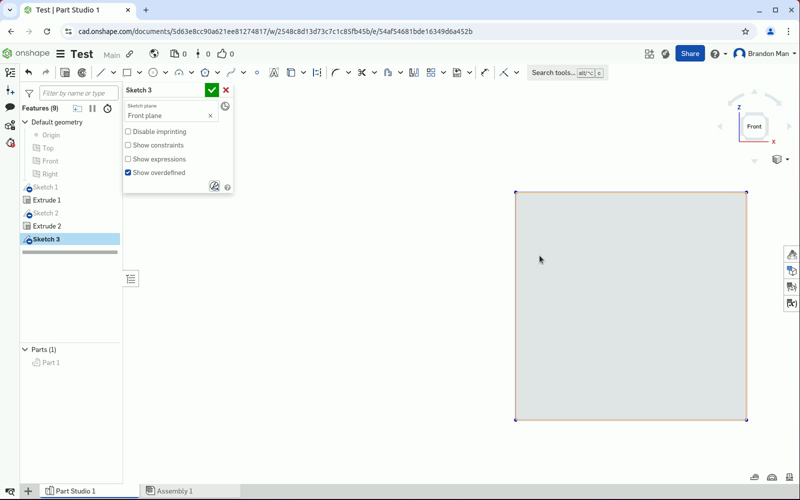
scroll(6)
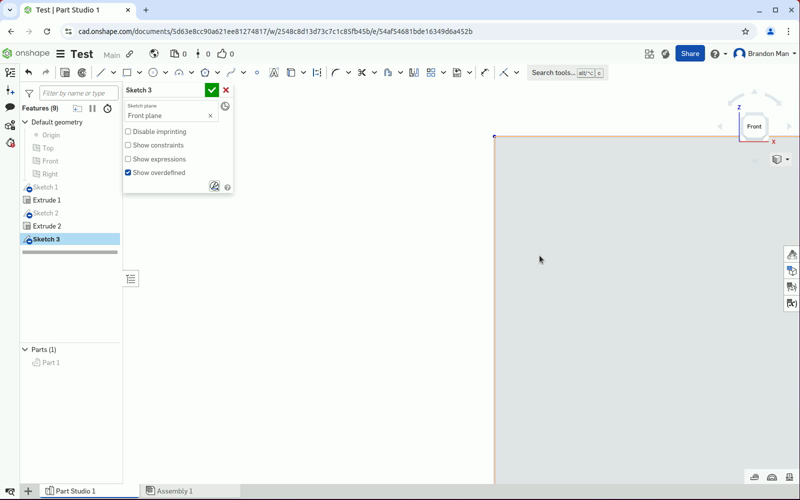
click(539, 255)
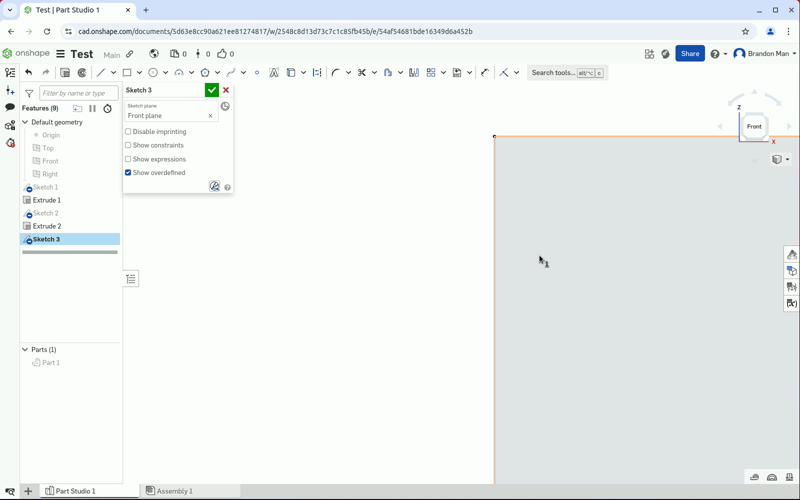
scroll(-6)
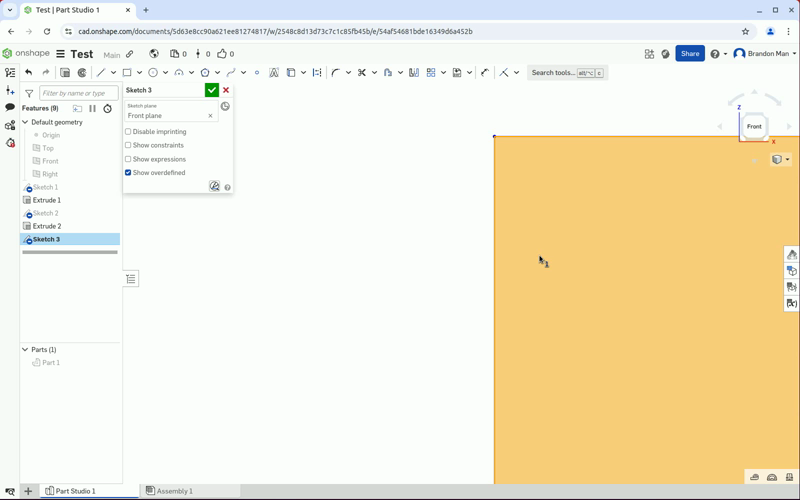
scroll(-6)
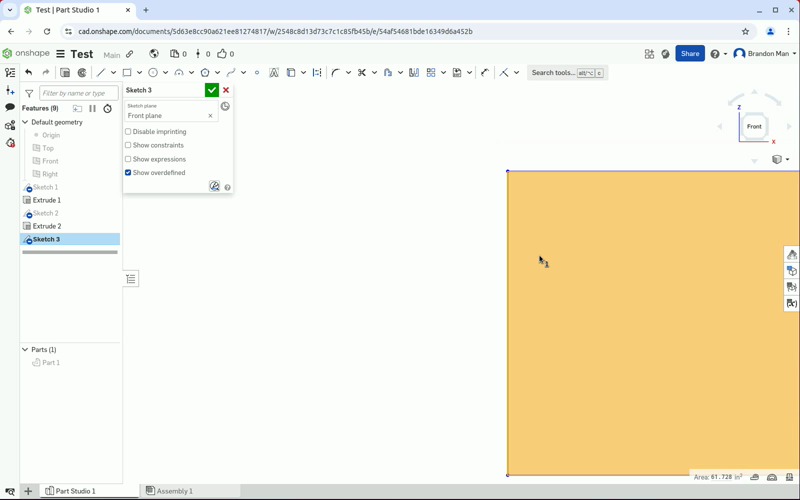
scroll(-6)
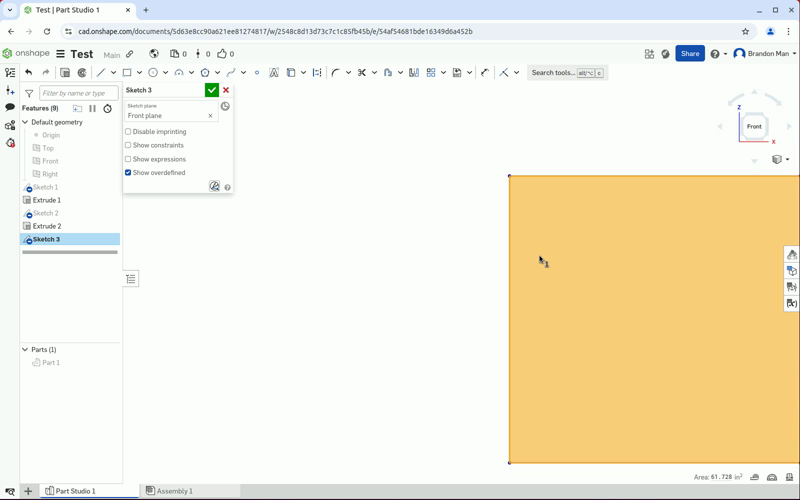
scroll(-6)
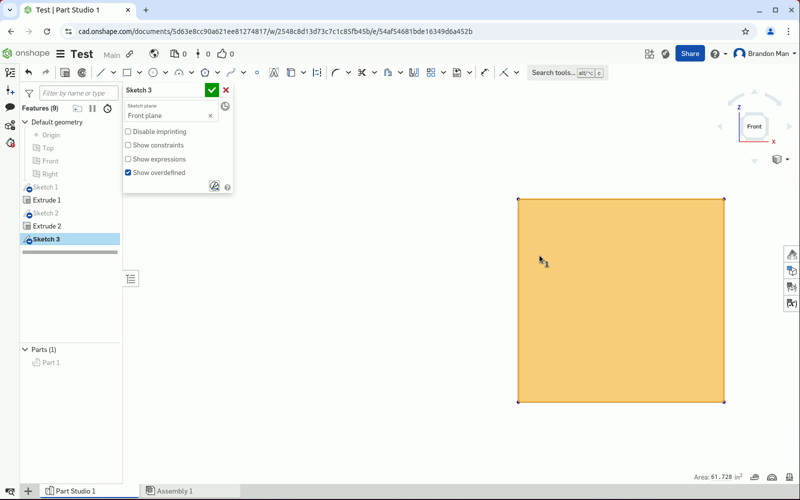
scroll(-6)
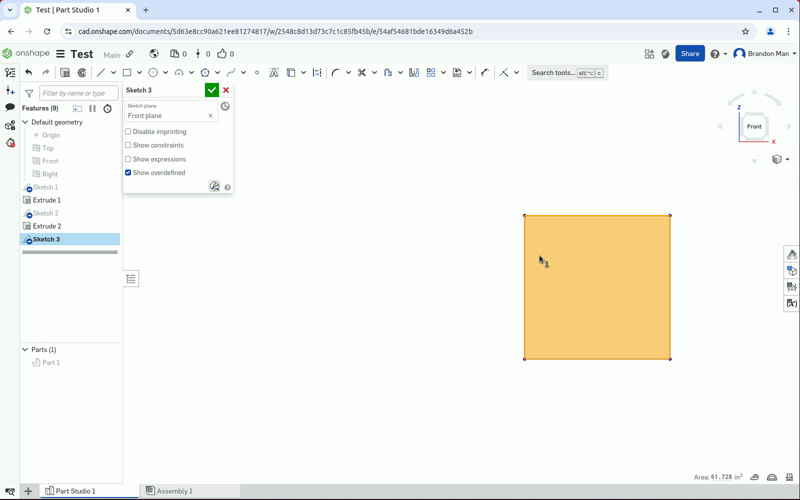
scroll(-6)
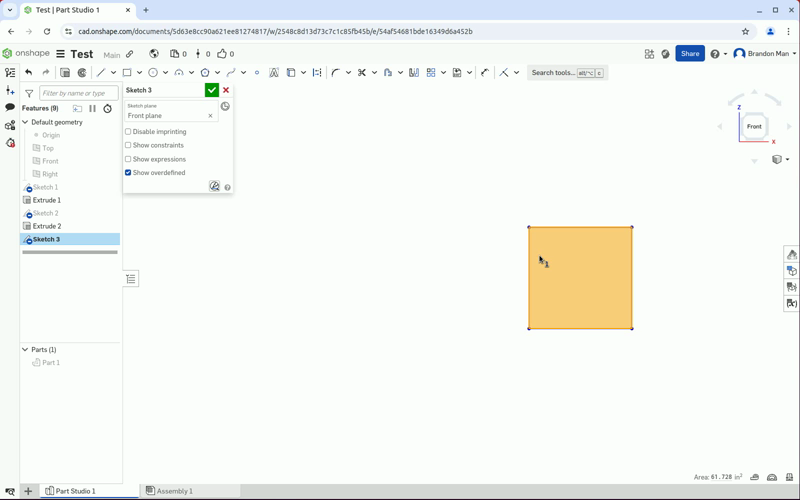
scroll(-6)
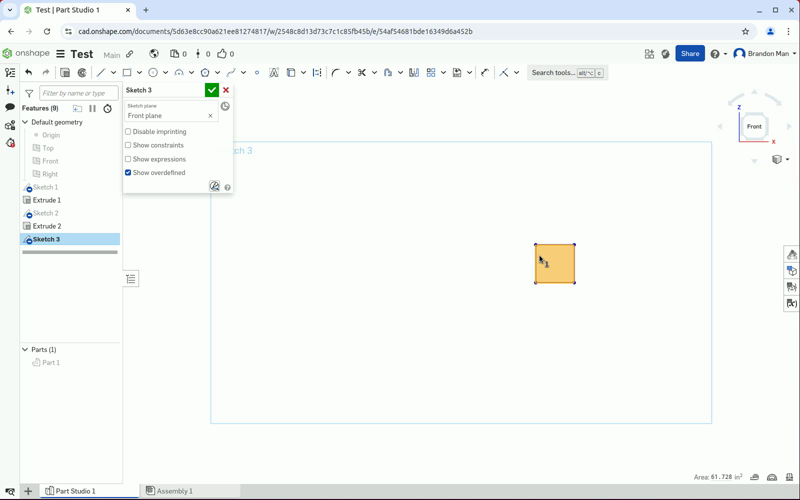
mouse_move(73, 352)
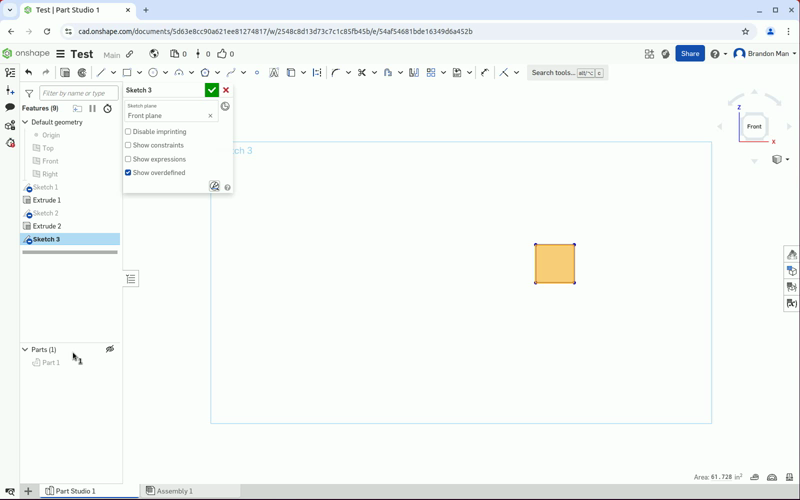
key(shift+y)
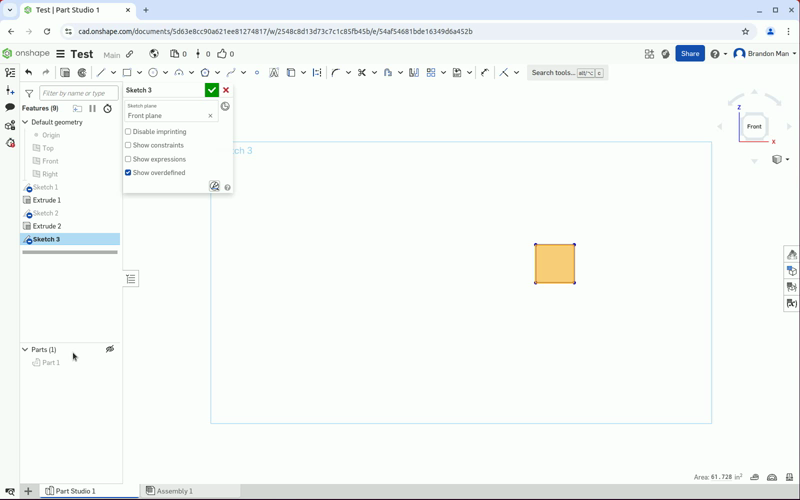
key(shift+e)
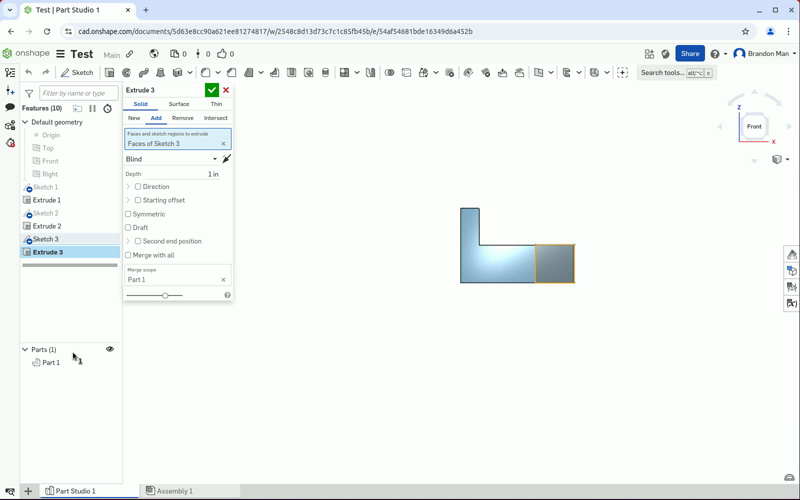
mouse_move(143, 106)
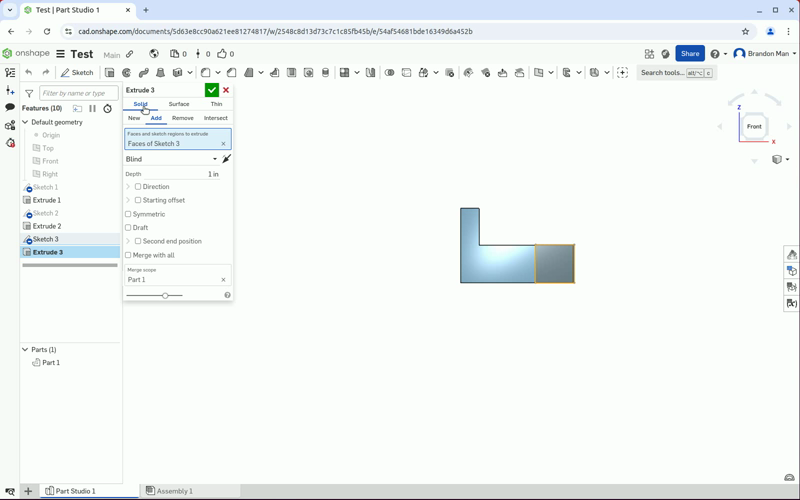
click(143, 106)
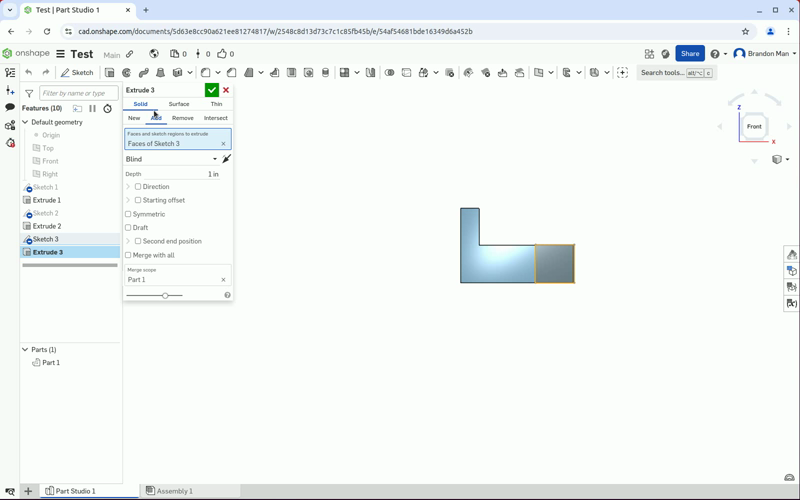
mouse_move(186, 120)
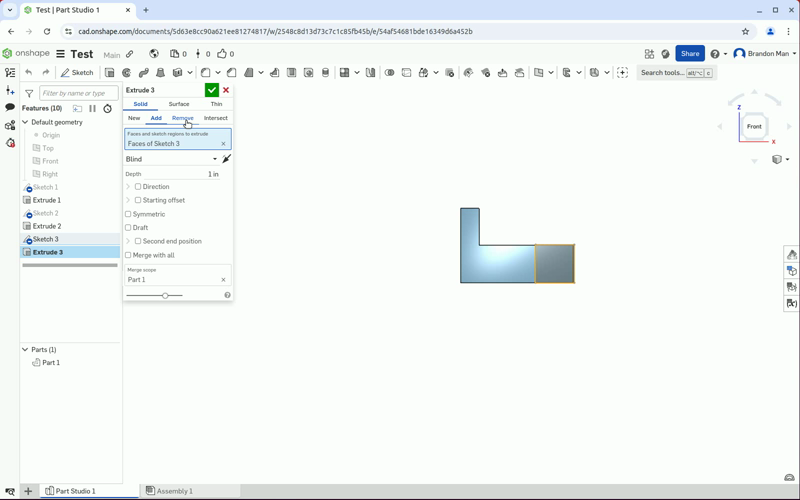
click(186, 120)
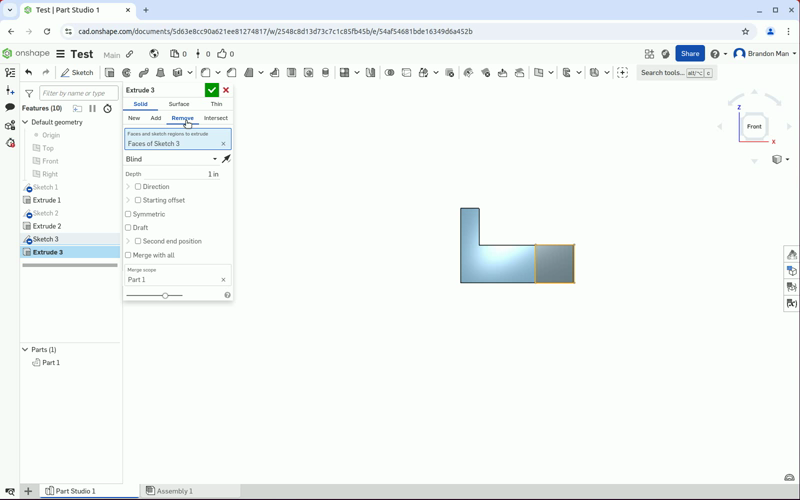
key(tab, 4)
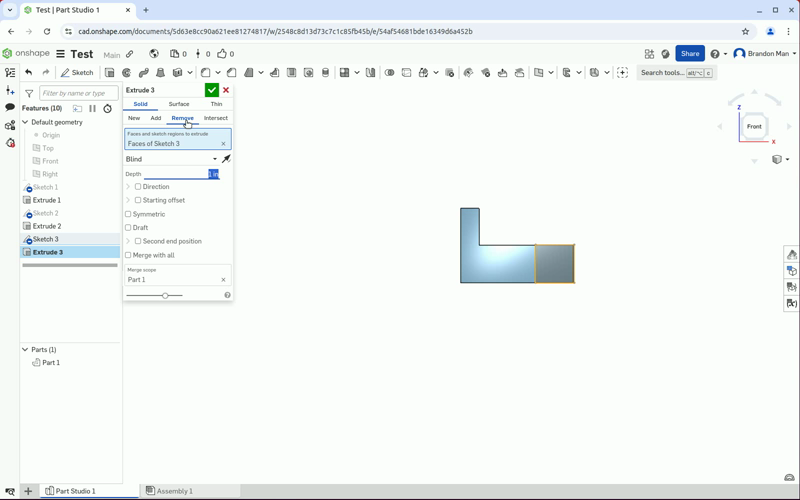
text(-7.702)
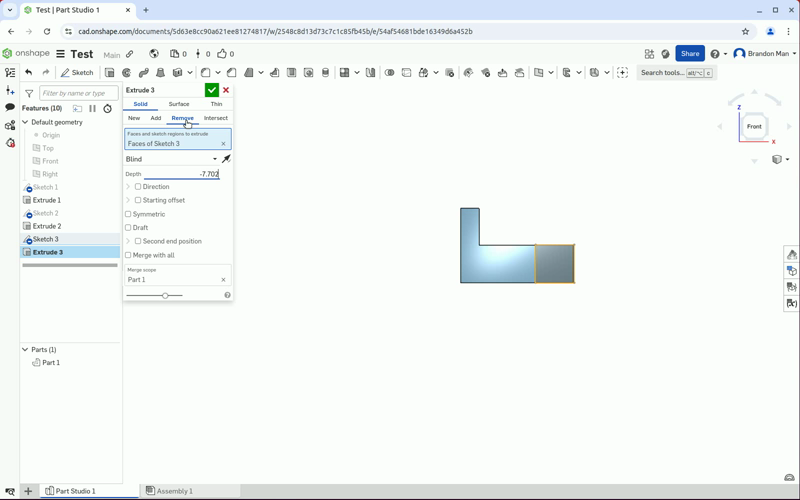
key(tab, 3)
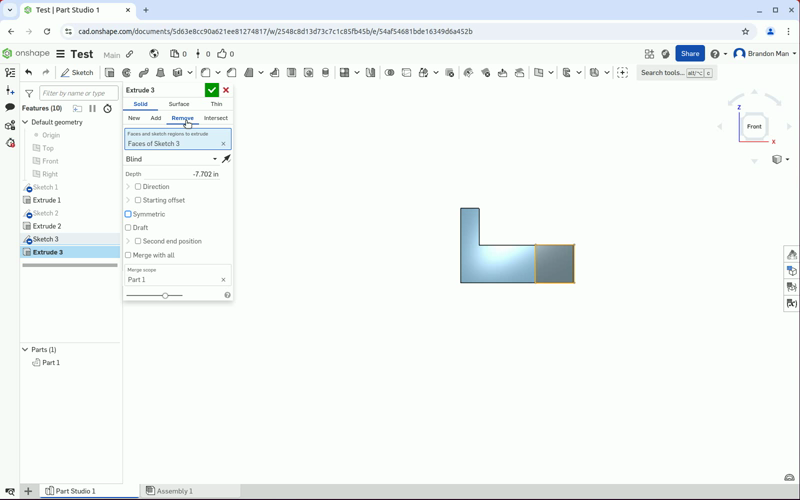
key(space)
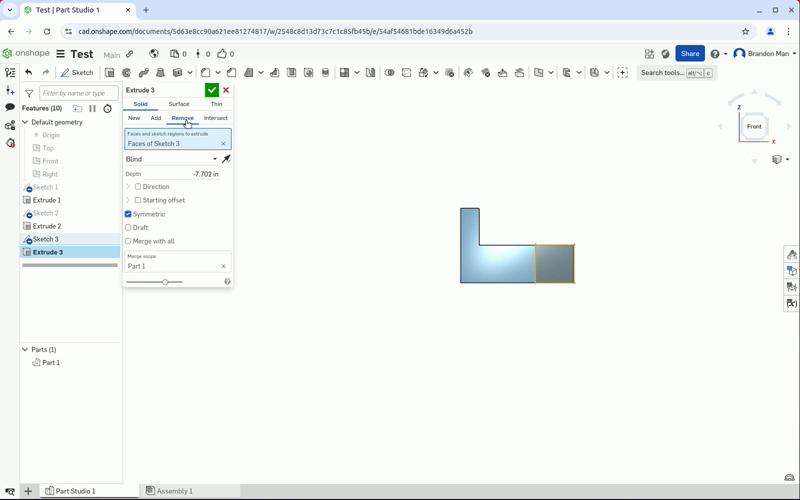
key(tab, 2)
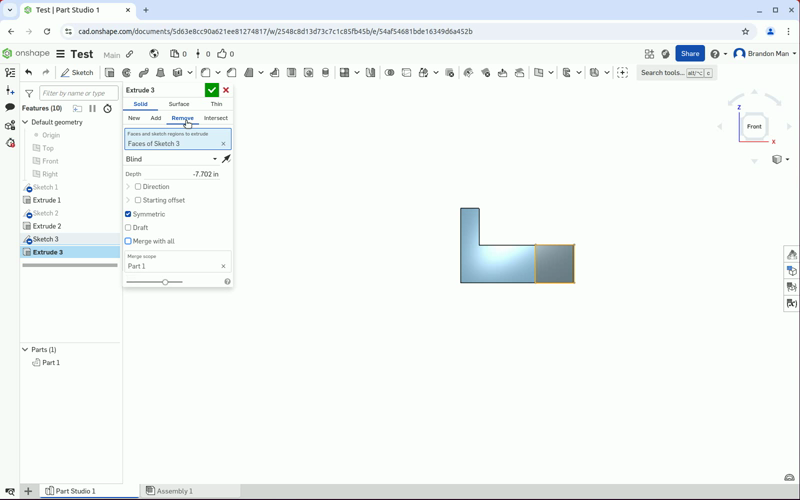
key(space)
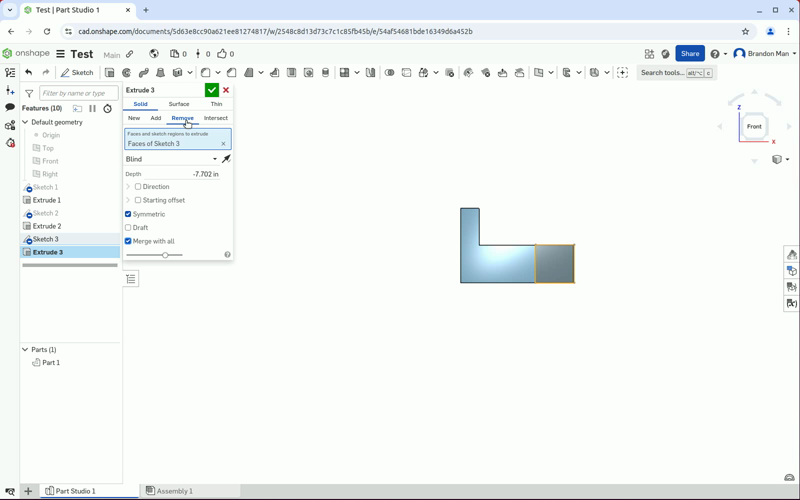
key(enter)
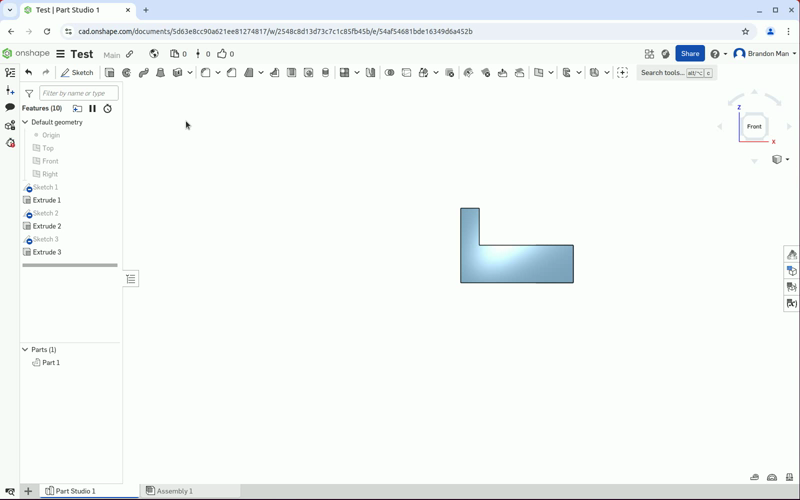
key(shift+h)
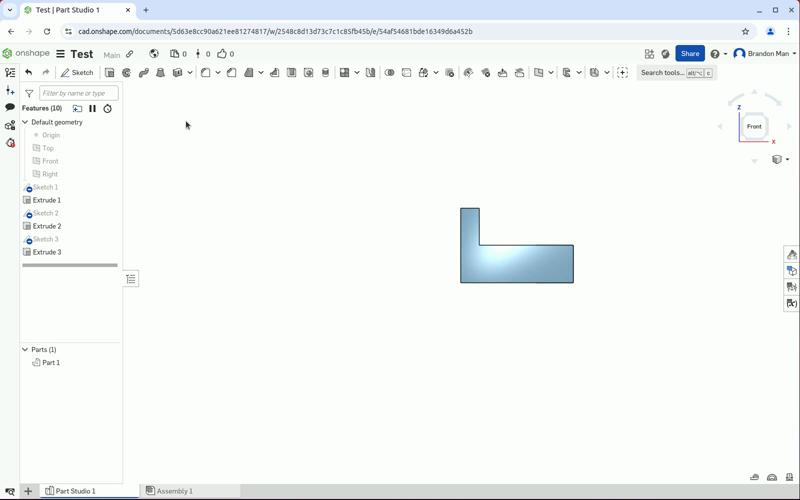
key(shift+h)
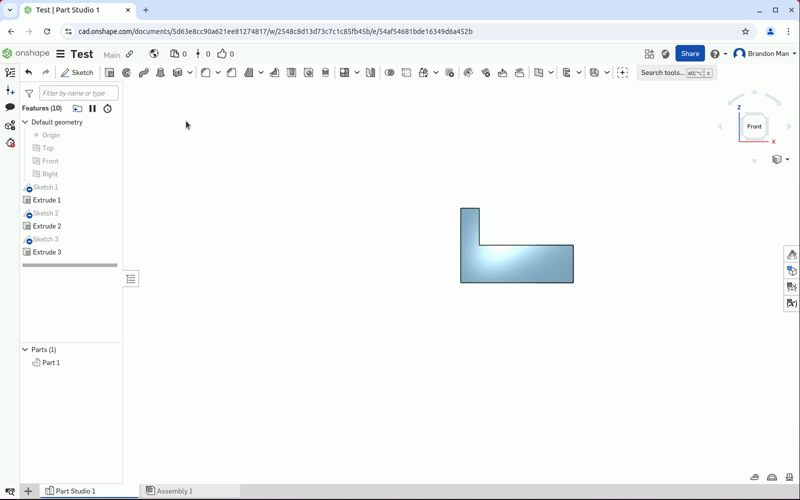
mouse_move(73, 189)
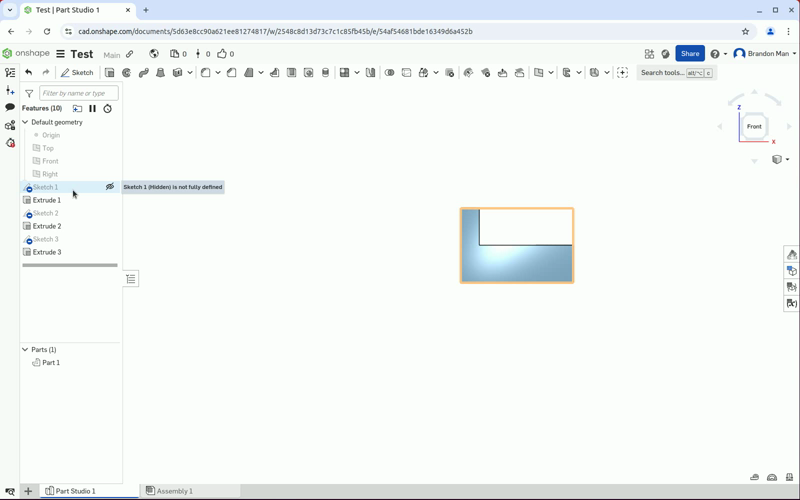
click(73, 189)
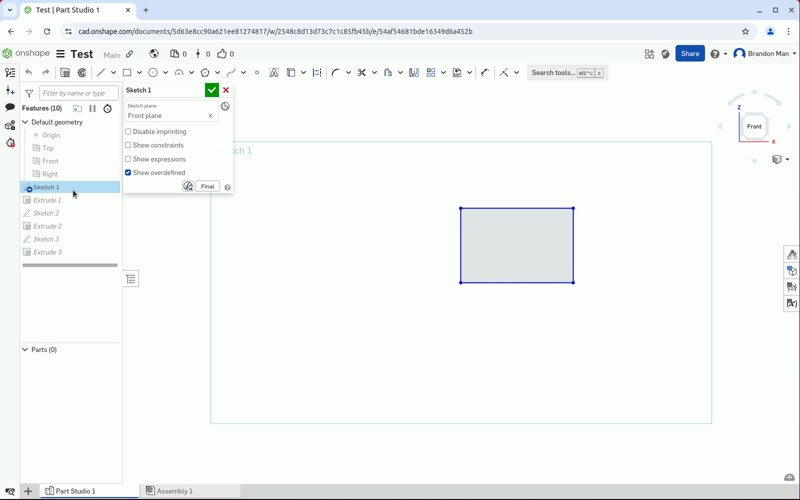
mouse_move(229, 92)
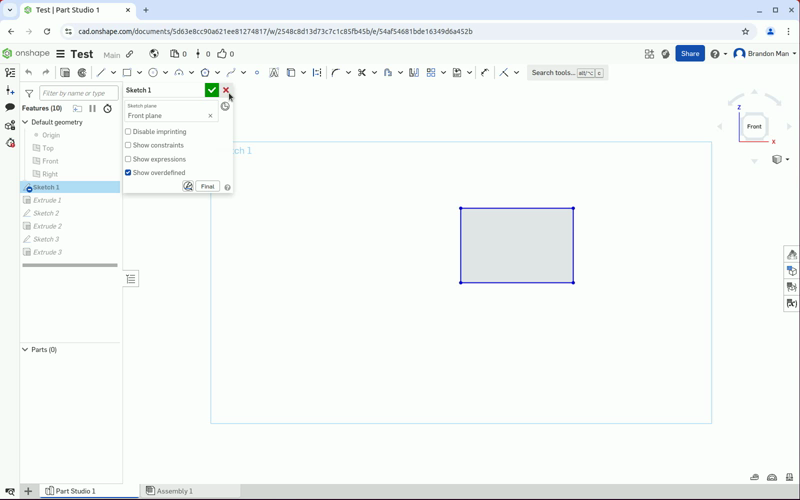
click(229, 92)
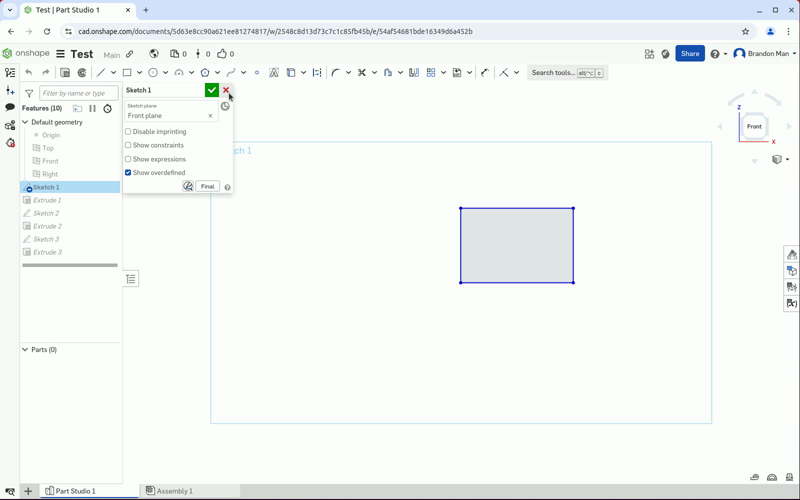
key(shift+s)
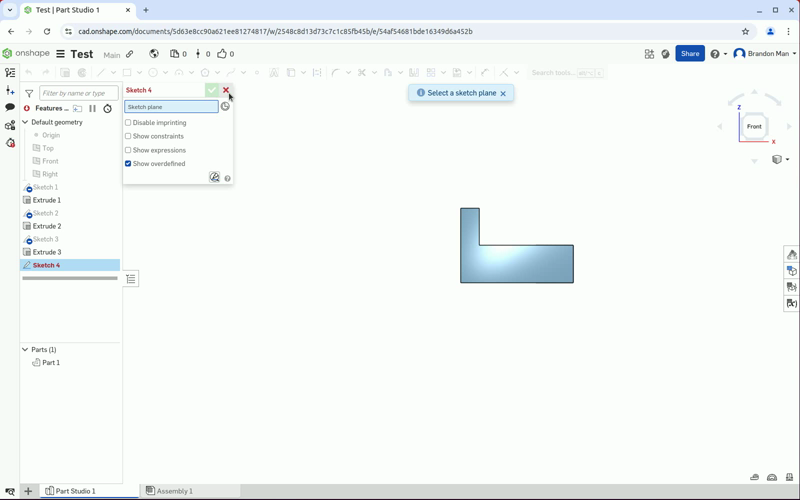
mouse_move(73, 163)
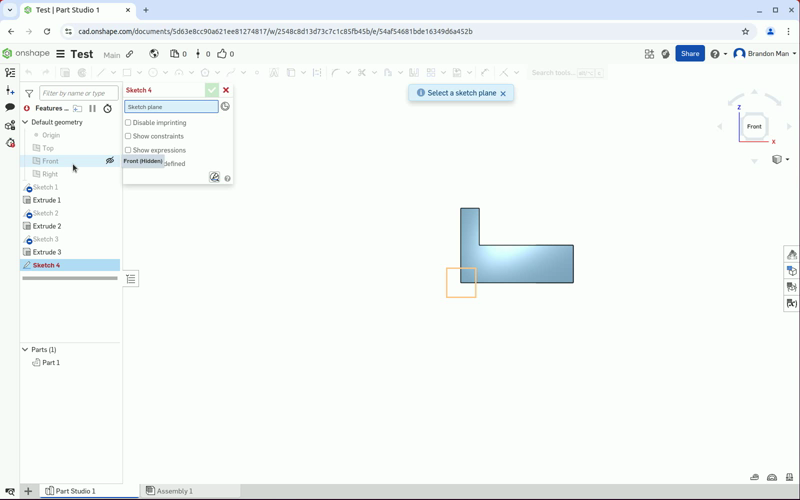
click(73, 163)
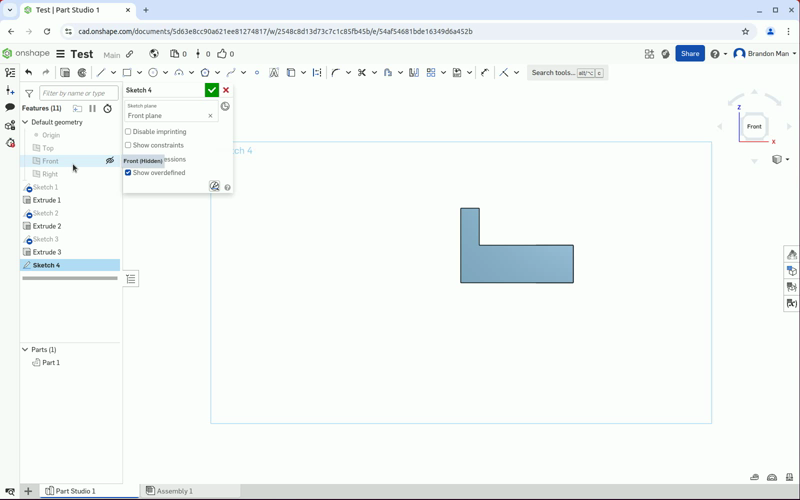
mouse_move(73, 352)
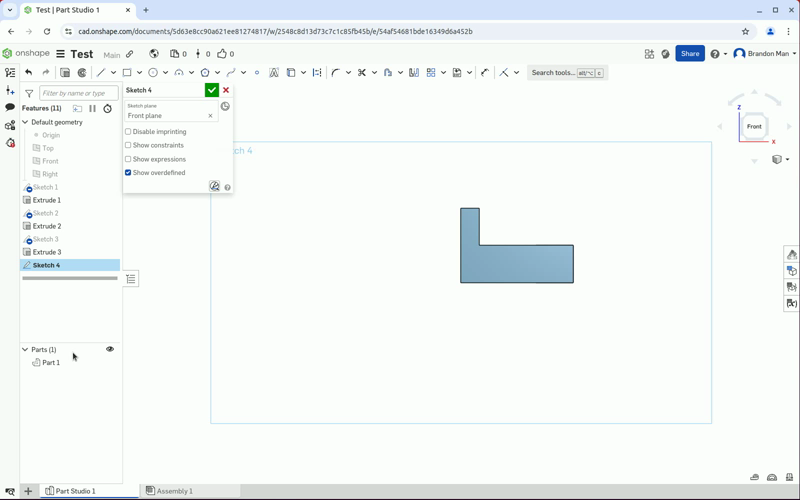
key(y)
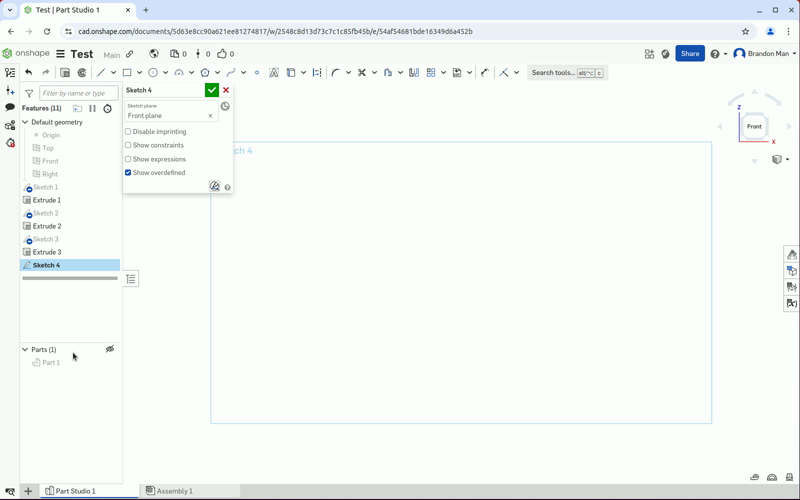
key(l)
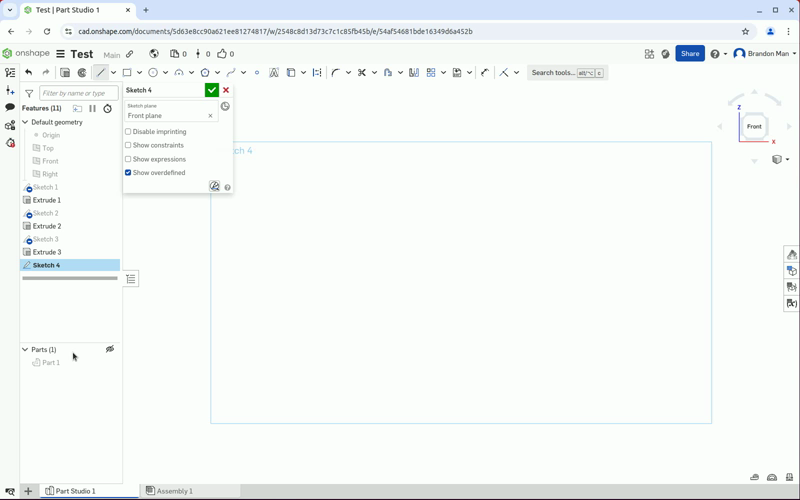
key_down(shift)
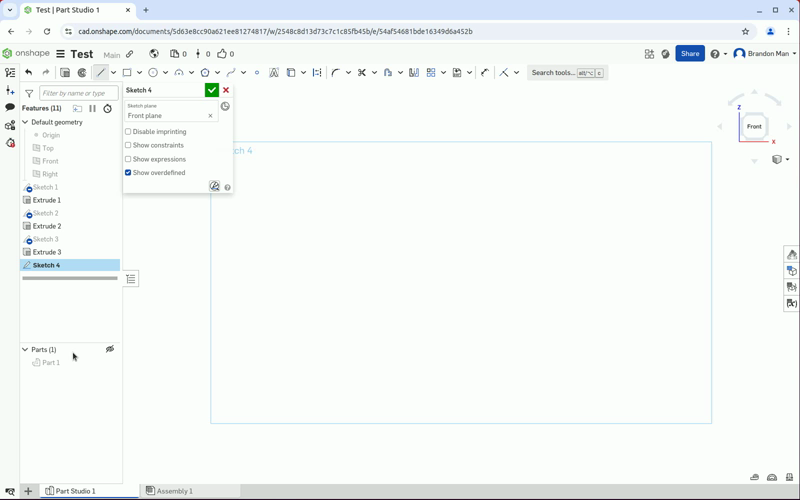
mouse_move(460, 226)
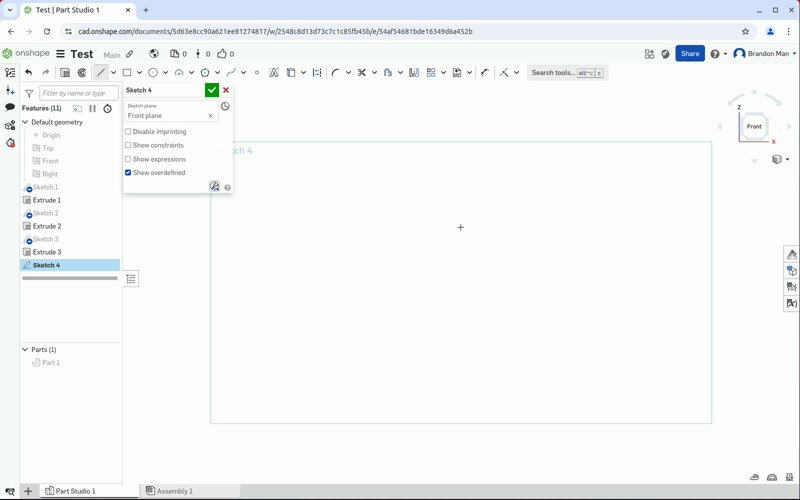
click(460, 226)
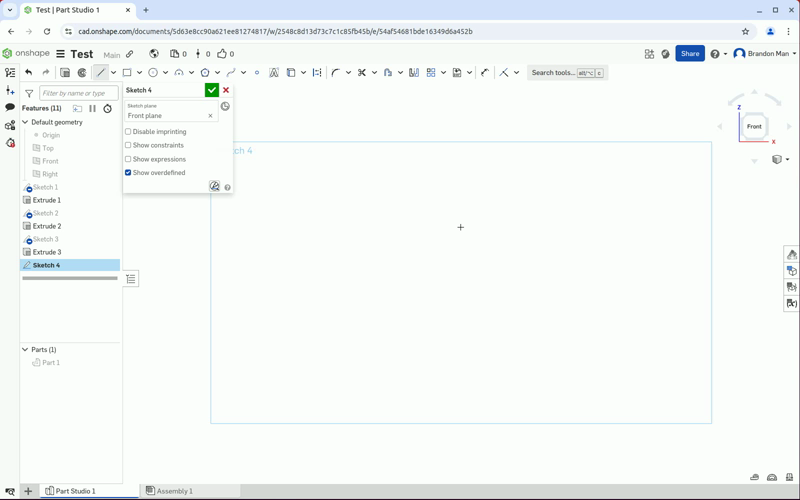
key_up(shift)
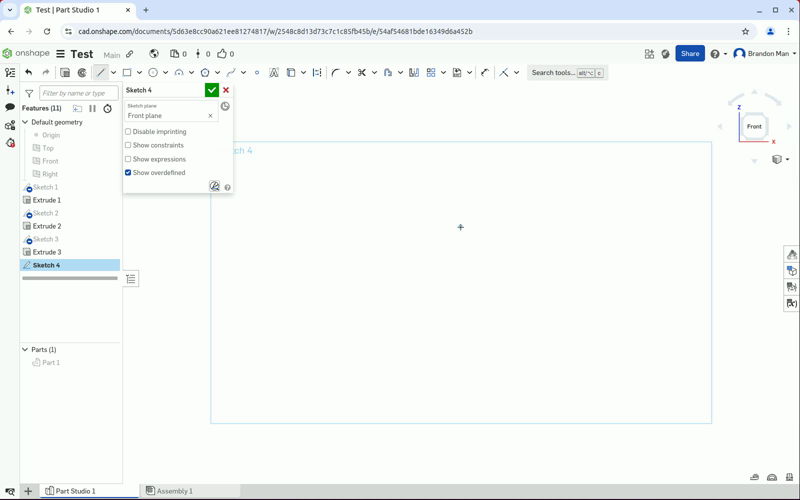
key_down(shift)
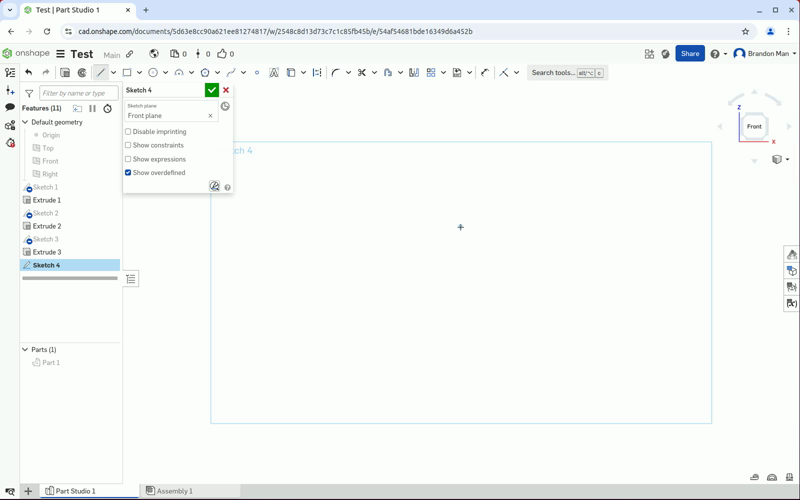
mouse_move(490, 226)
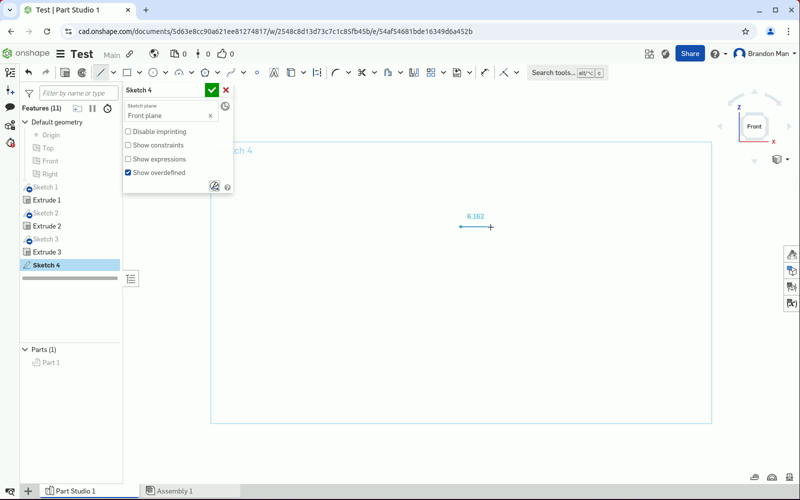
mouse_move(480, 226)
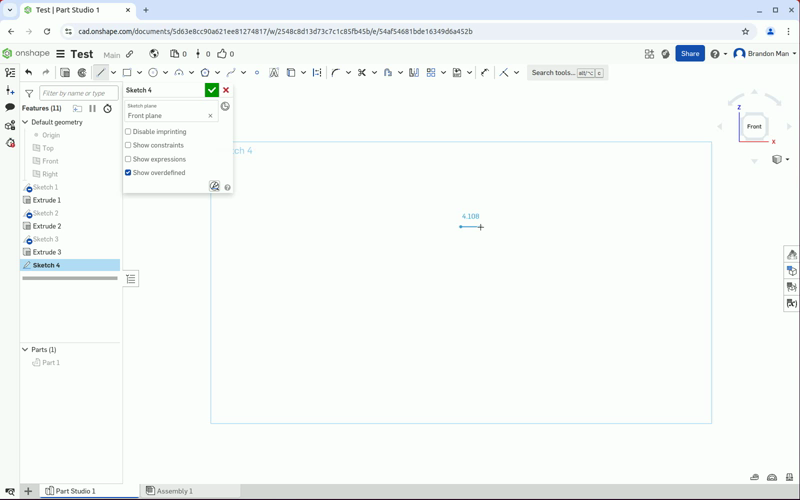
click(480, 226)
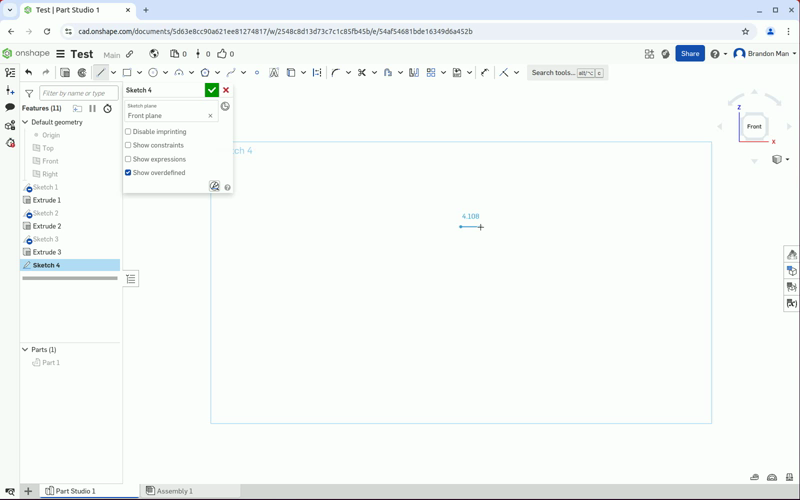
key_up(shift)
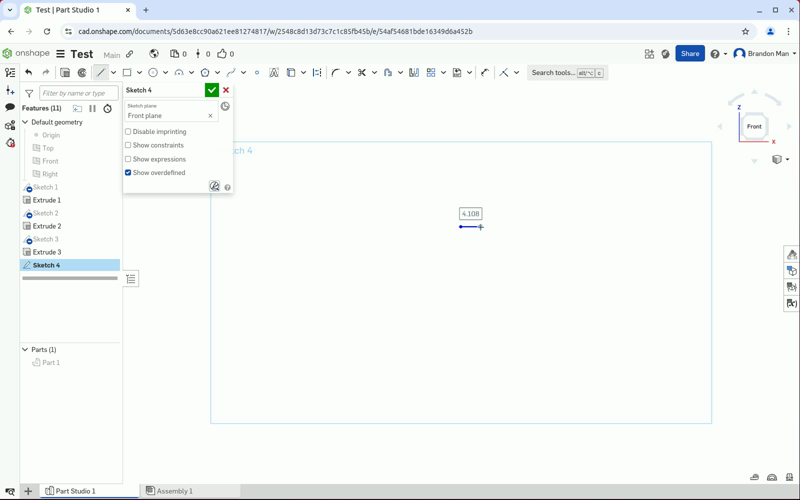
key_down(shift)
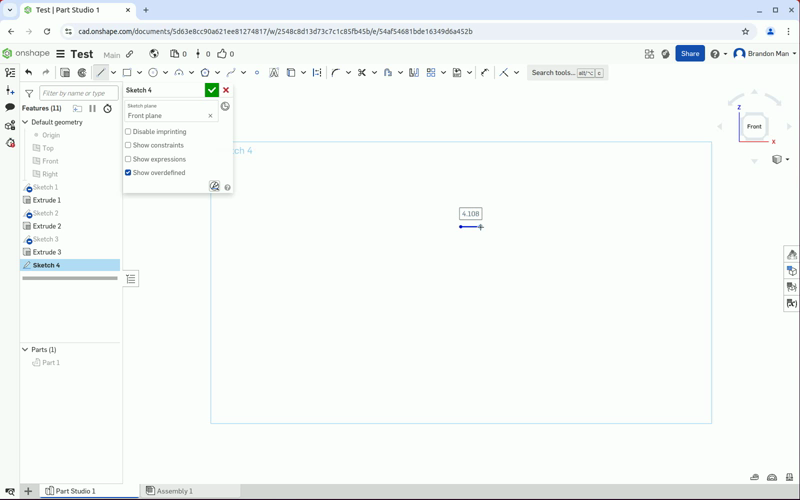
mouse_move(510, 226)
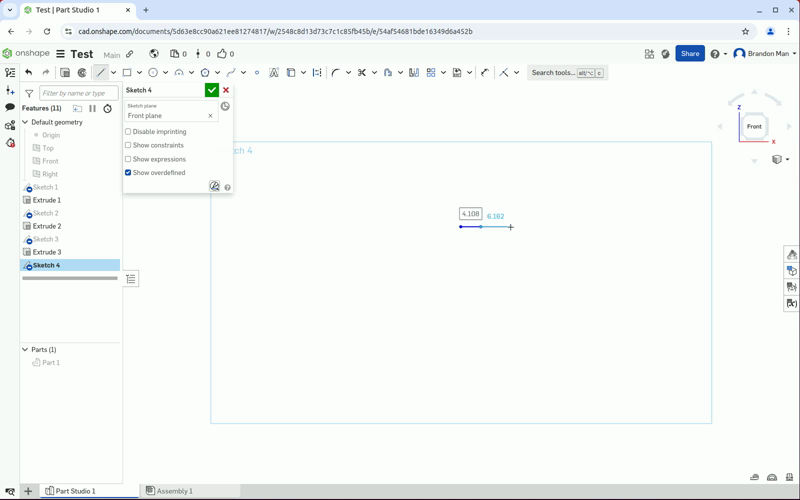
mouse_move(480, 207)
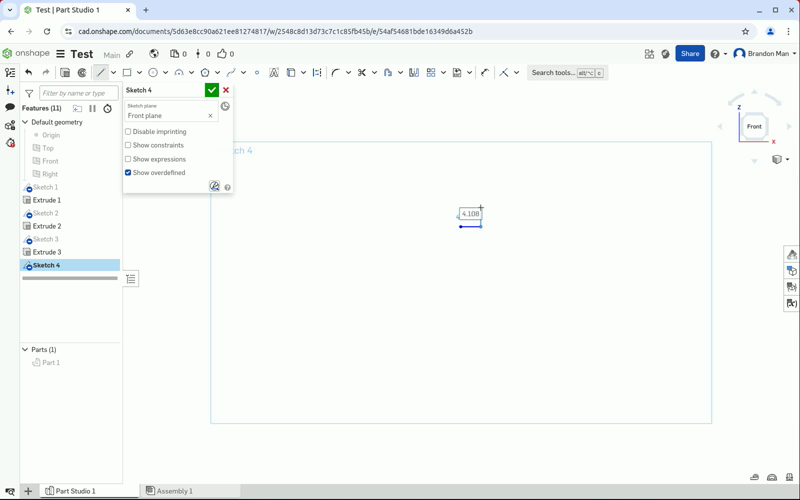
click(480, 207)
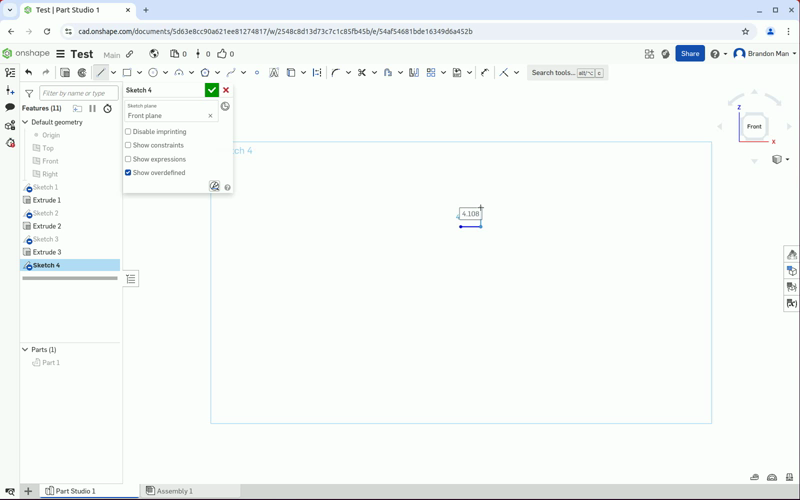
key_up(shift)
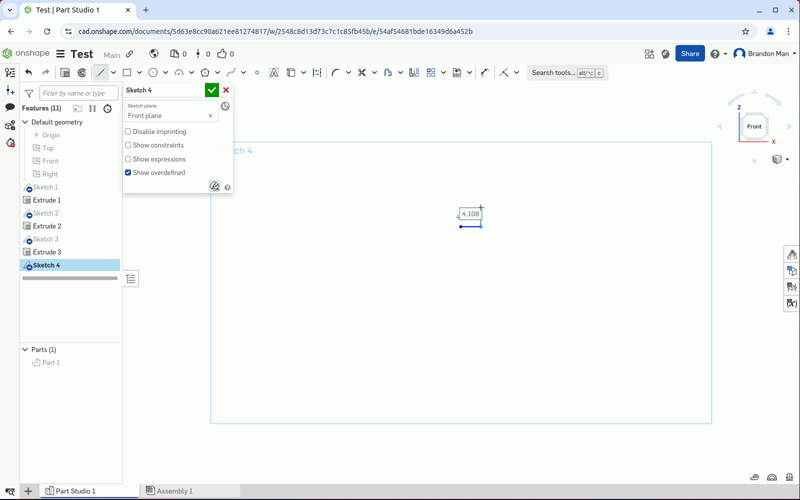
key_down(shift)
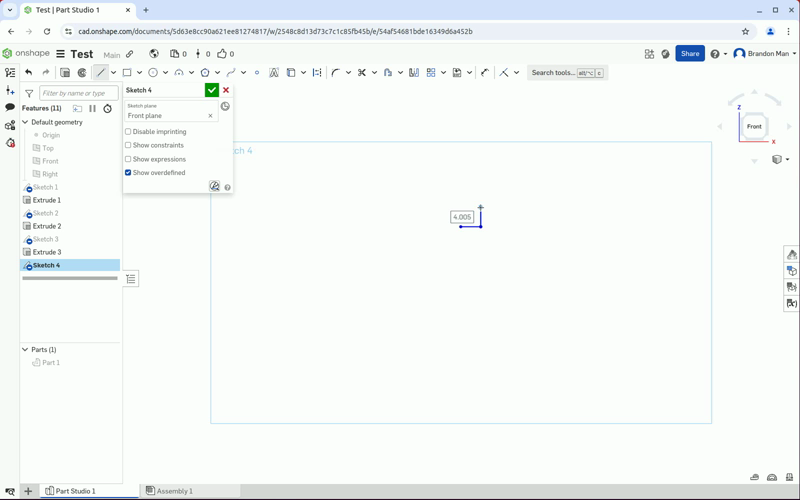
mouse_move(510, 207)
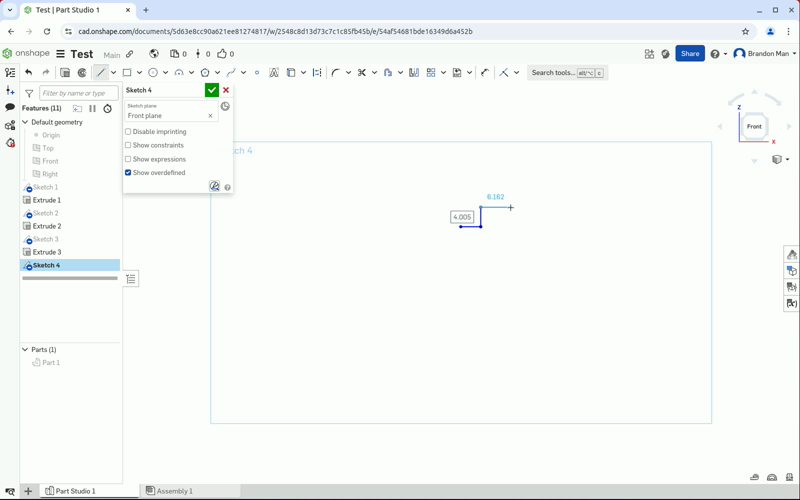
mouse_move(460, 207)
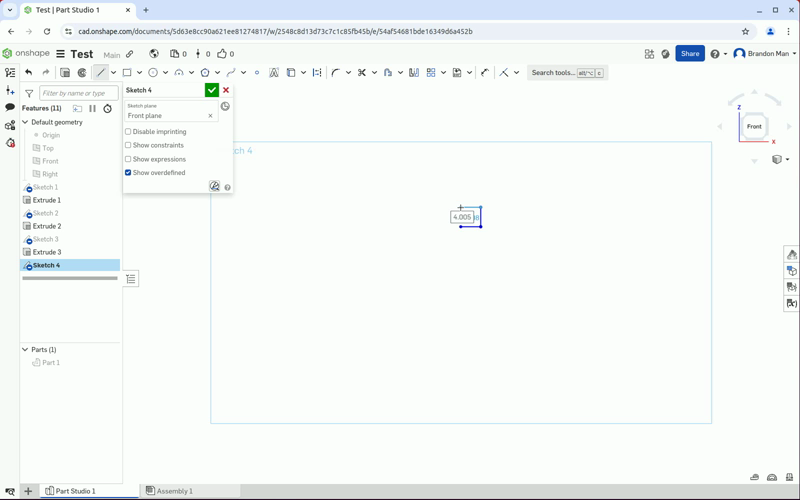
click(460, 207)
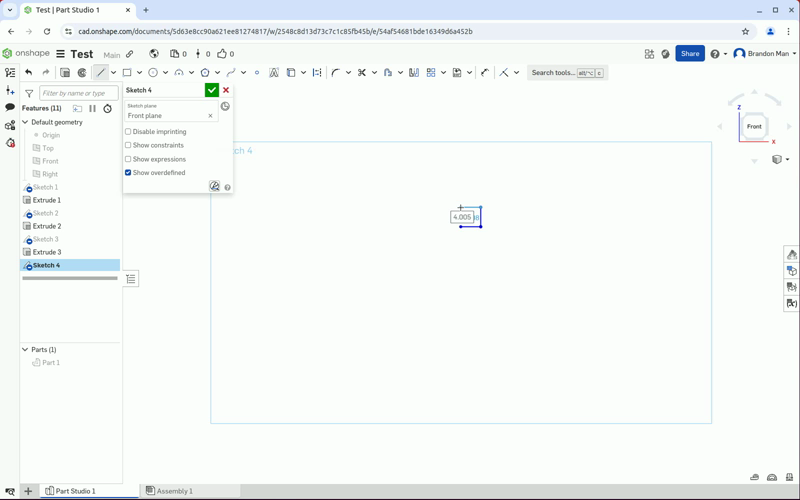
key_up(shift)
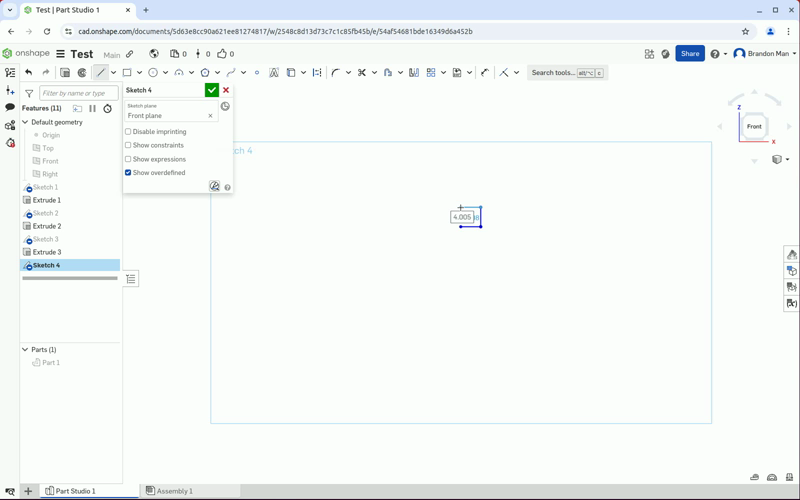
mouse_move(490, 207)
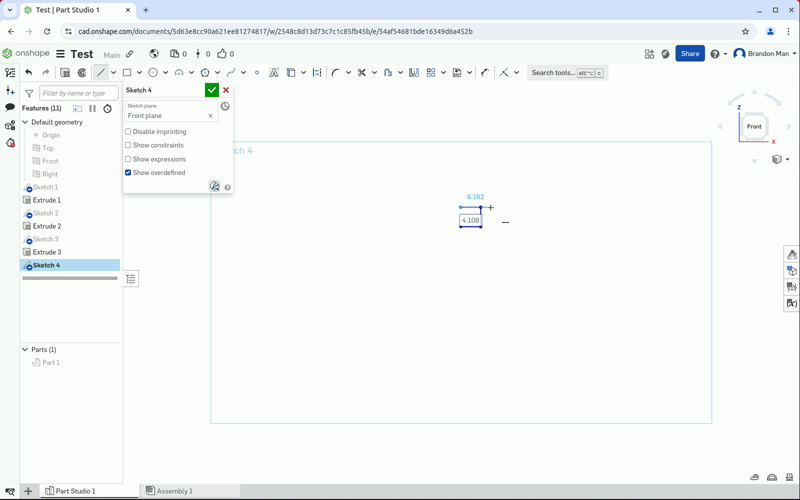
key_down(shift)
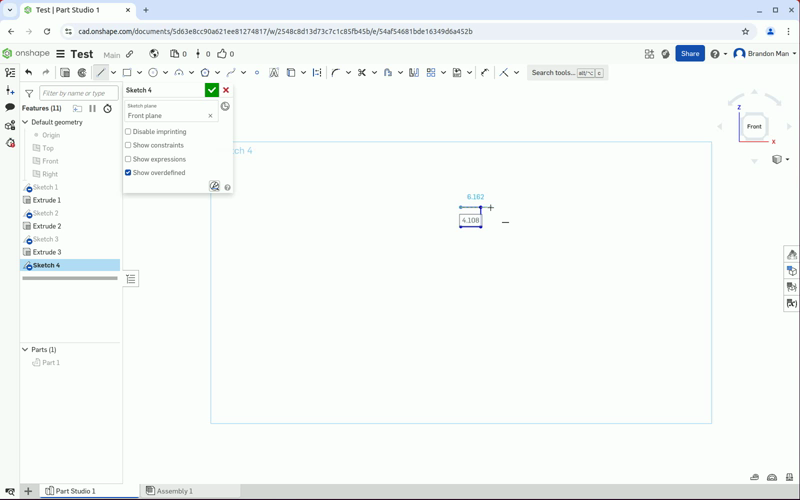
mouse_move(460, 226)
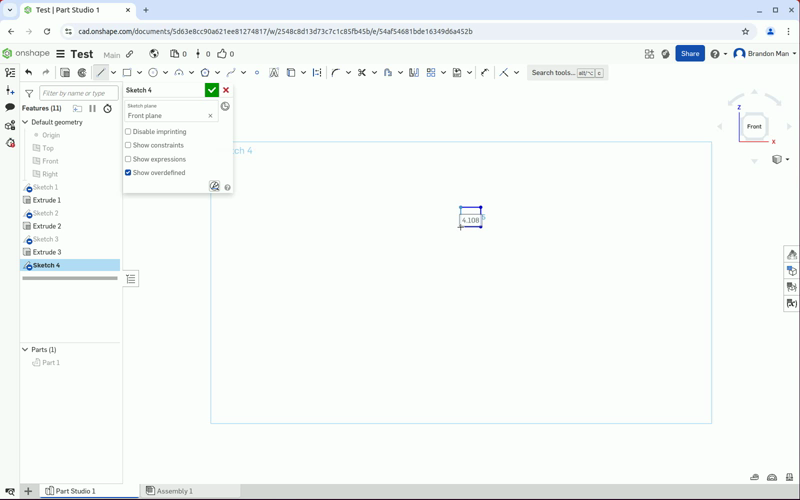
key_up(shift)
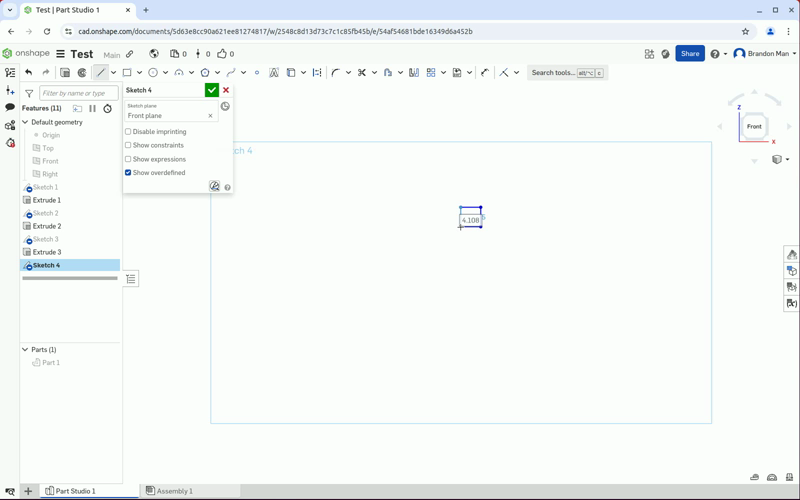
click(460, 226)
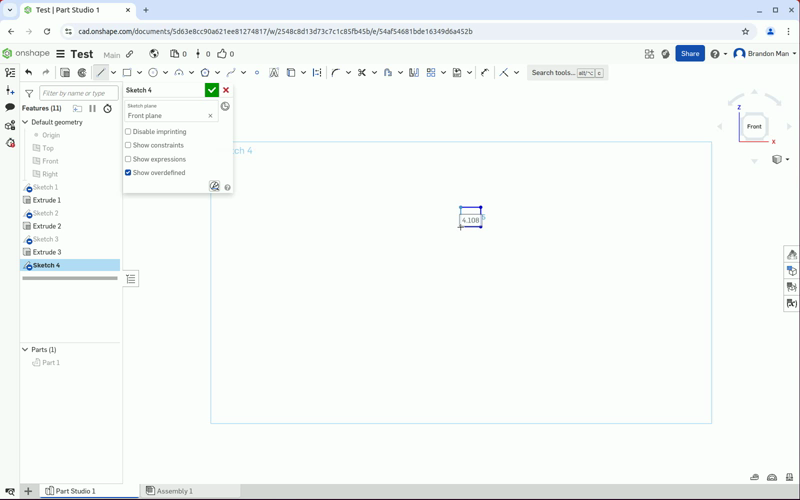
key(esc)
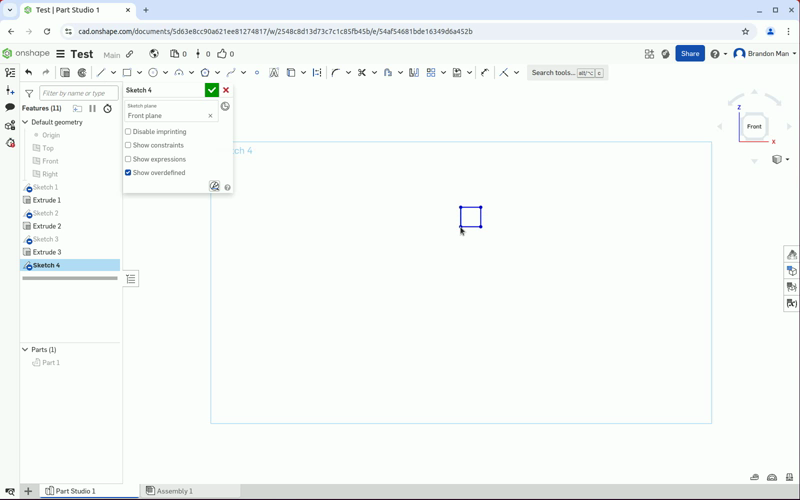
mouse_move(480, 221)
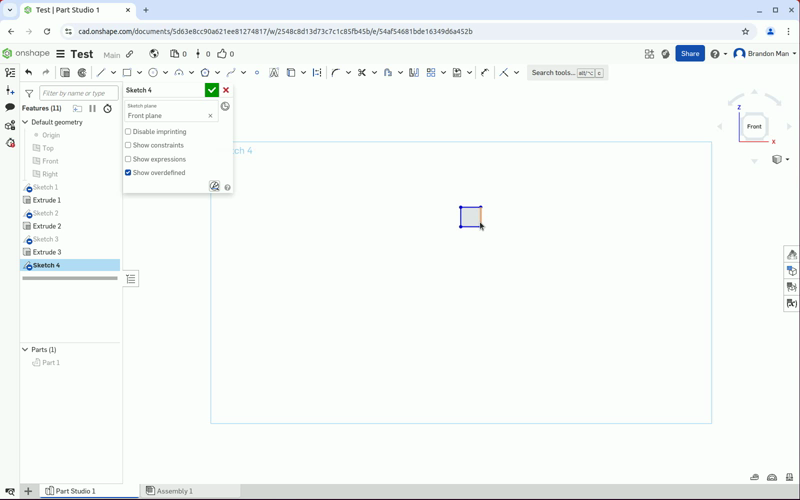
scroll(6)
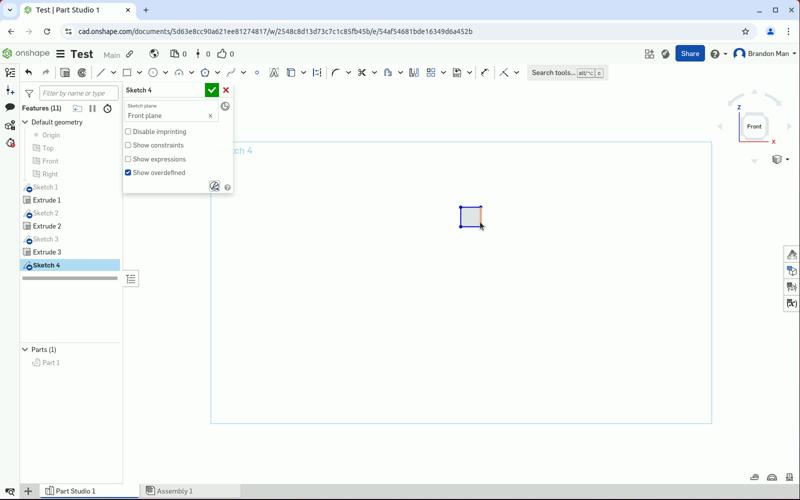
scroll(6)
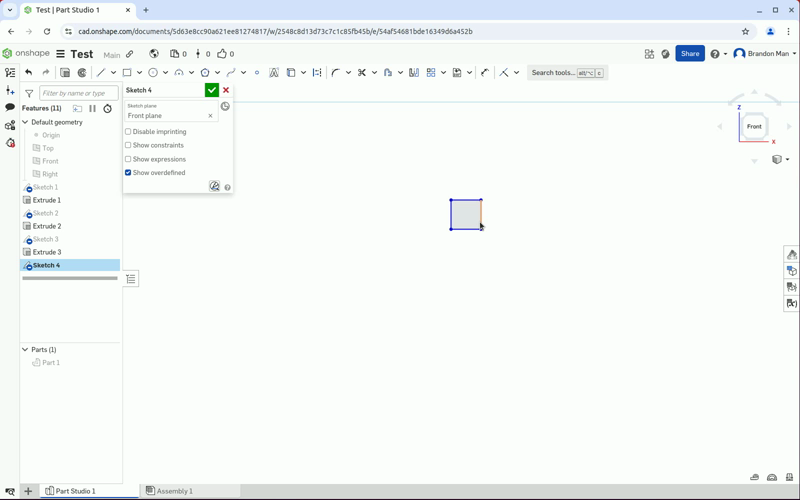
scroll(6)
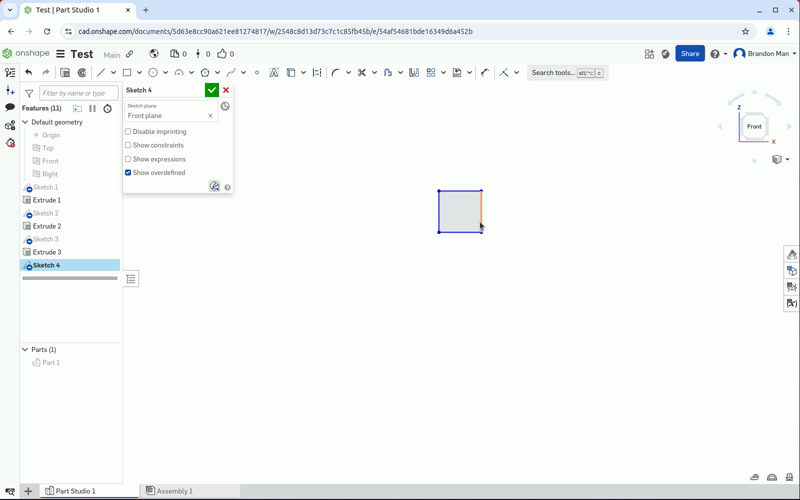
scroll(6)
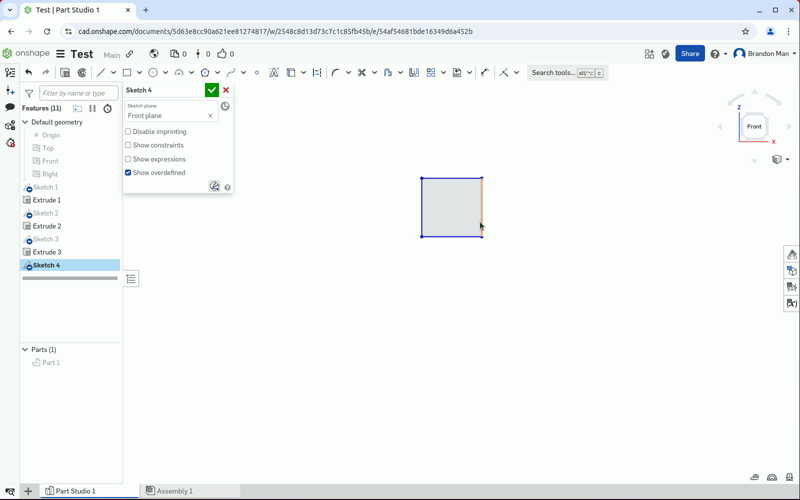
scroll(6)
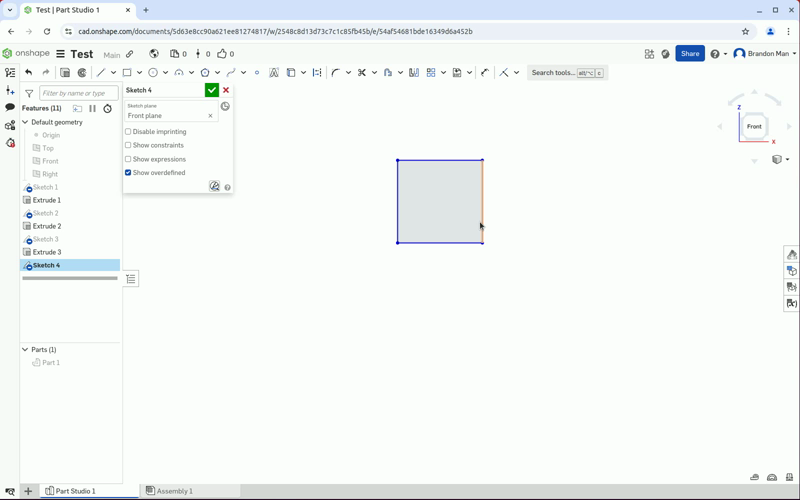
scroll(6)
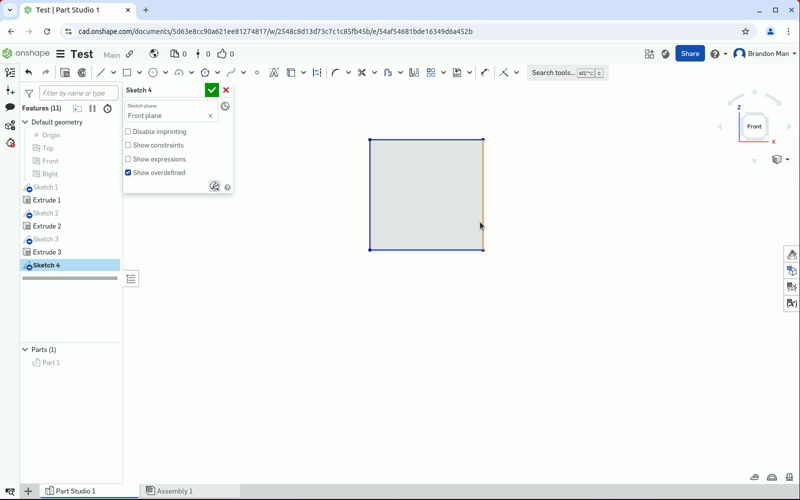
scroll(6)
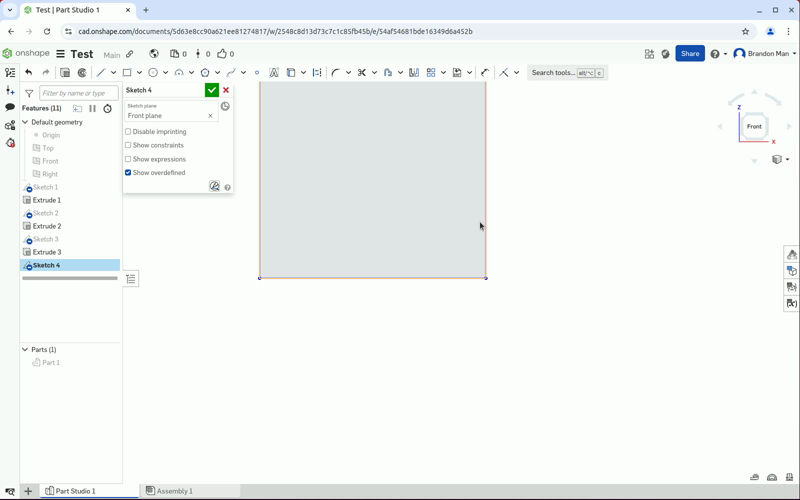
click(480, 221)
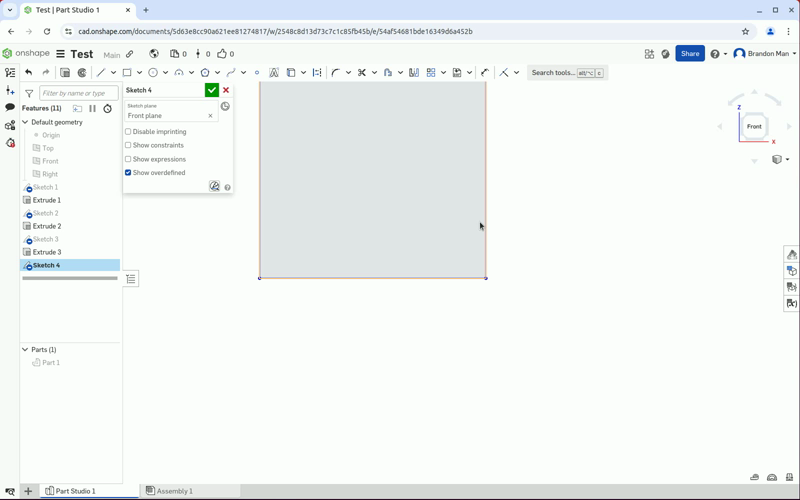
scroll(-6)
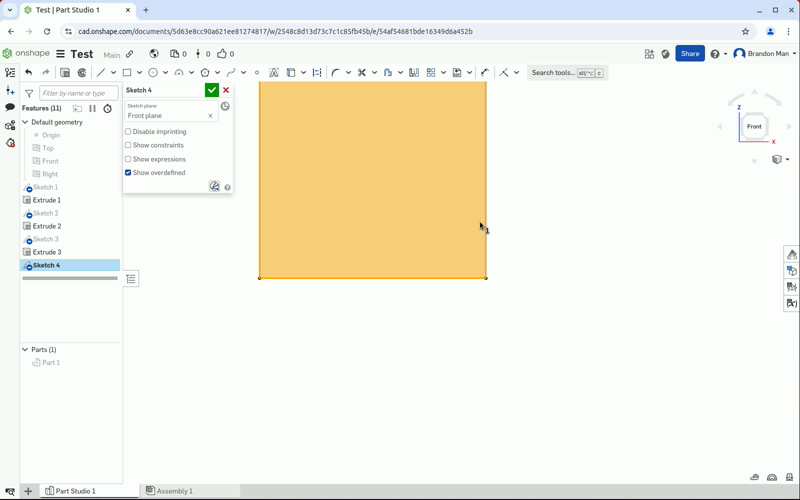
scroll(-6)
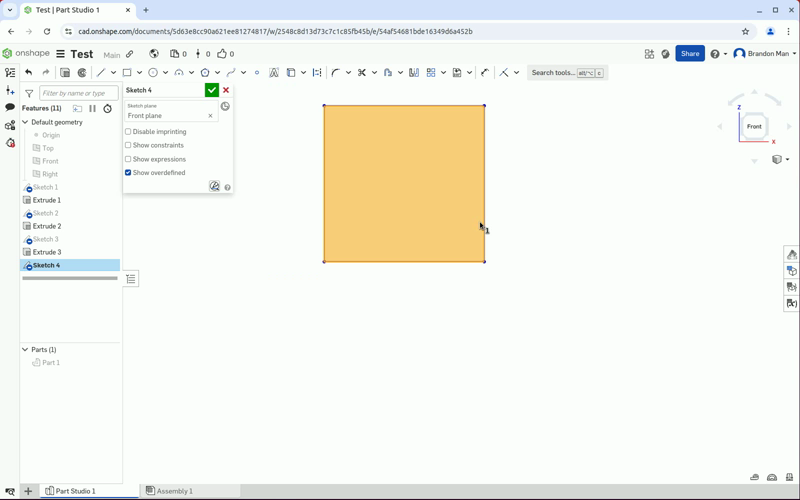
scroll(-6)
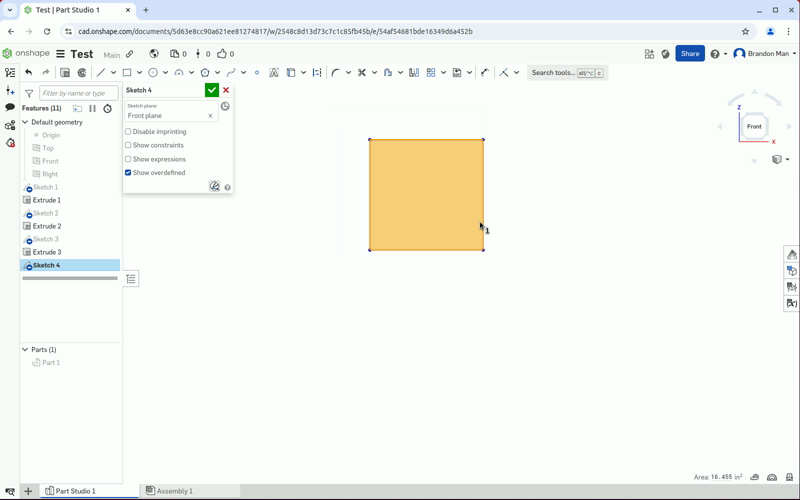
scroll(-6)
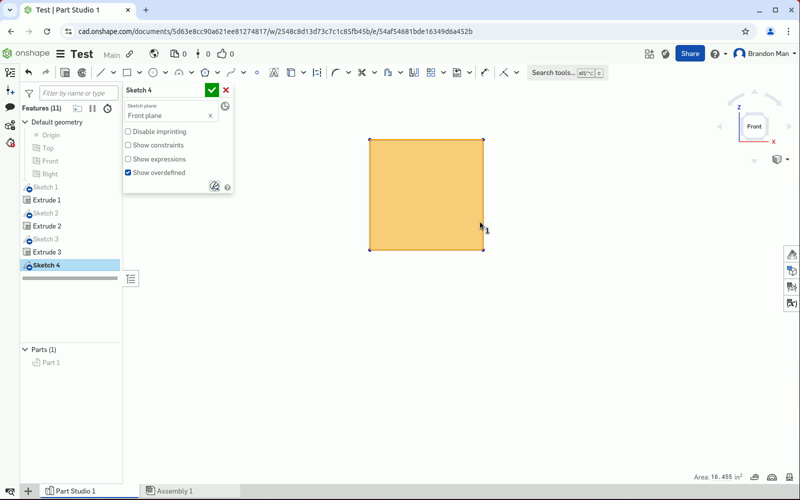
scroll(-6)
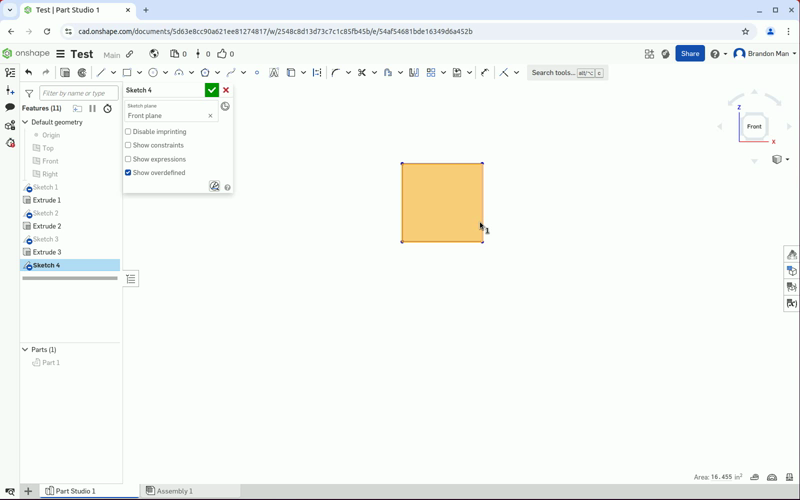
scroll(-6)
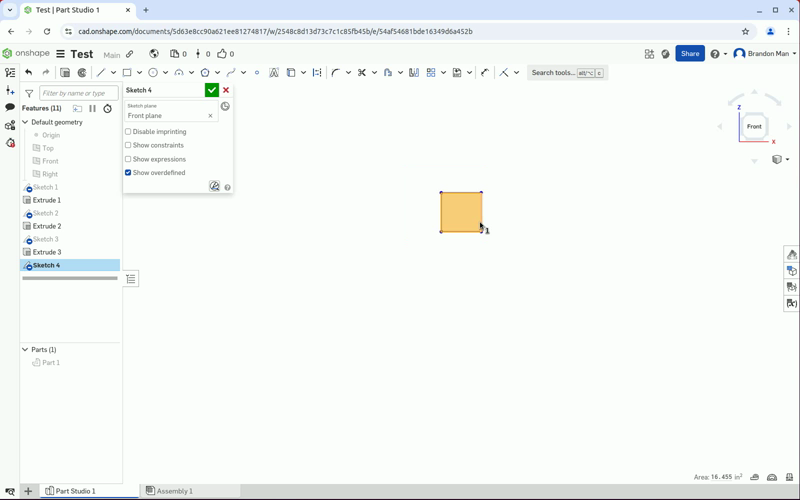
scroll(-6)
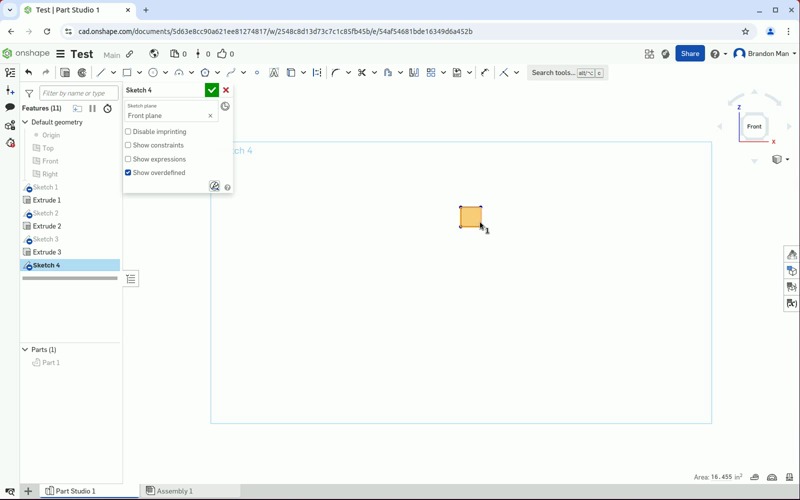
mouse_move(73, 352)
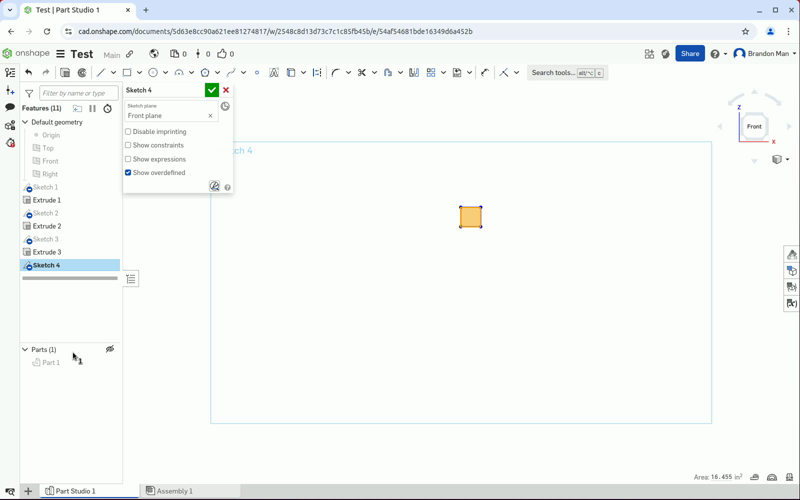
key(shift+y)
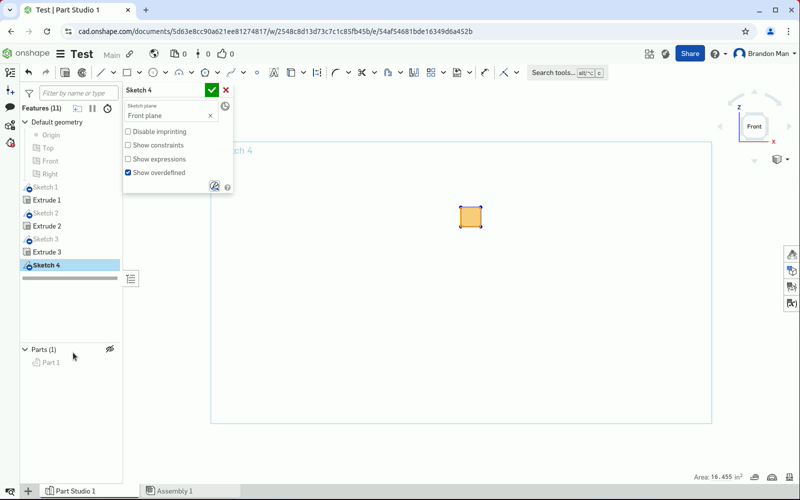
key(shift+e)
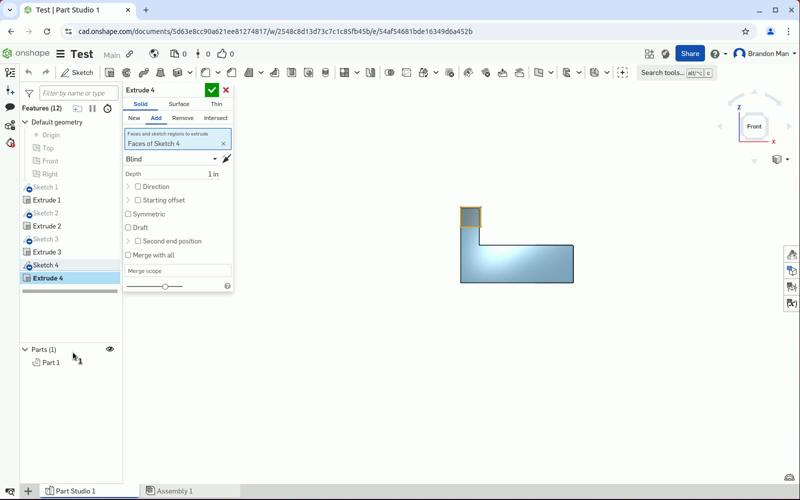
mouse_move(143, 106)
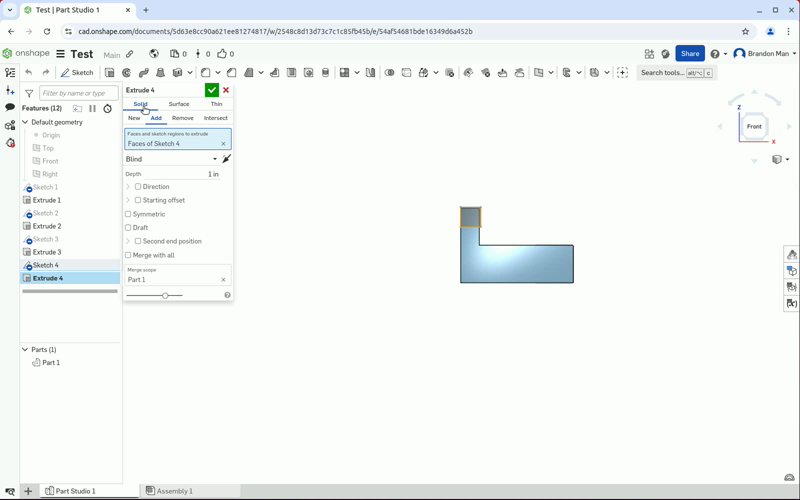
click(143, 106)
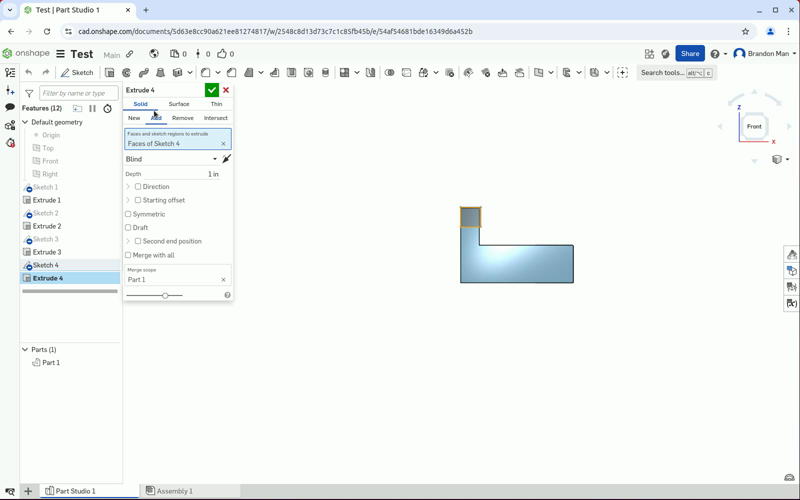
mouse_move(186, 120)
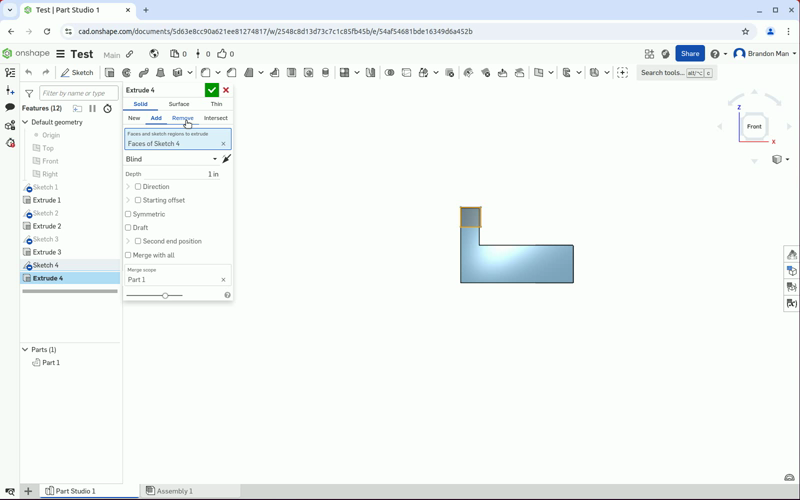
click(186, 120)
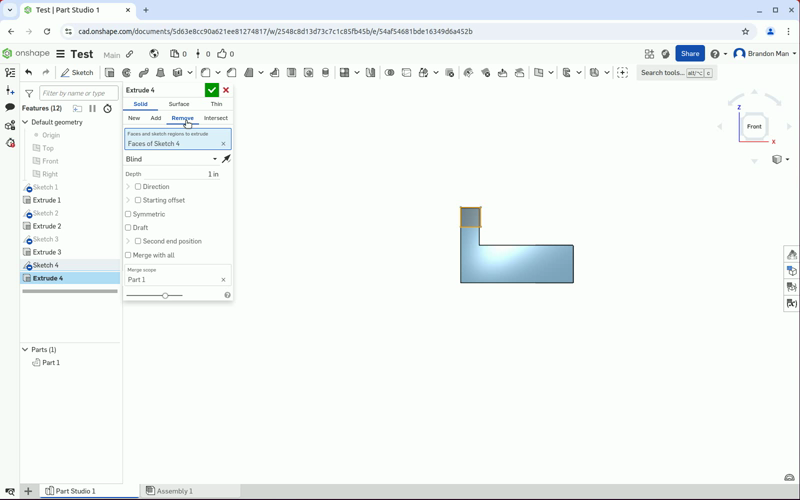
key(tab, 4)
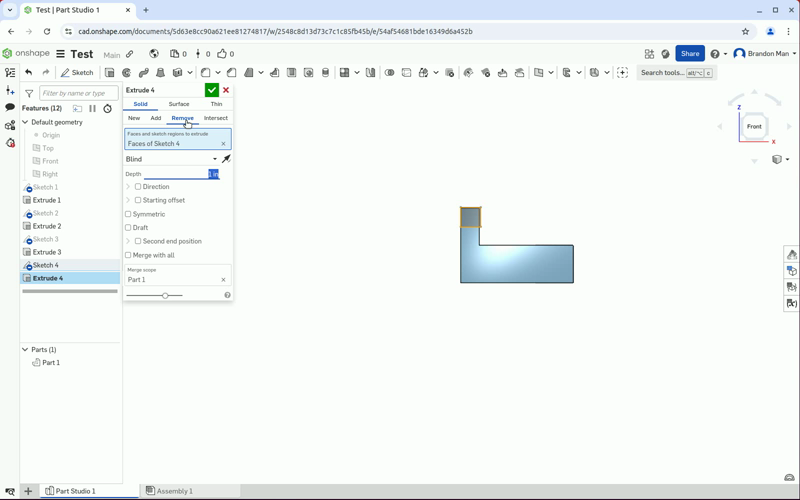
text(-7.702)
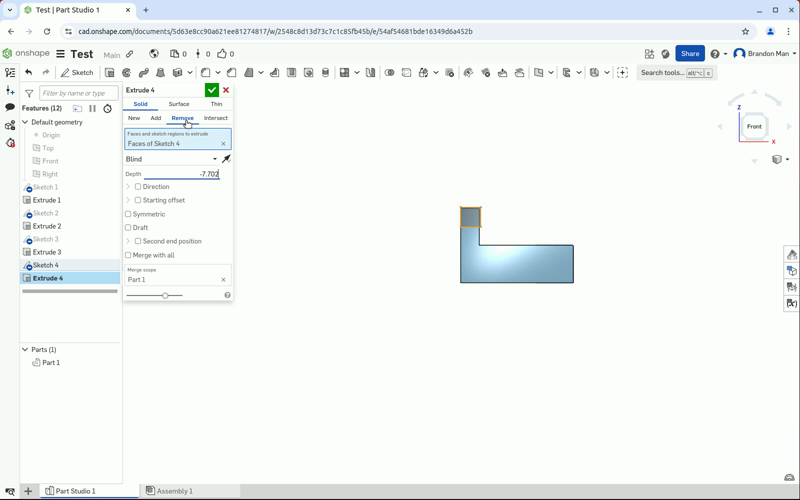
key(tab, 3)
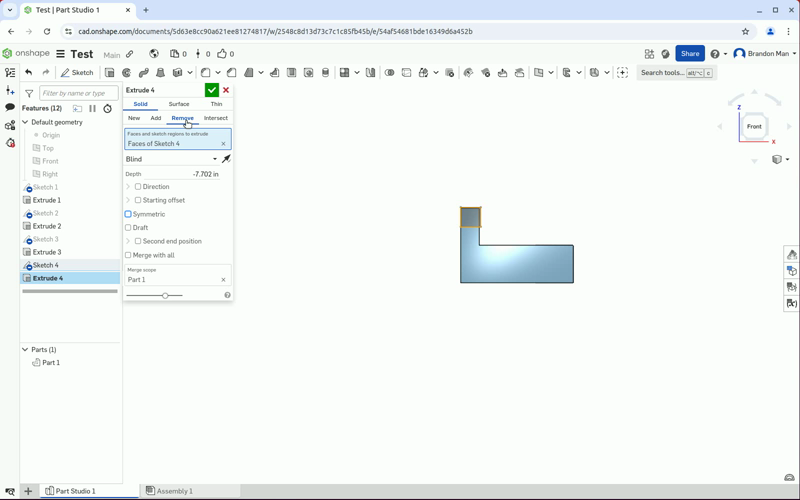
key(space)
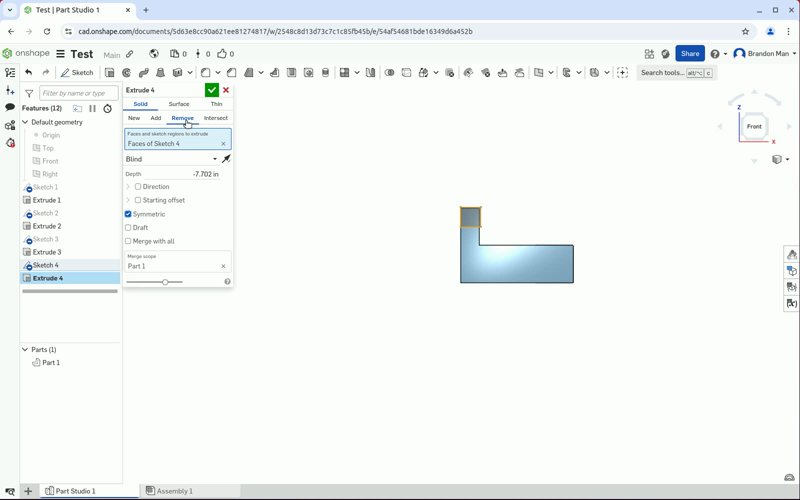
key(tab, 2)
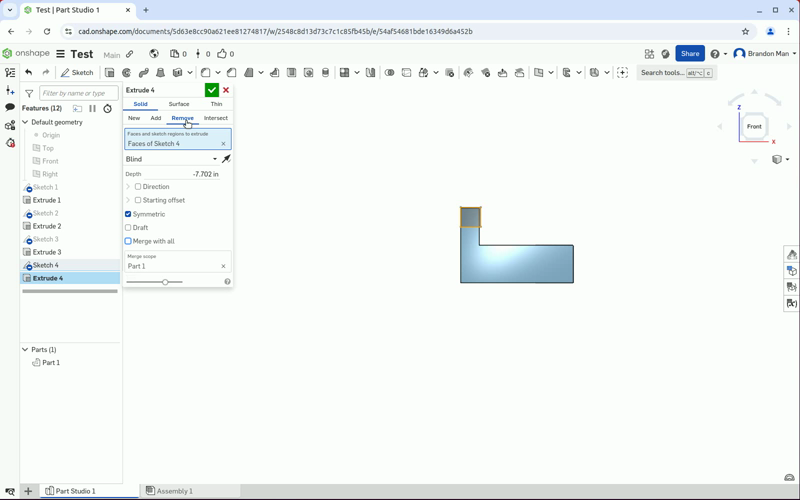
key(space)
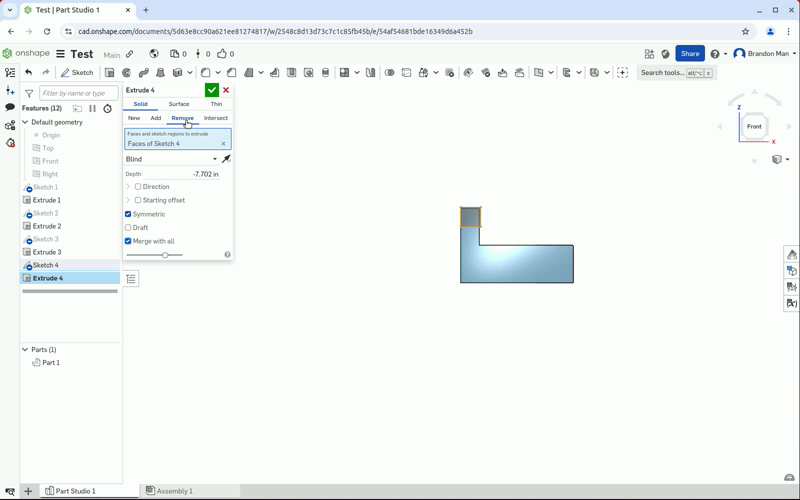
key(enter)
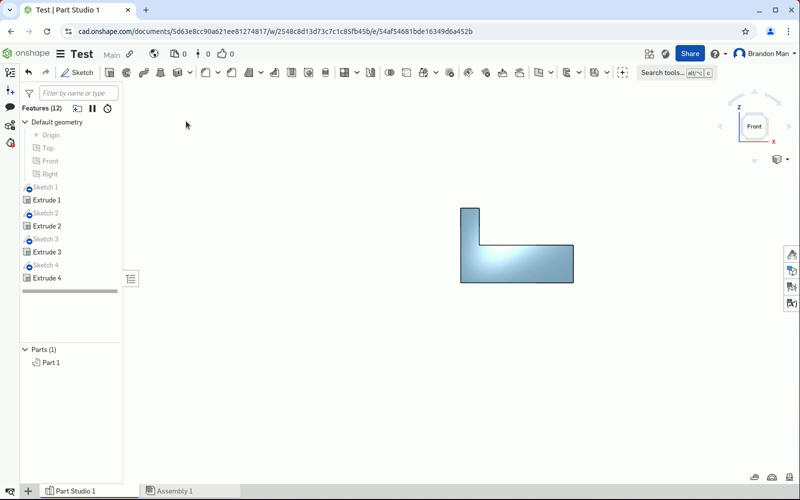
key(shift+h)
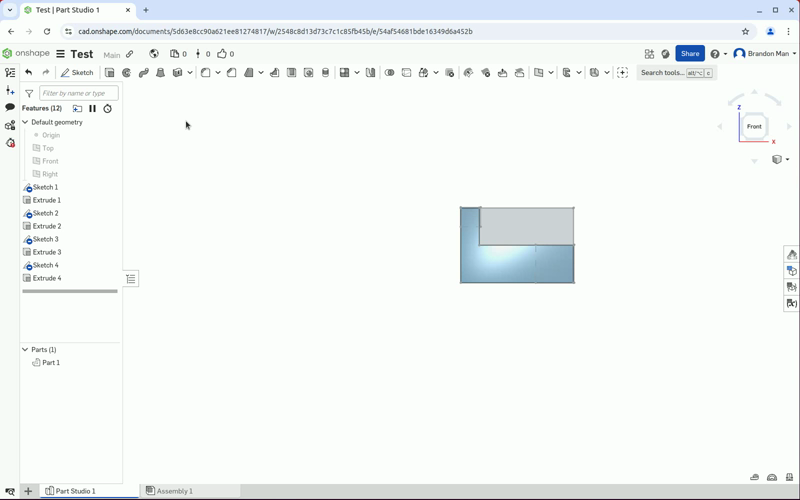
key(shift+h)
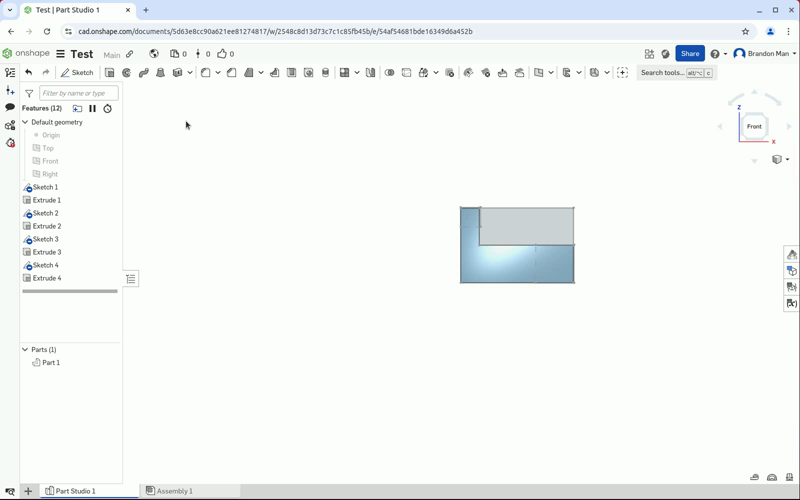
key(shift+7)
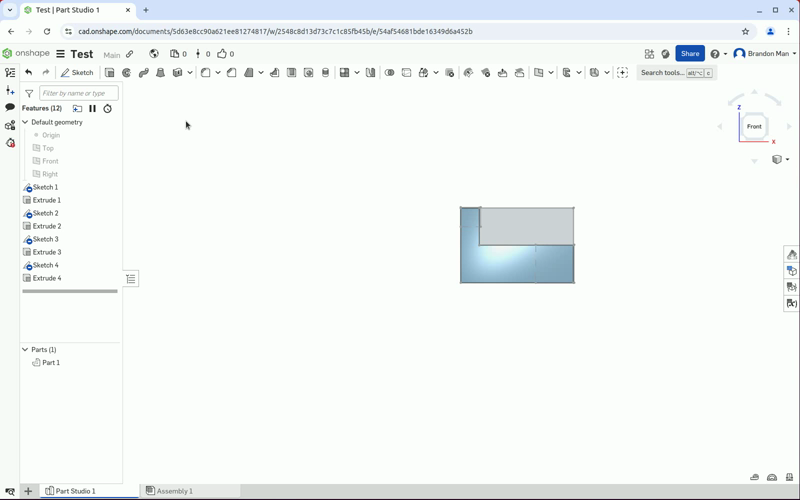
key(left, 2)
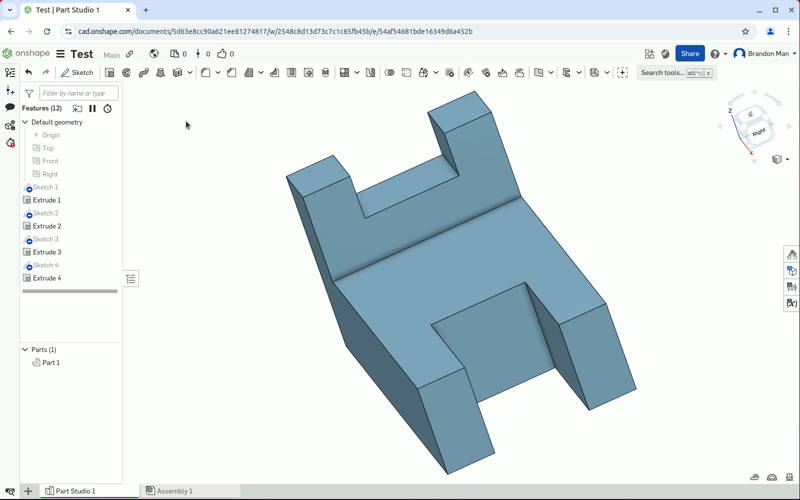
key(down, 2)
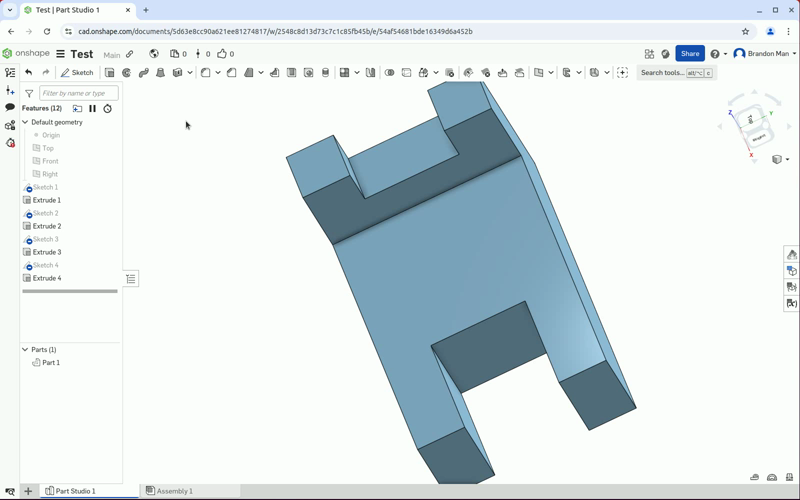
key(up, 2)
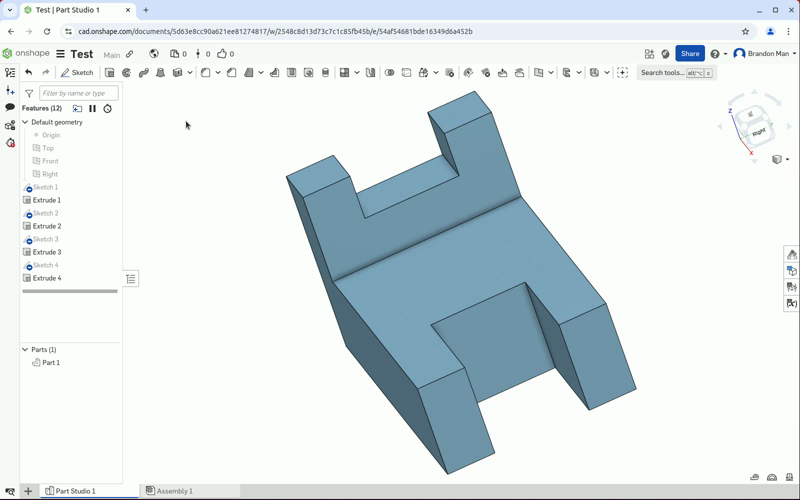
key(right, 2)
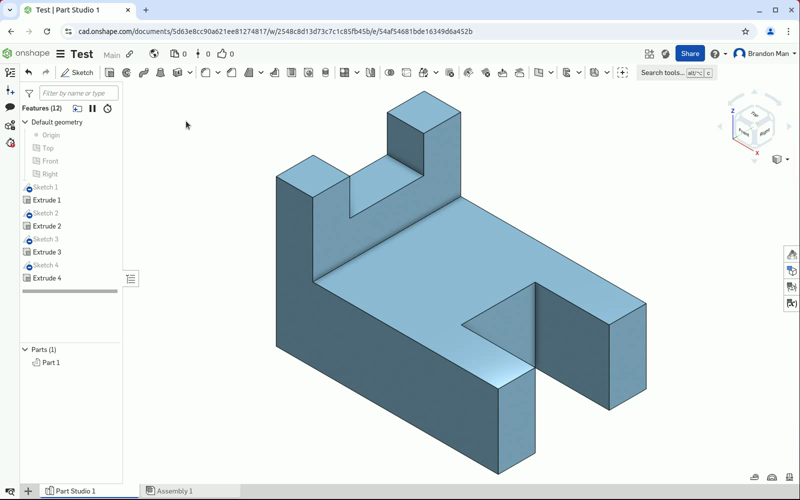
mouse_move(73, 189)
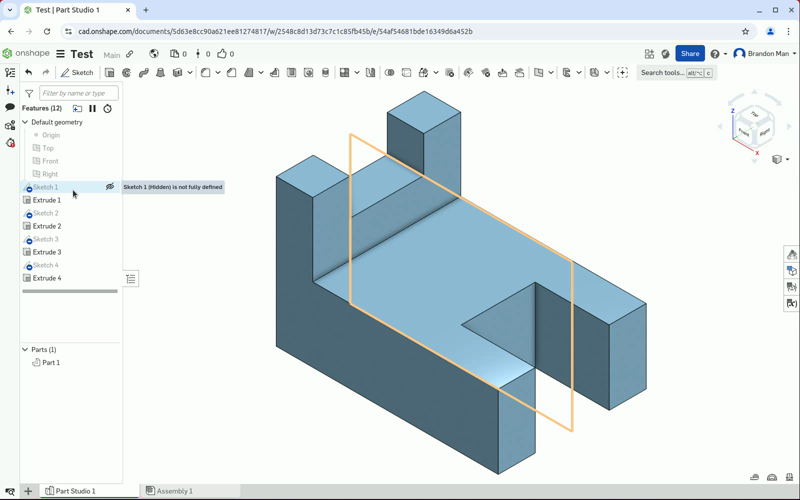
click(73, 189)